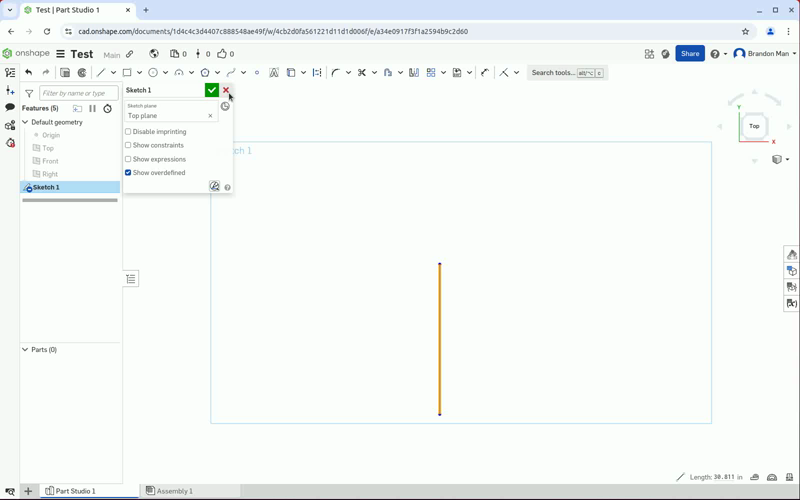
key(shift+h)
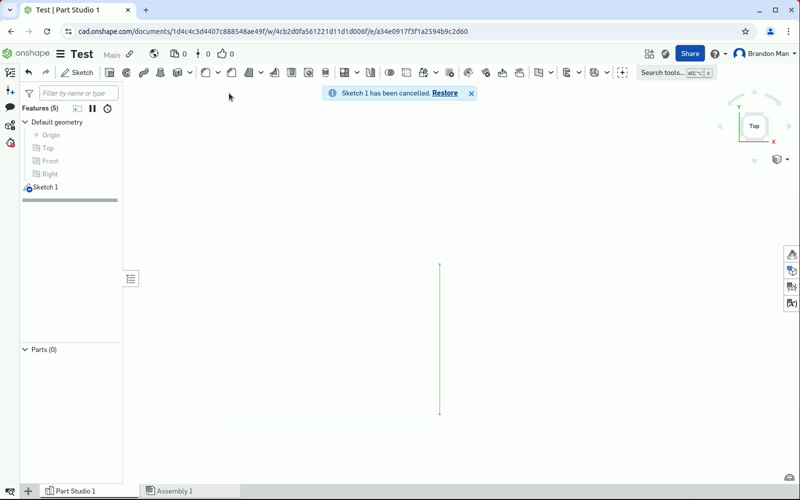
key(shift+s)
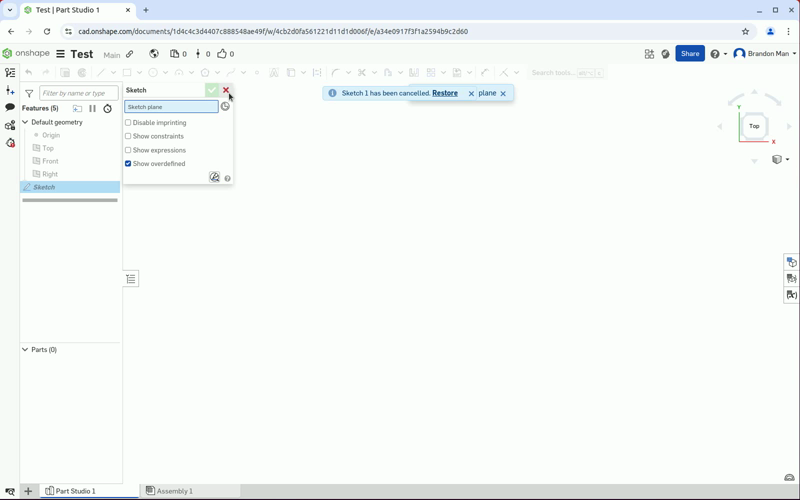
mouse_move(73, 150)
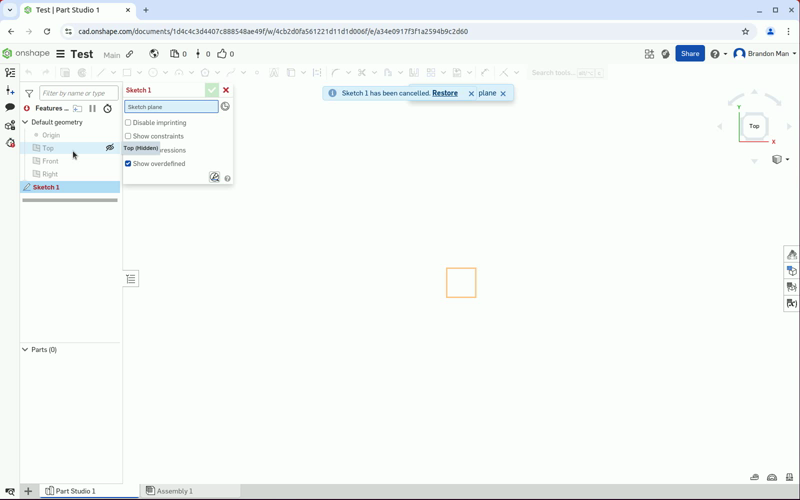
click(73, 150)
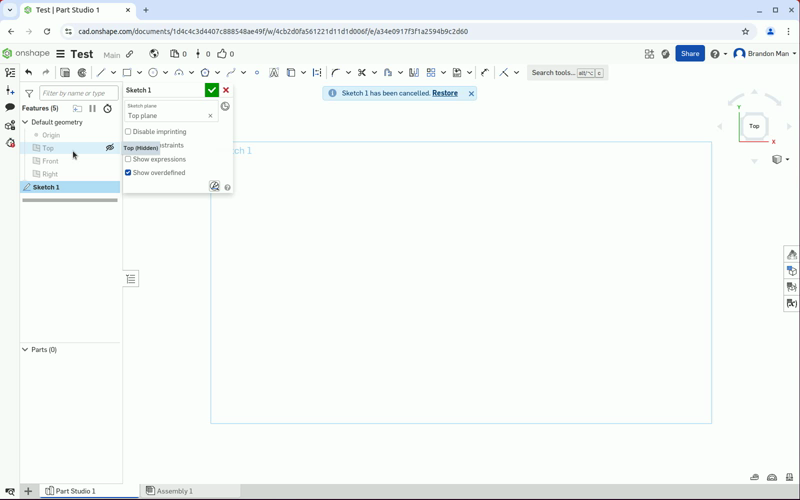
mouse_move(73, 352)
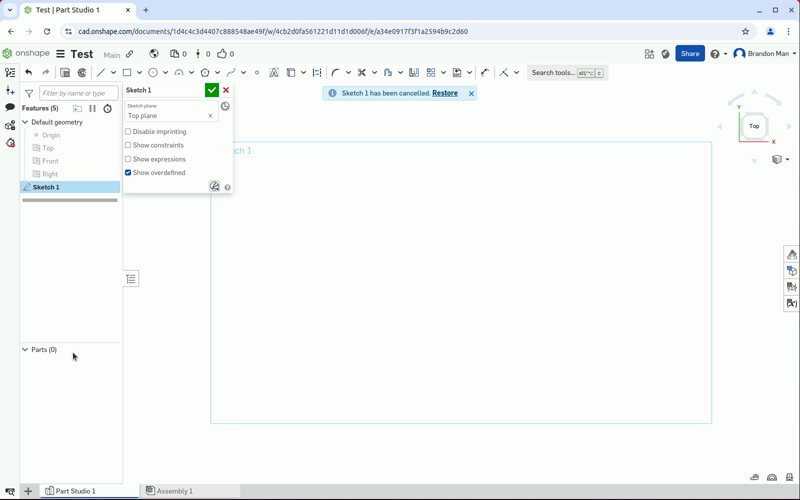
key(y)
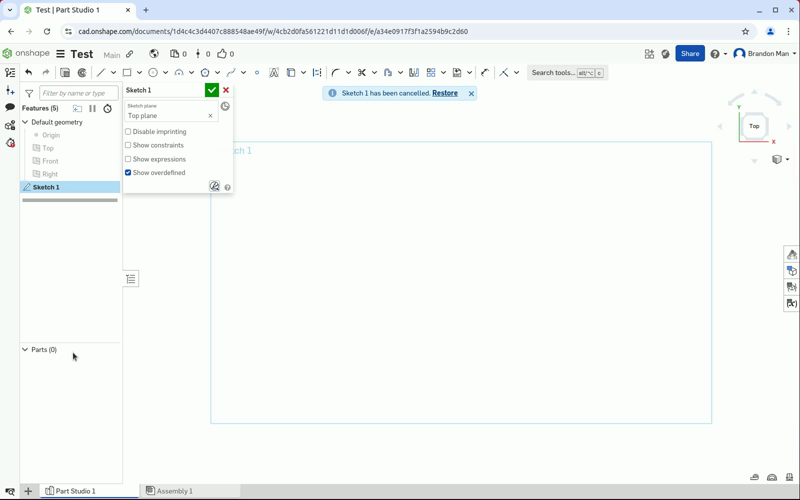
key(c)
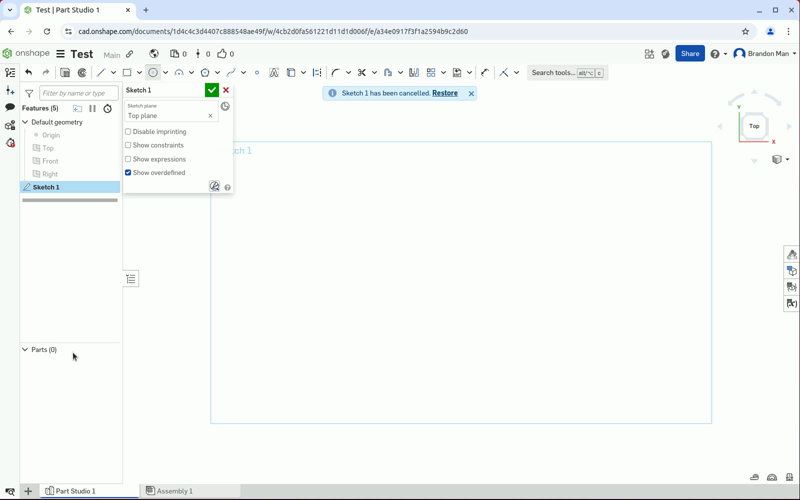
key_down(shift)
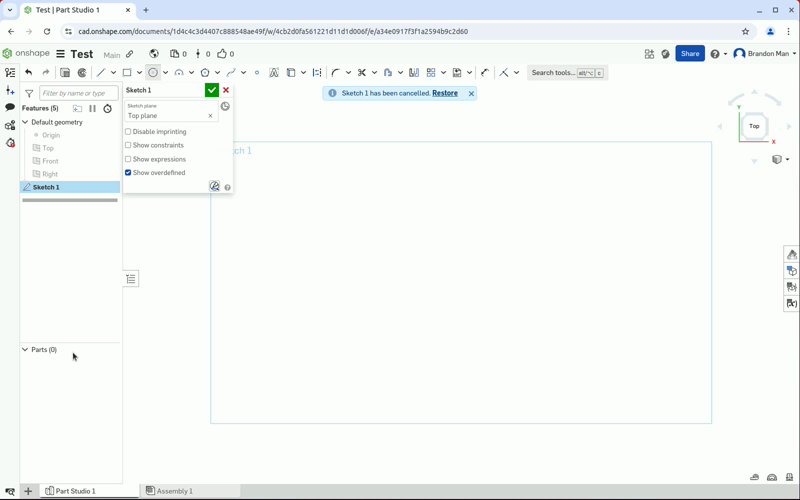
mouse_move(461, 282)
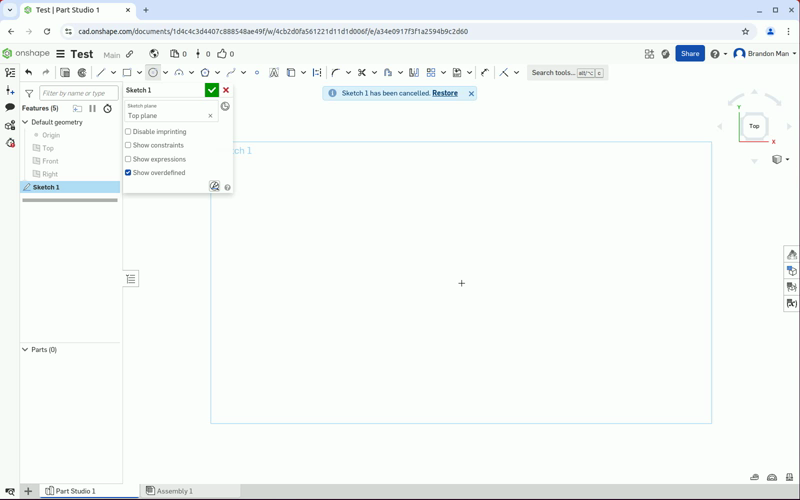
click(461, 282)
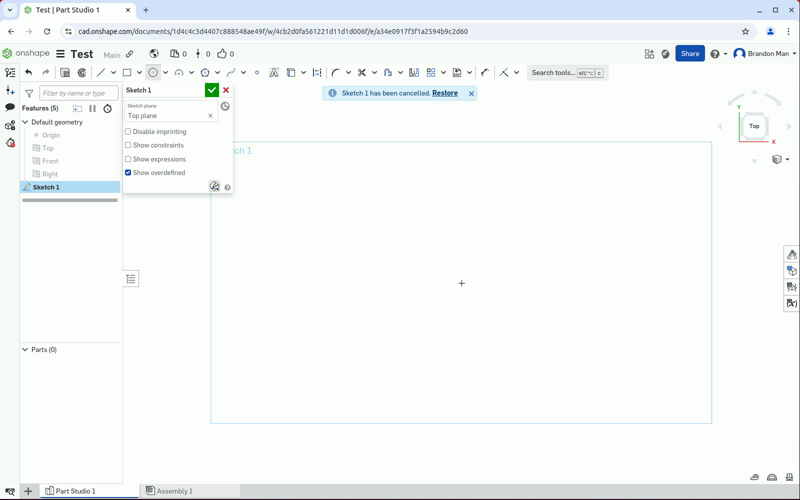
key_up(shift)
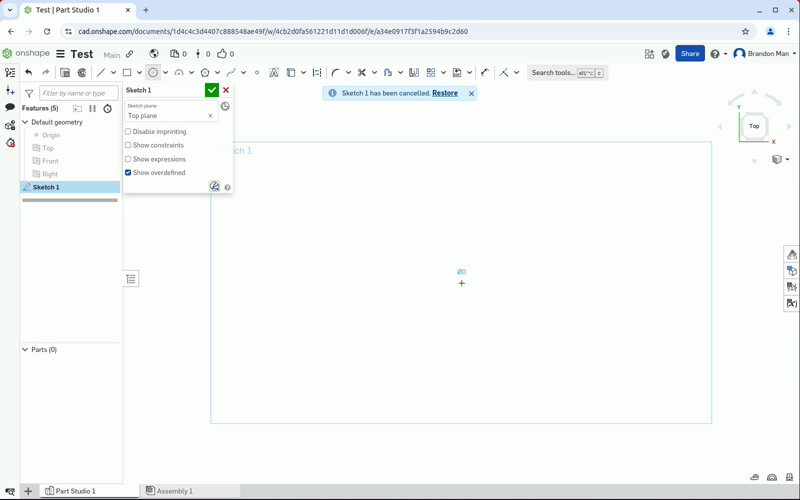
mouse_move(501, 282)
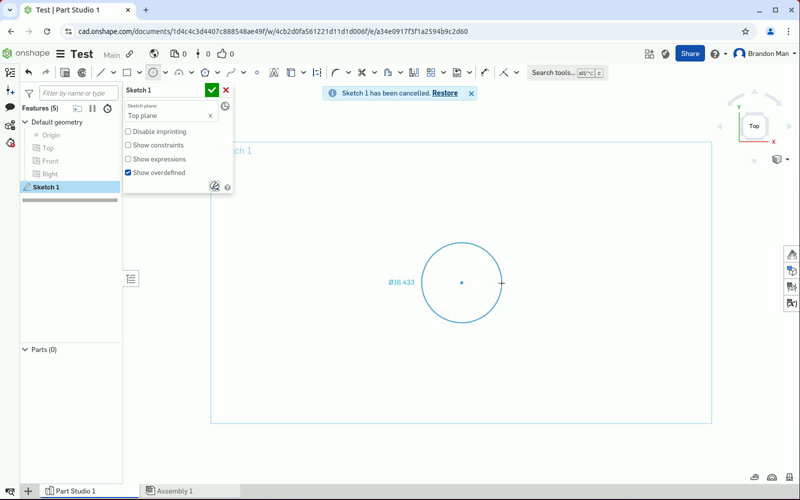
click(501, 282)
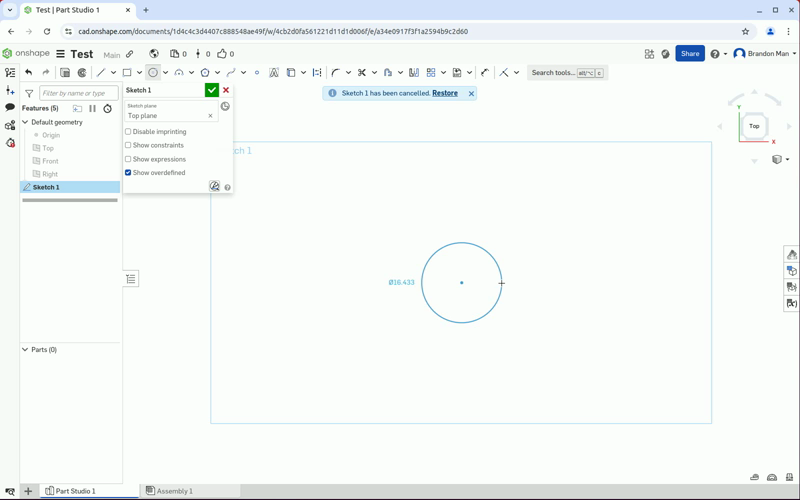
key(esc)
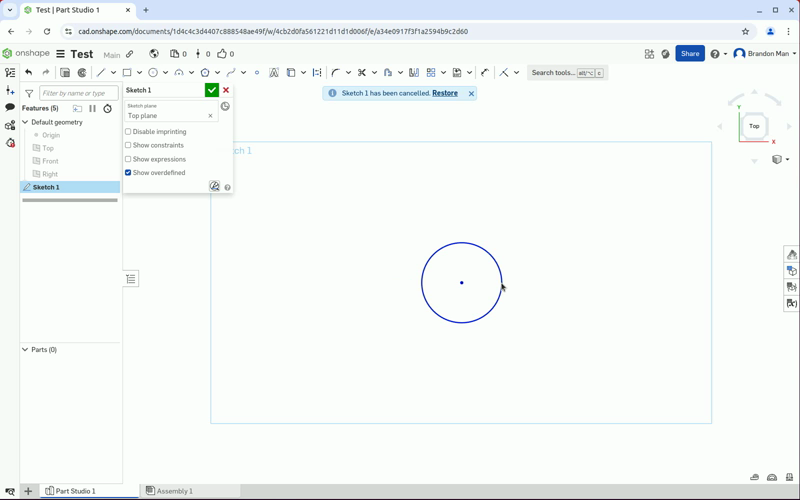
mouse_move(492, 277)
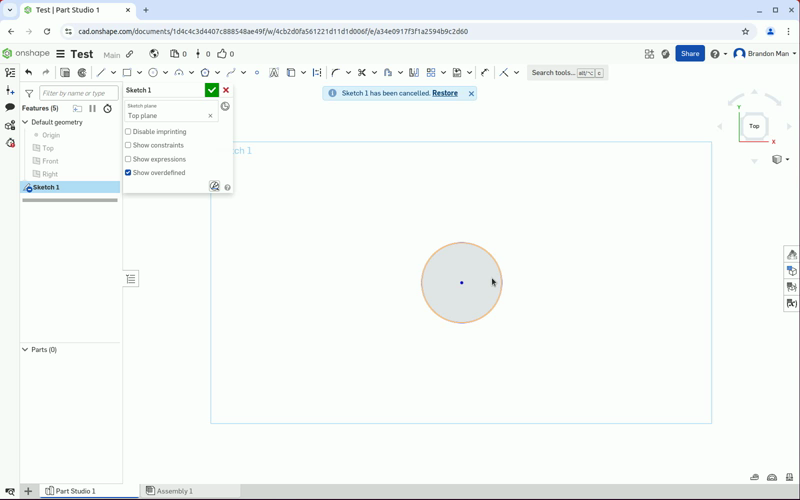
click(492, 277)
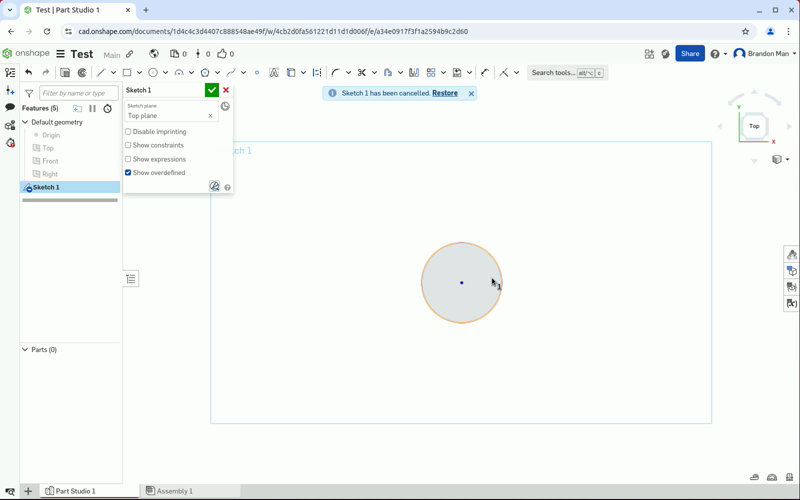
mouse_move(73, 352)
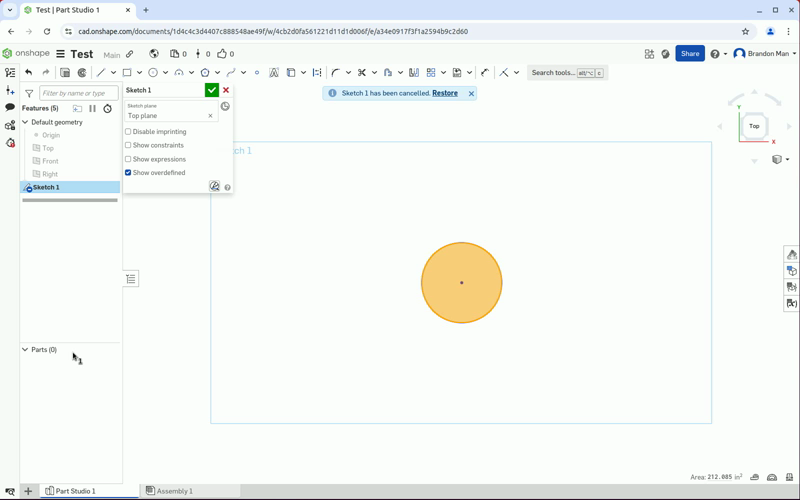
key(shift+y)
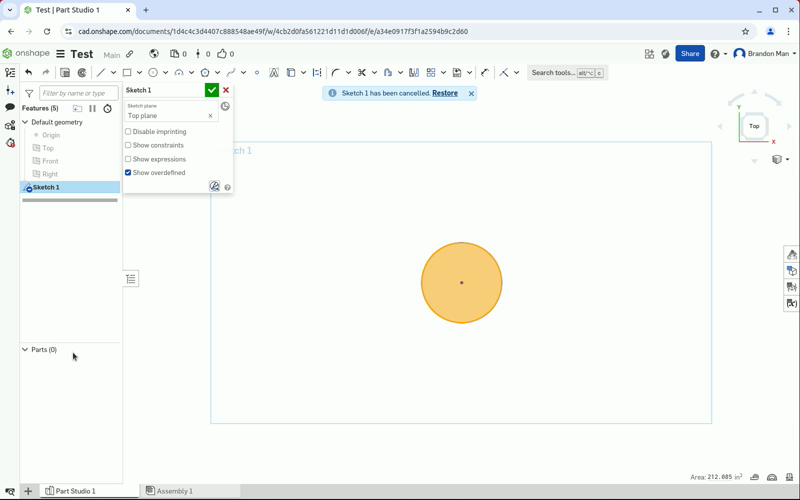
key(shift+e)
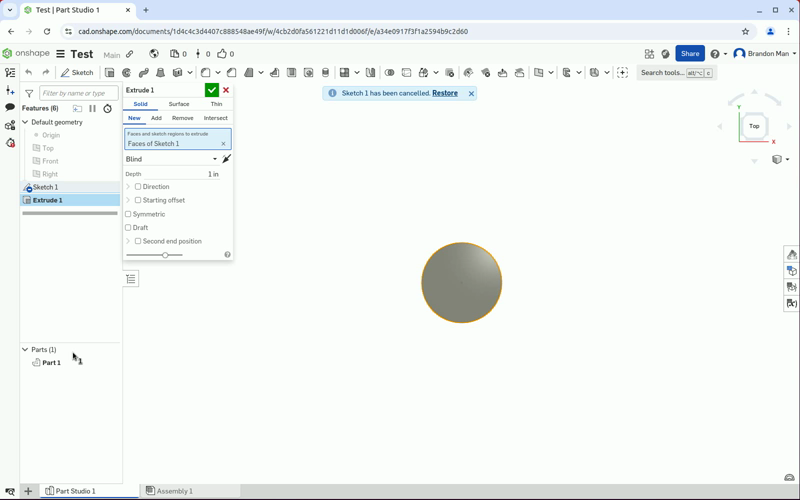
mouse_move(143, 106)
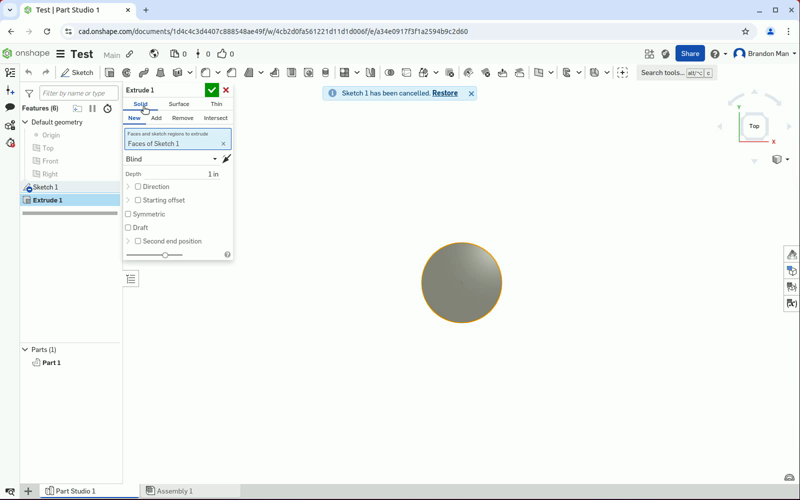
click(143, 106)
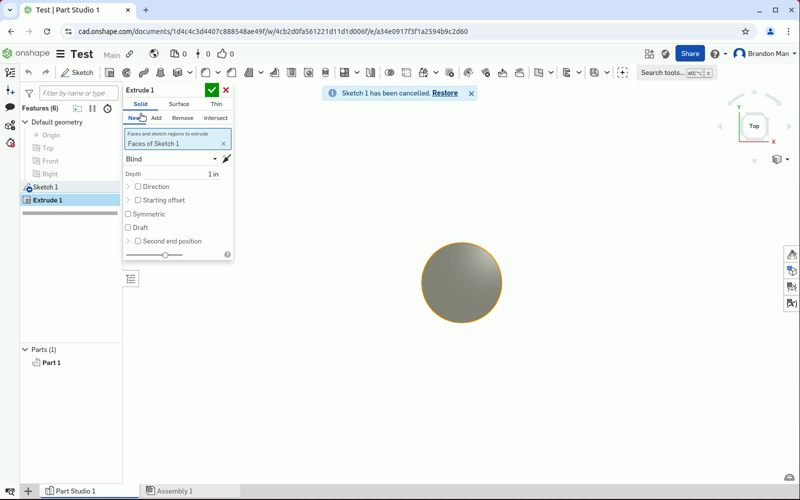
mouse_move(137, 120)
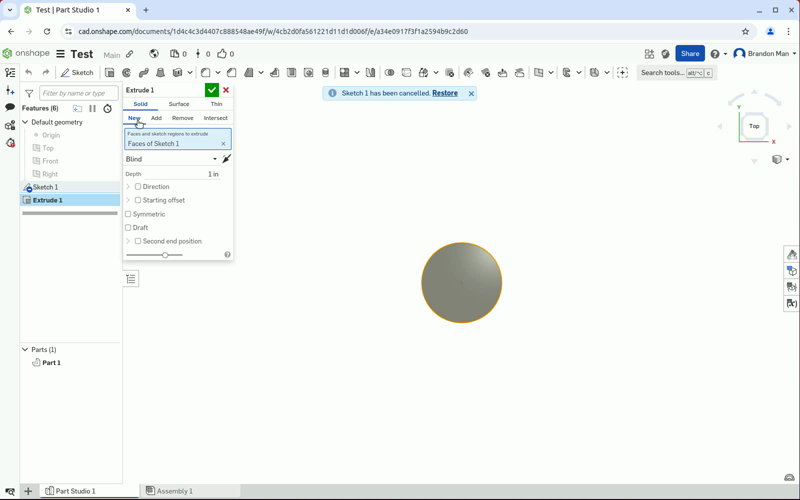
click(137, 120)
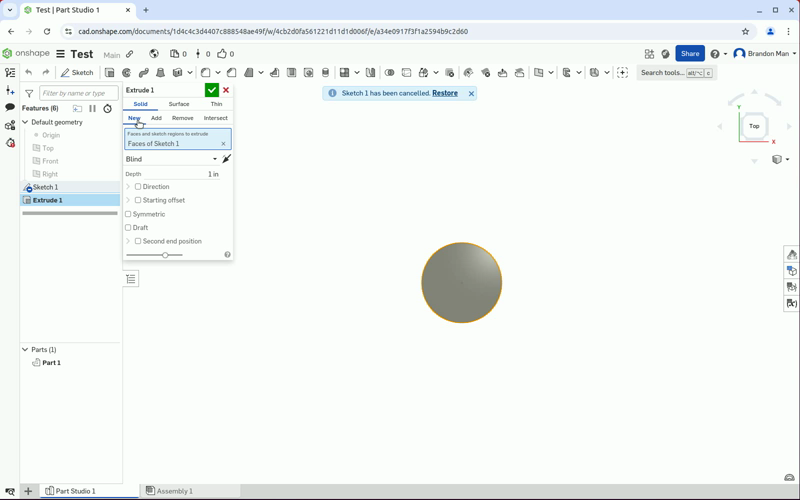
key(tab, 4)
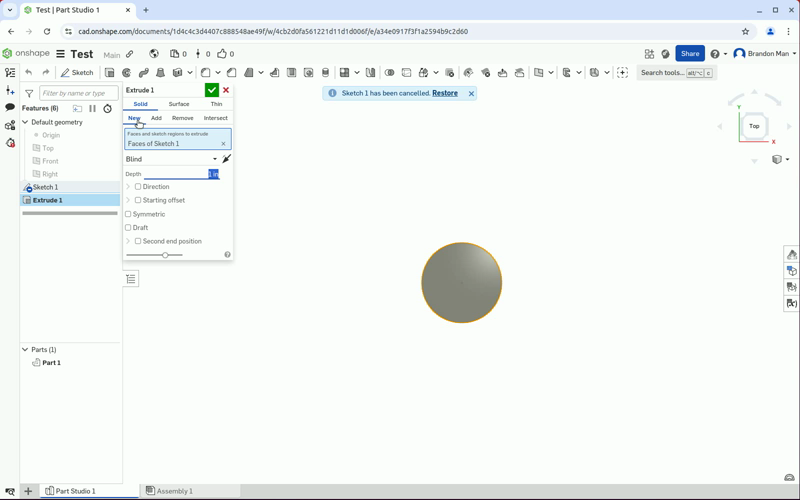
text(19.979)
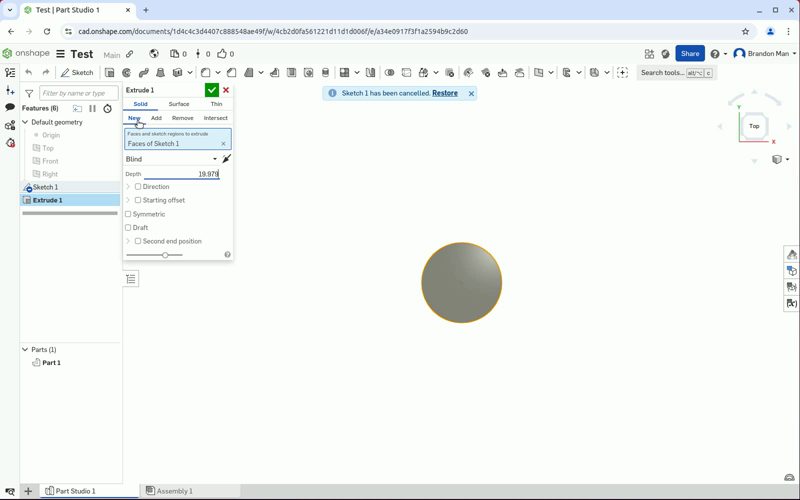
key(enter)
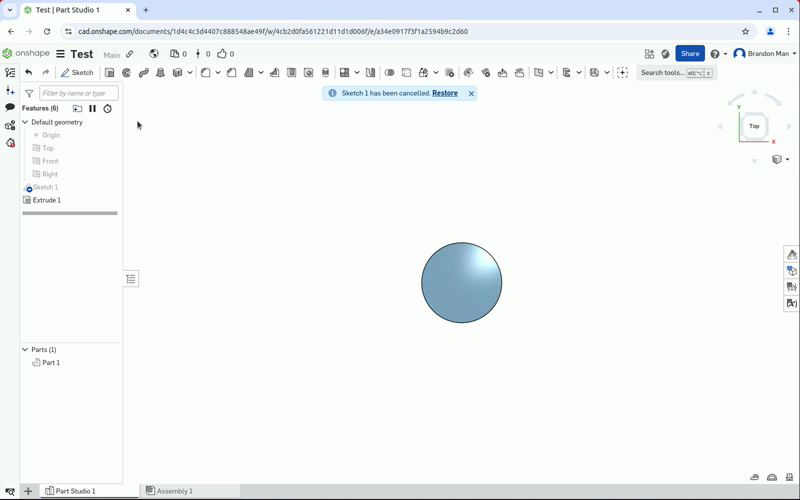
key(shift+h)
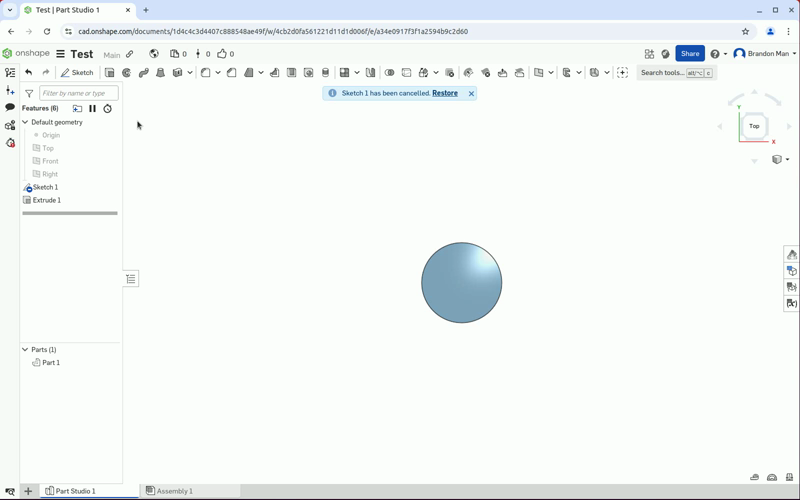
key(shift+h)
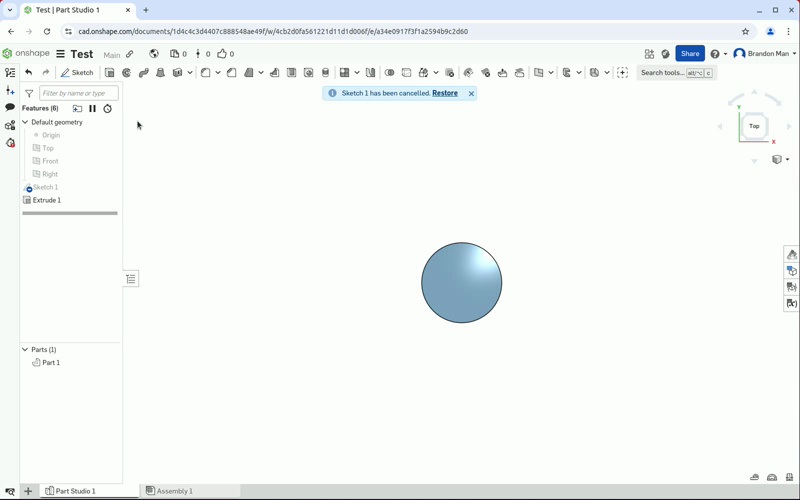
mouse_move(73, 189)
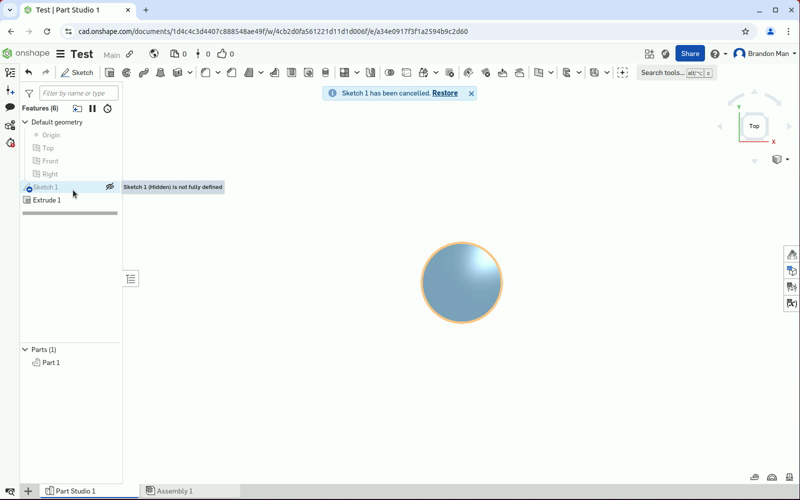
click(73, 189)
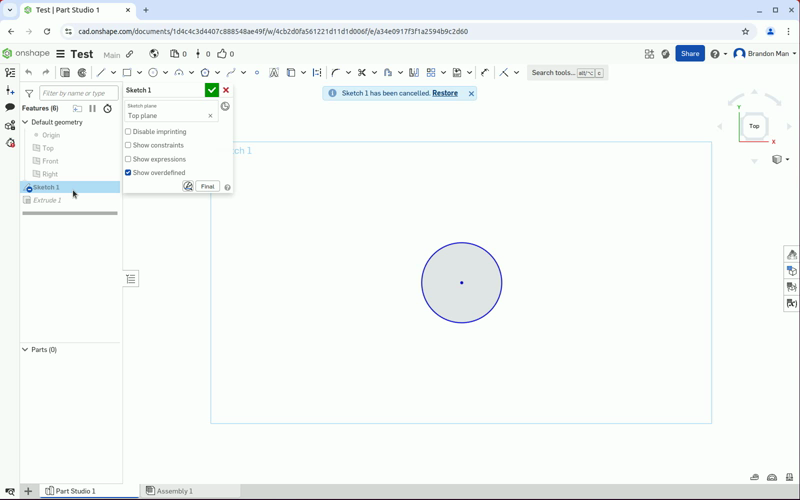
mouse_move(229, 92)
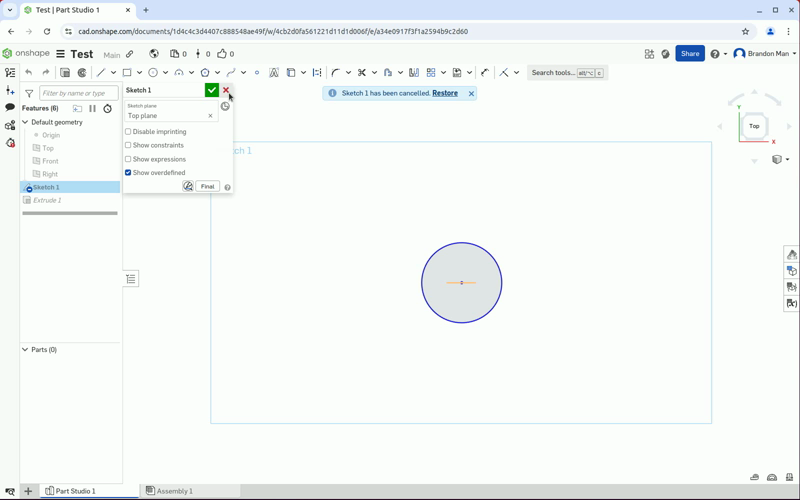
click(229, 92)
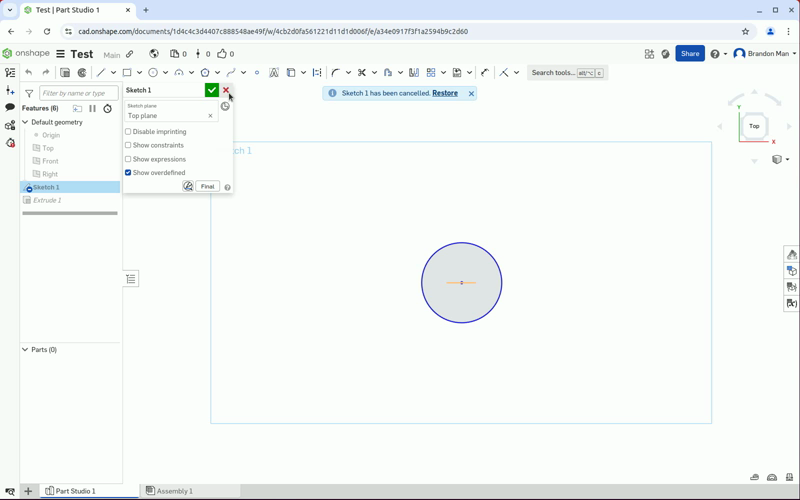
key(shift+s)
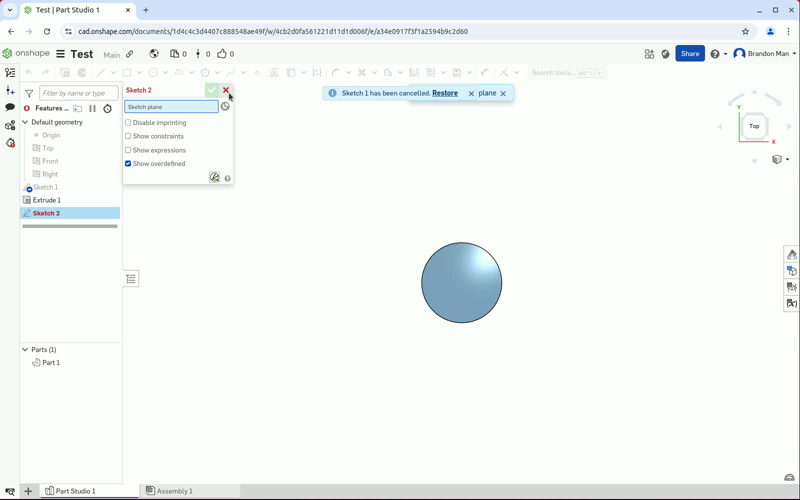
mouse_move(73, 150)
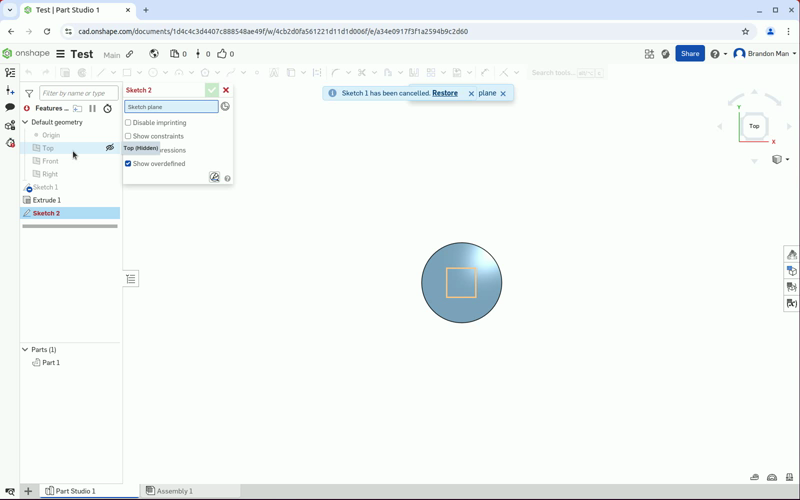
click(73, 150)
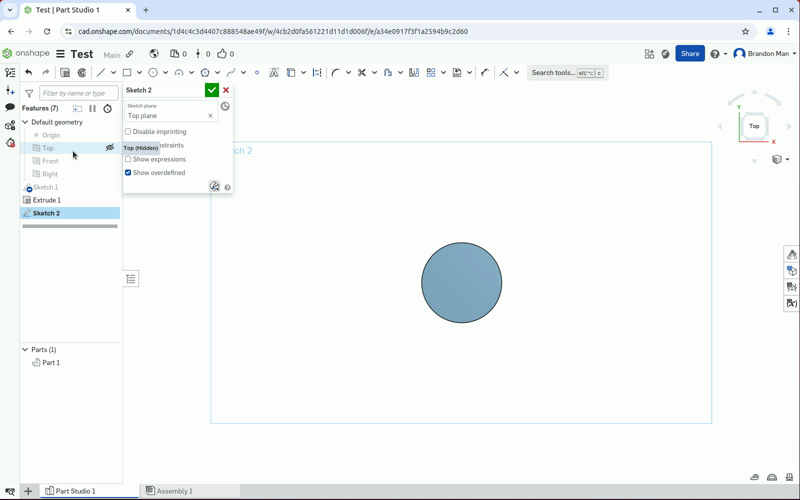
mouse_move(73, 352)
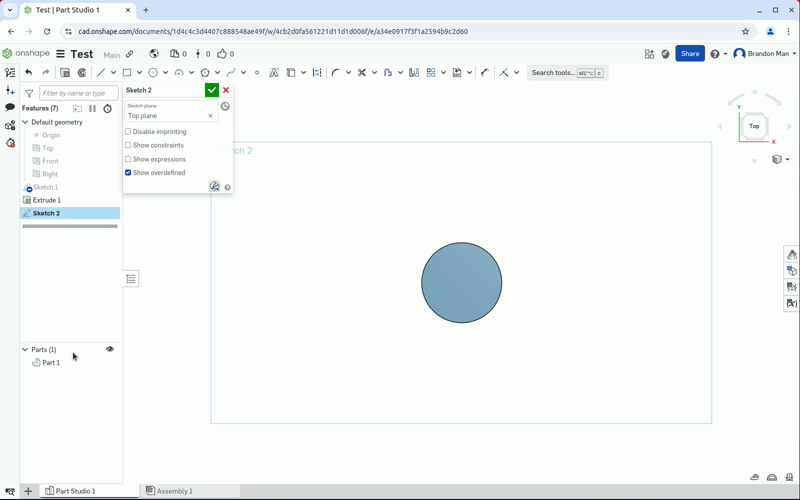
key(y)
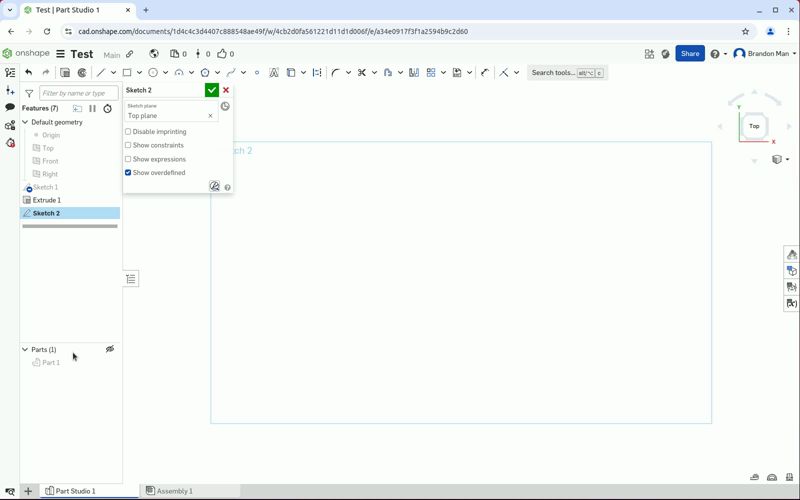
key(a)
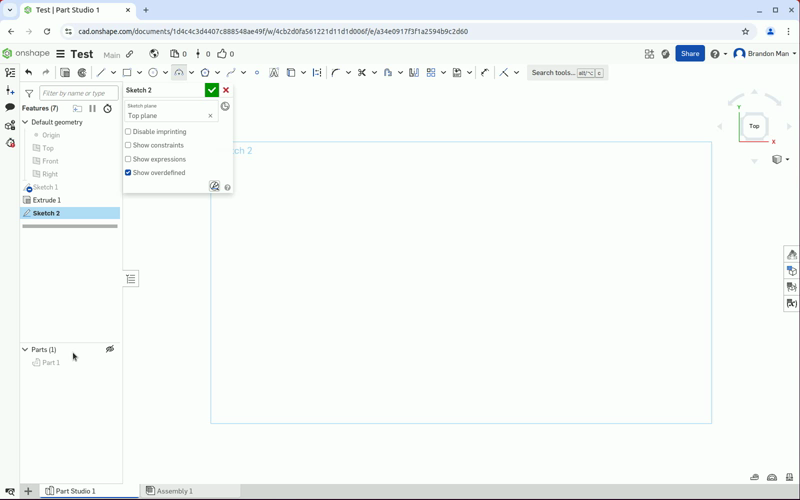
key_down(shift)
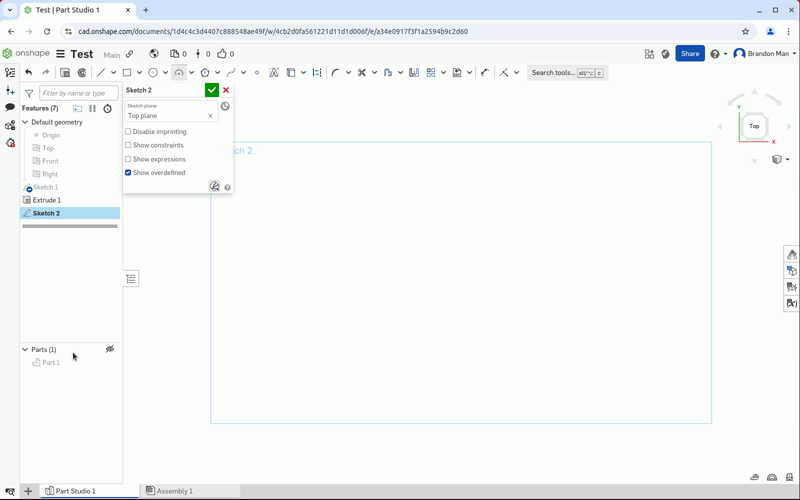
mouse_move(489, 308)
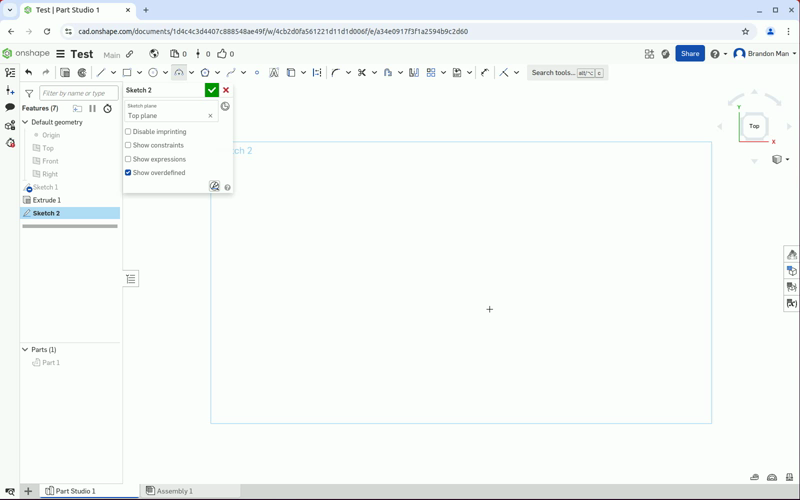
click(489, 308)
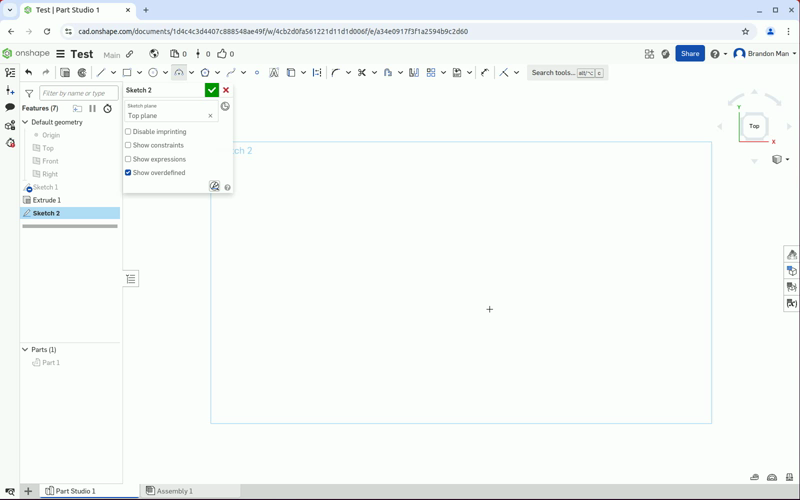
key_up(shift)
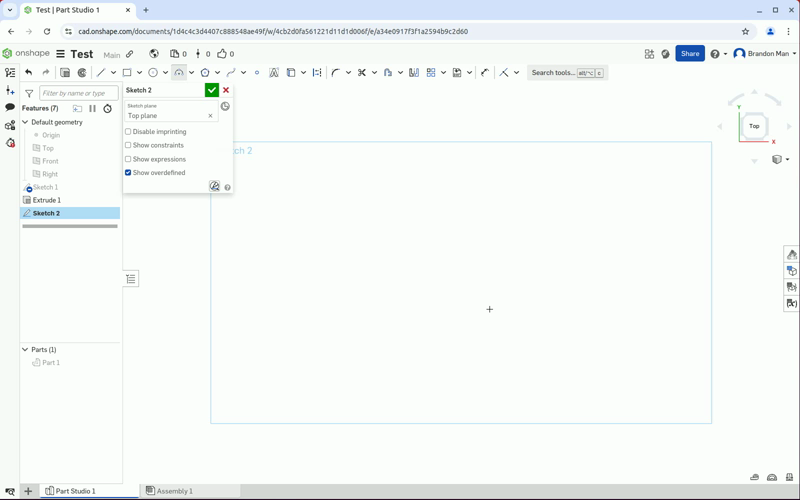
key_down(shift)
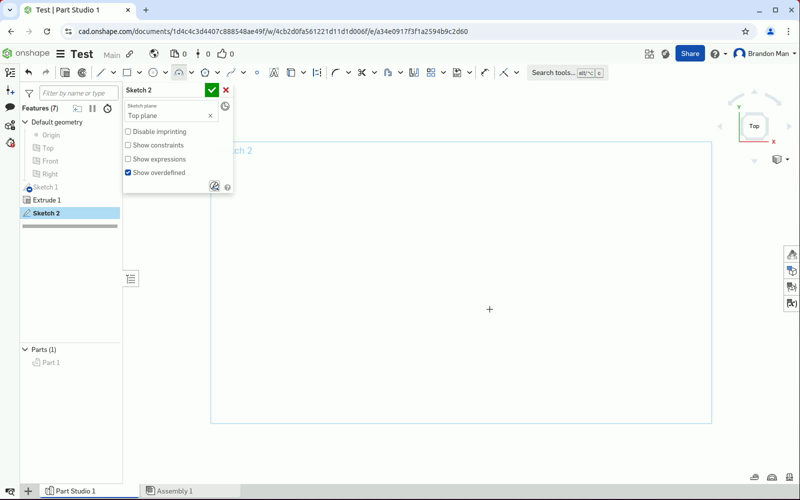
mouse_move(491, 313)
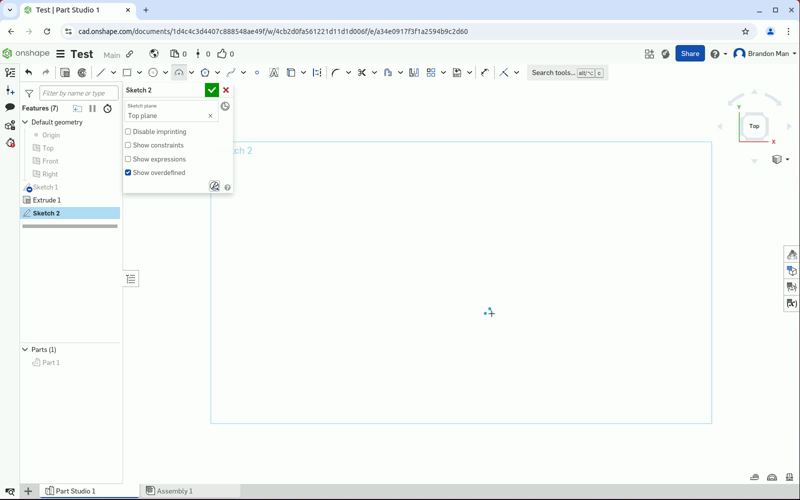
scroll(6)
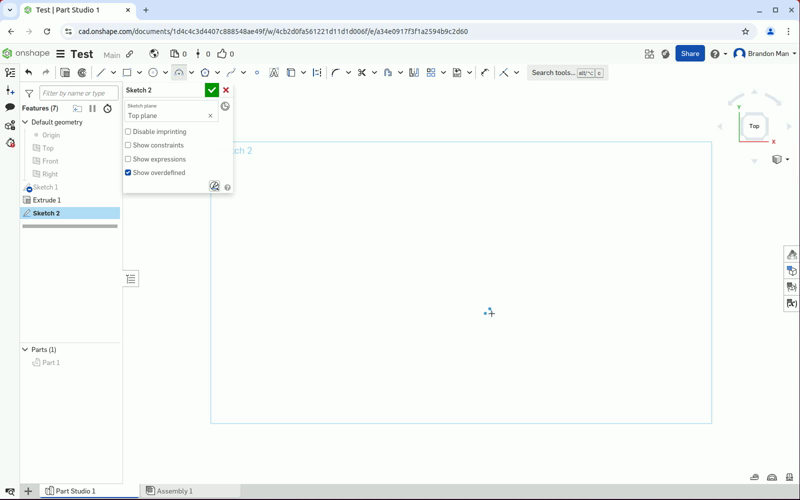
scroll(6)
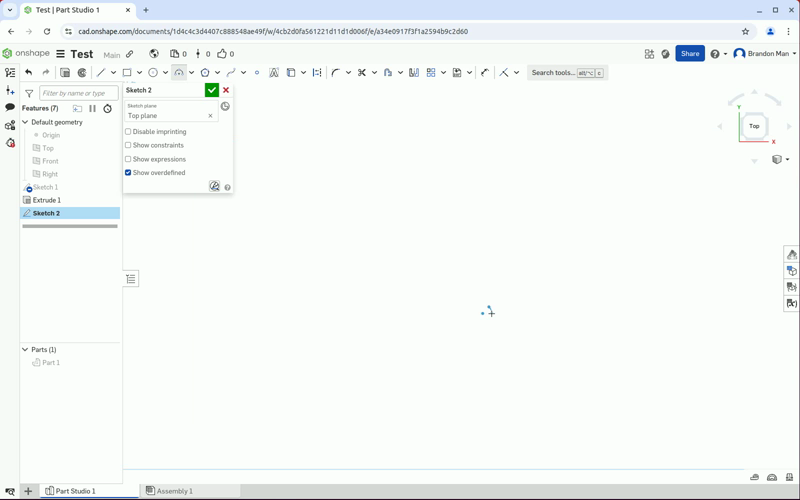
scroll(6)
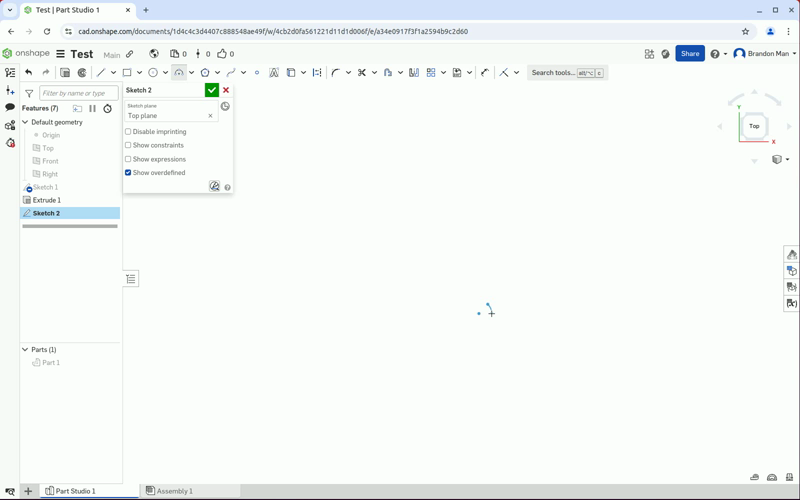
scroll(6)
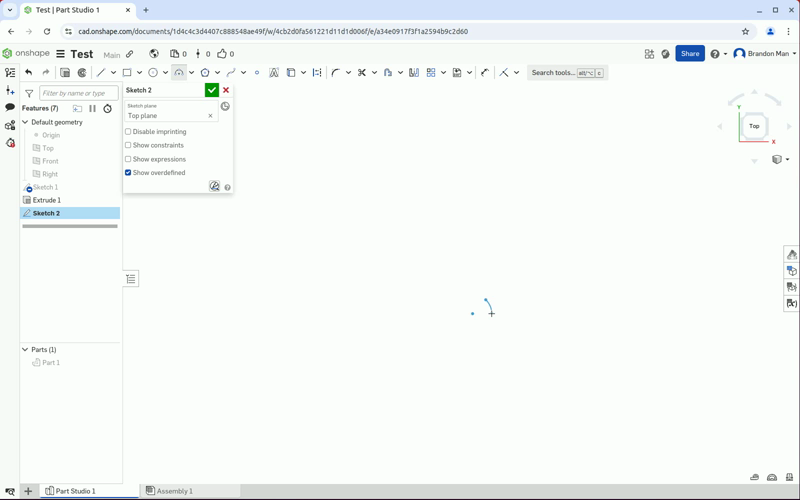
scroll(6)
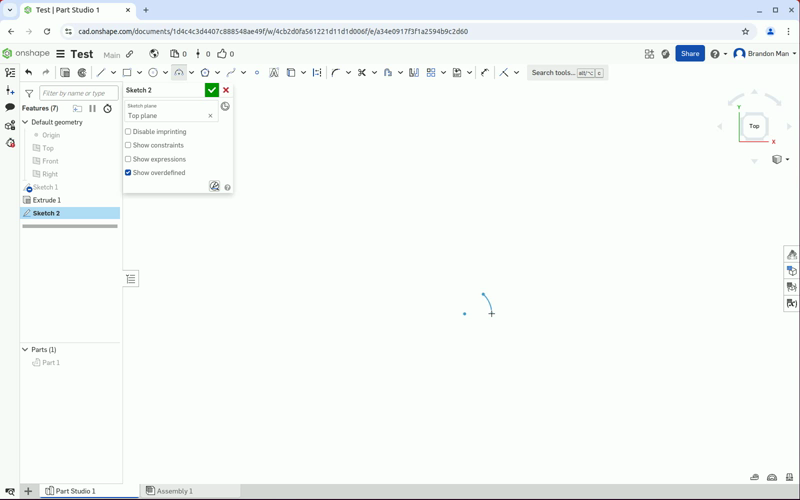
scroll(6)
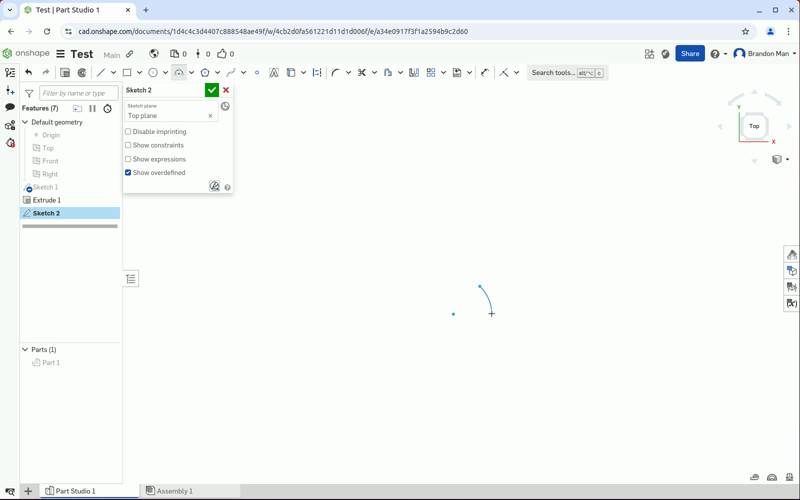
scroll(6)
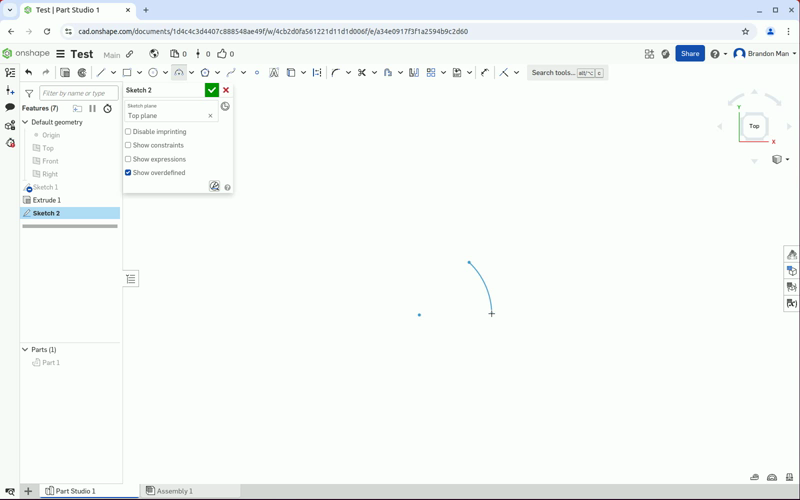
click(491, 313)
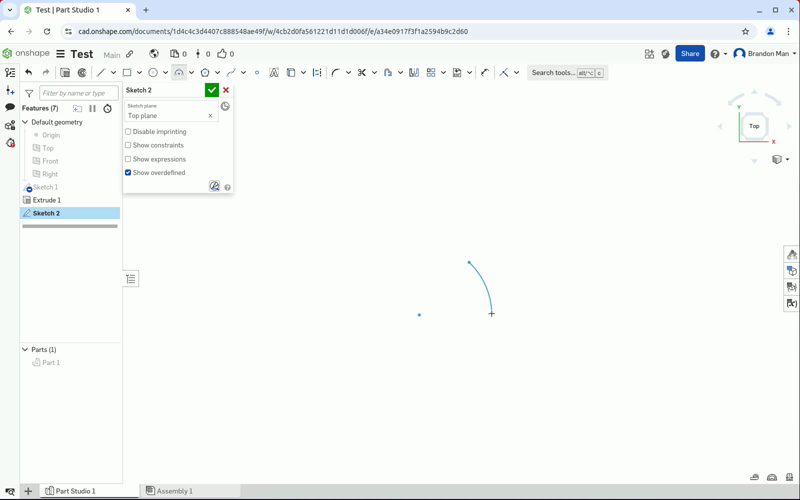
scroll(-6)
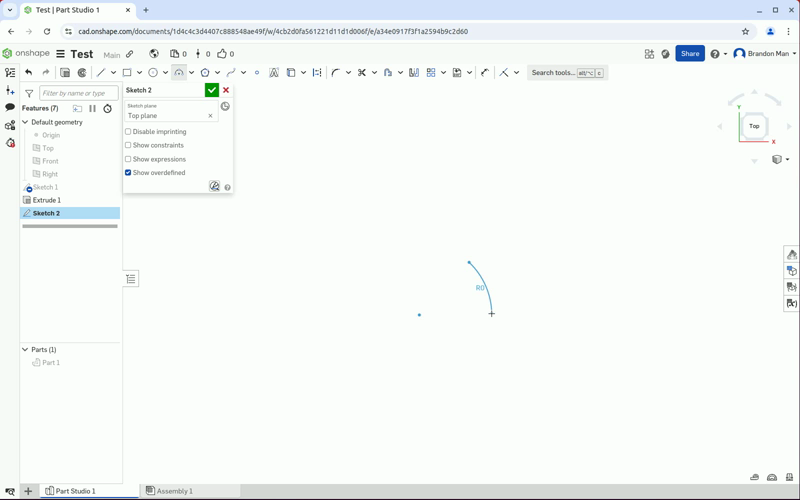
scroll(-6)
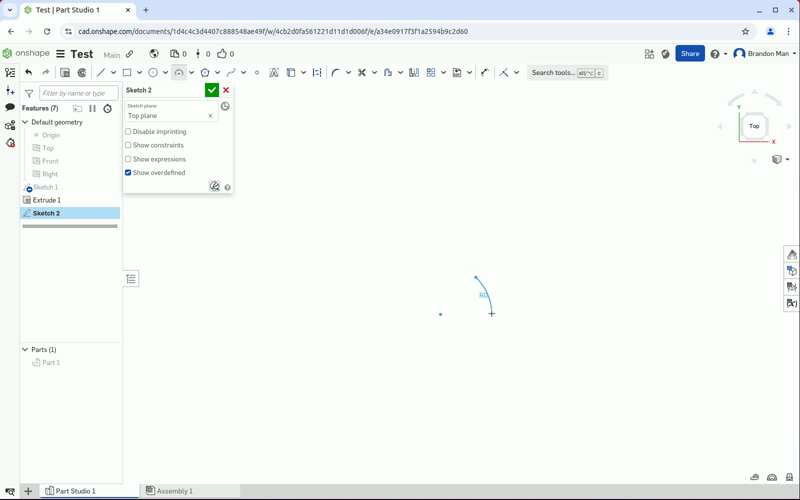
scroll(-6)
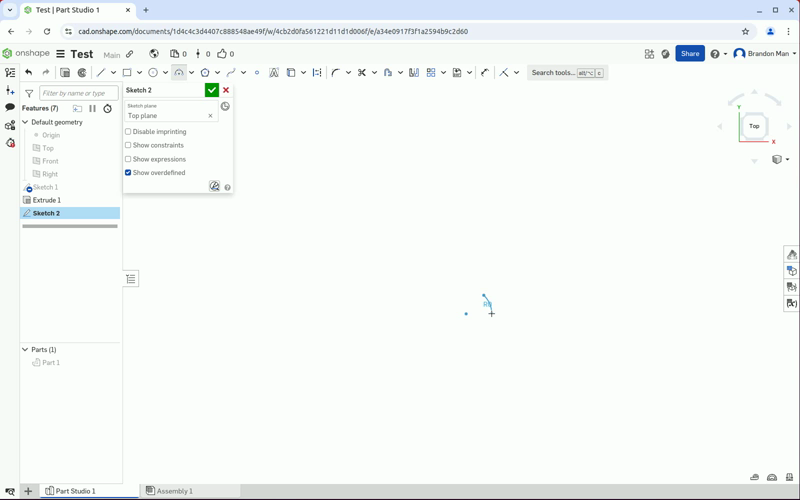
scroll(-6)
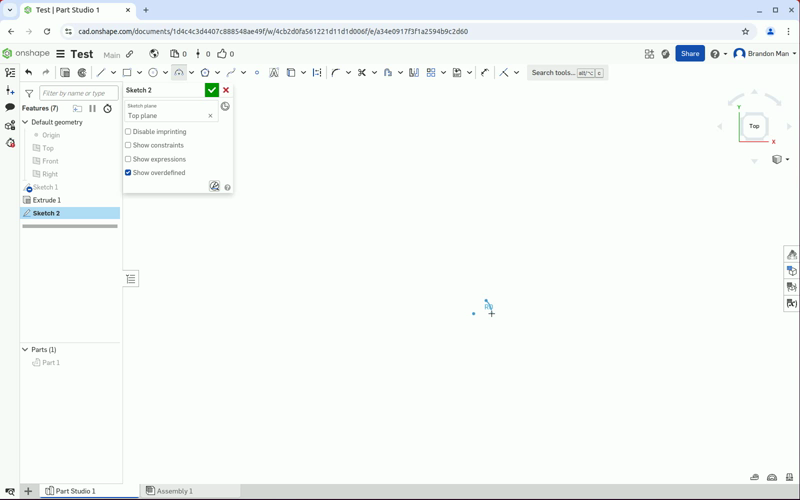
scroll(-6)
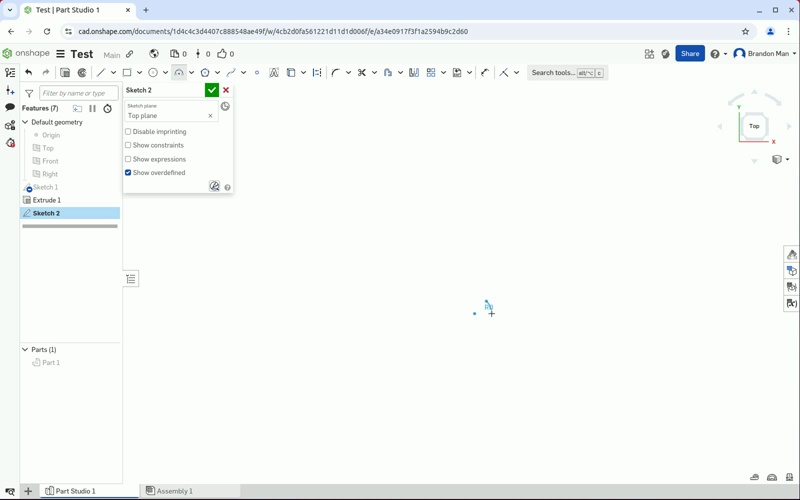
scroll(-6)
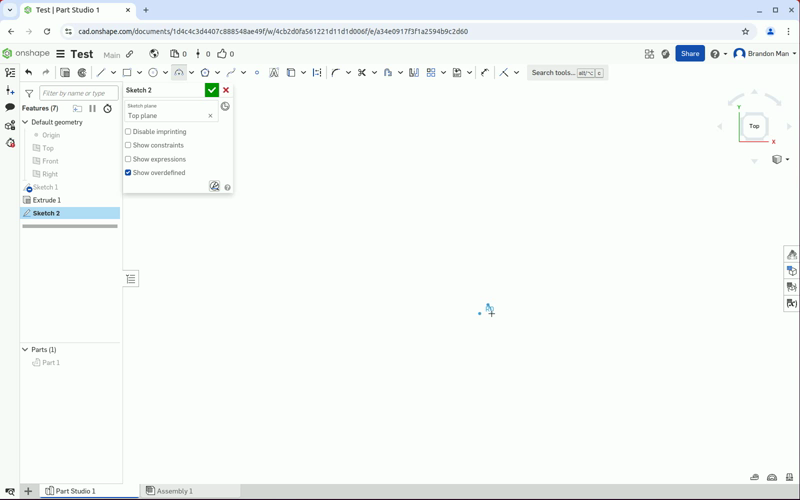
scroll(-6)
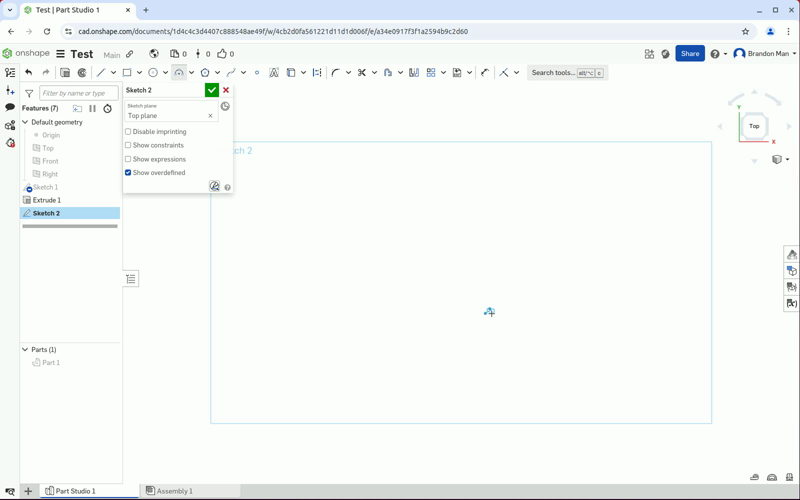
mouse_move(489, 311)
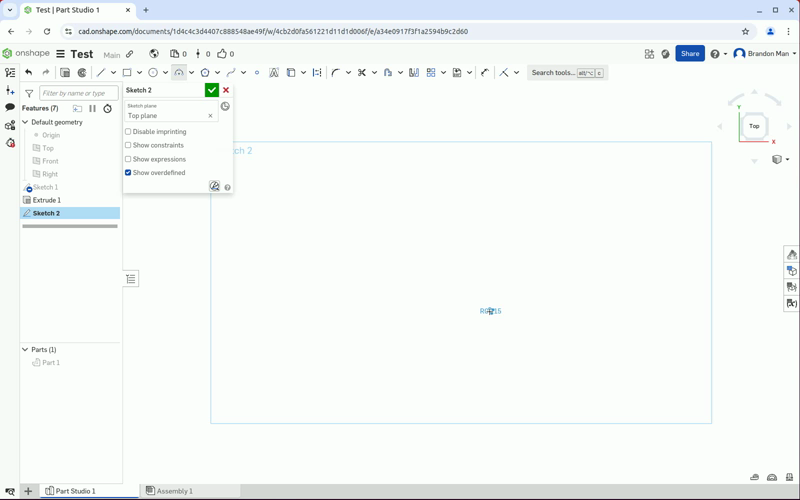
scroll(6)
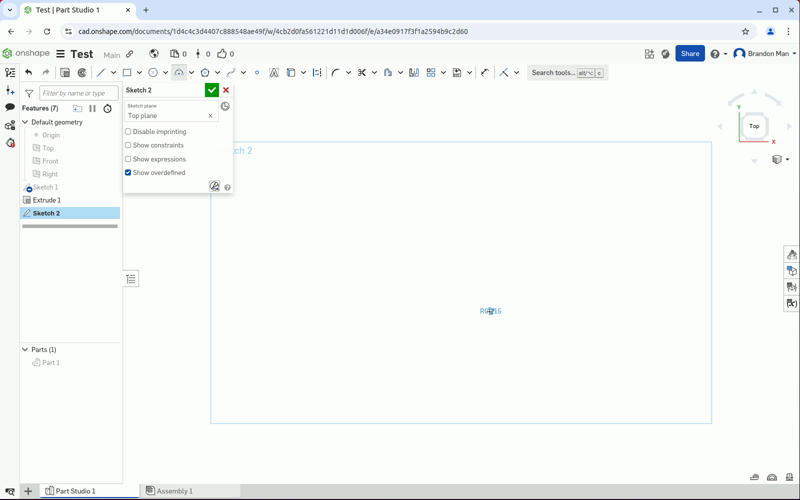
scroll(6)
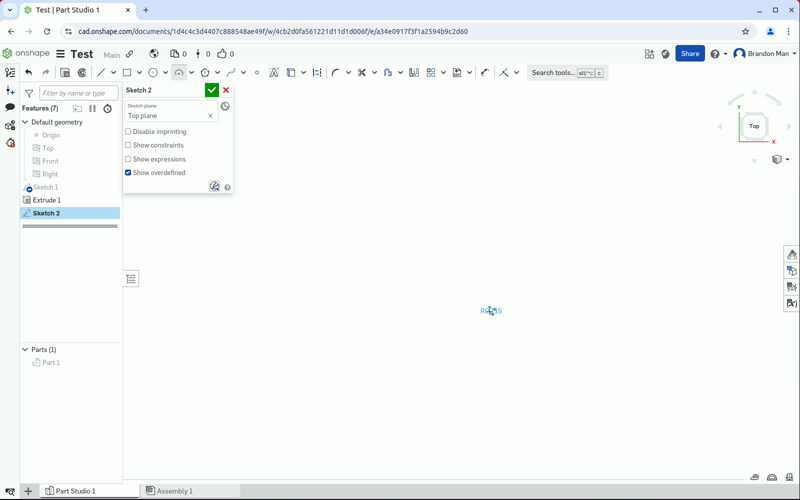
scroll(6)
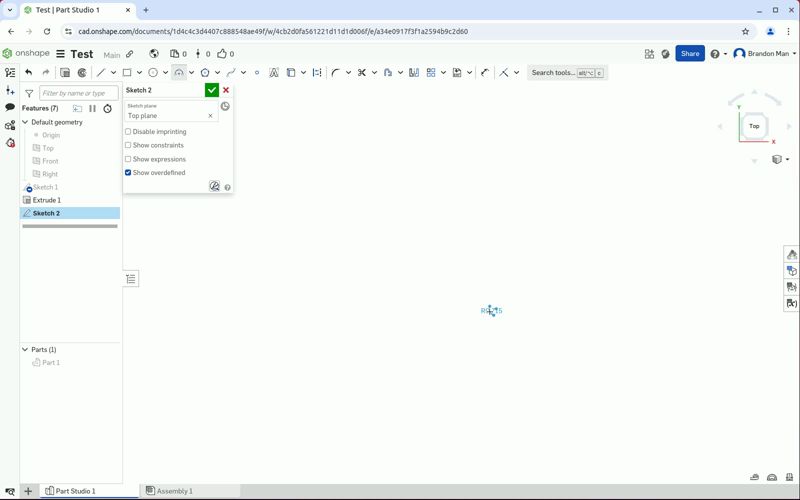
scroll(6)
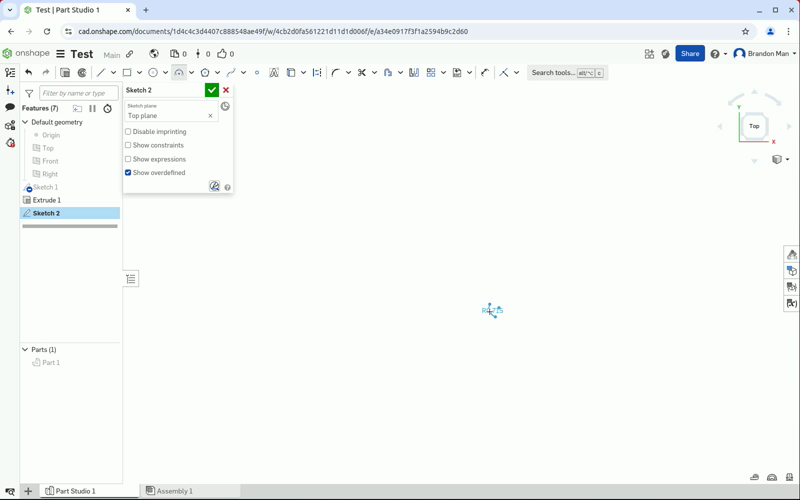
scroll(6)
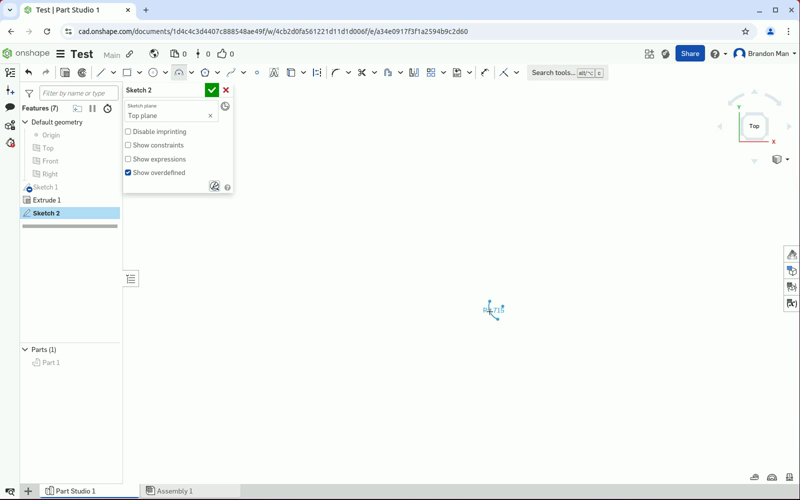
scroll(6)
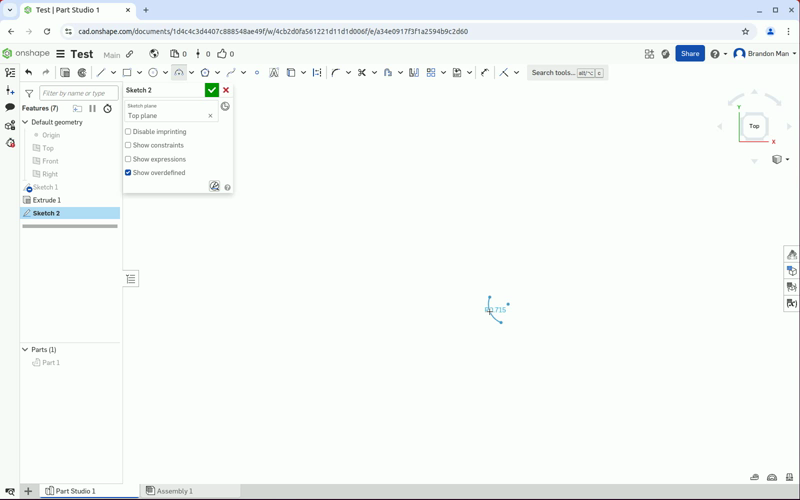
scroll(6)
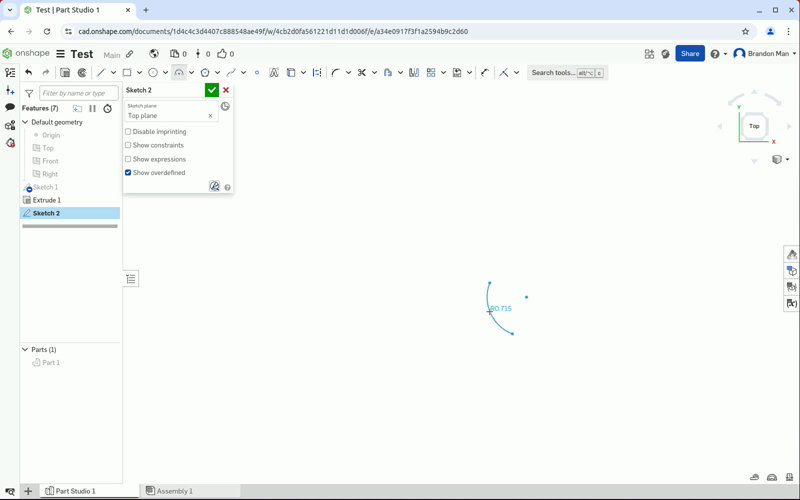
click(489, 311)
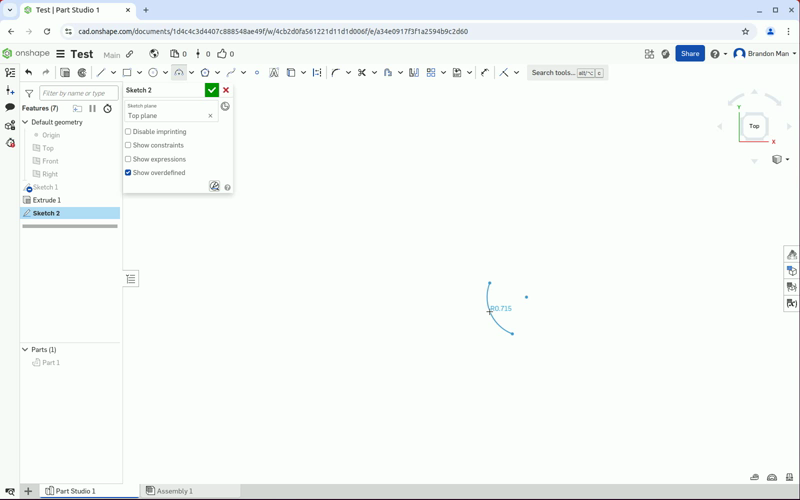
scroll(-6)
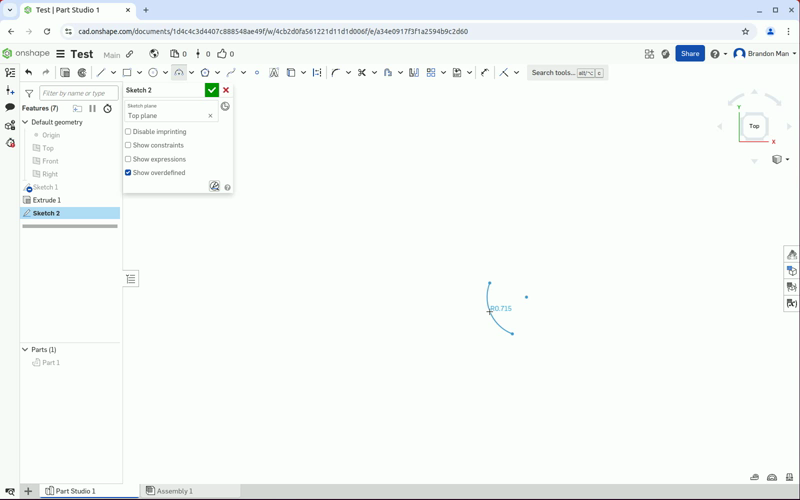
scroll(-6)
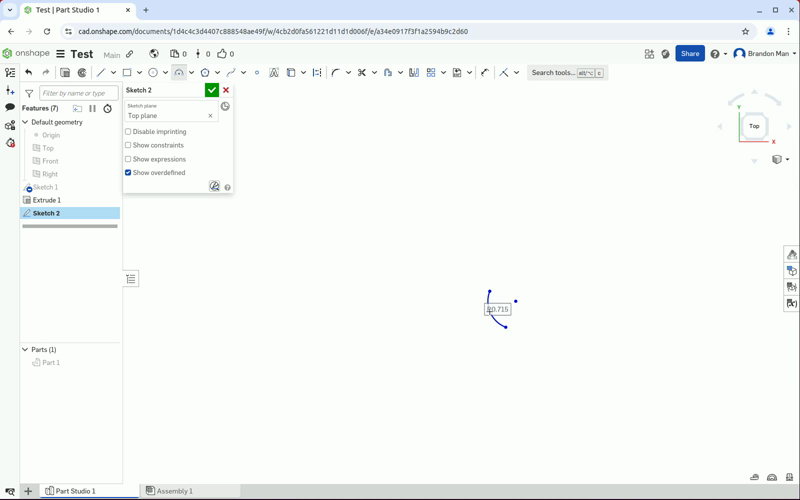
scroll(-6)
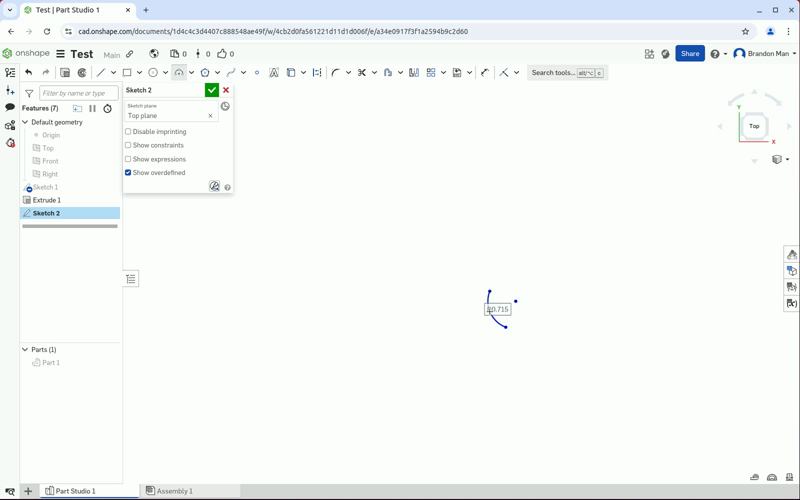
scroll(-6)
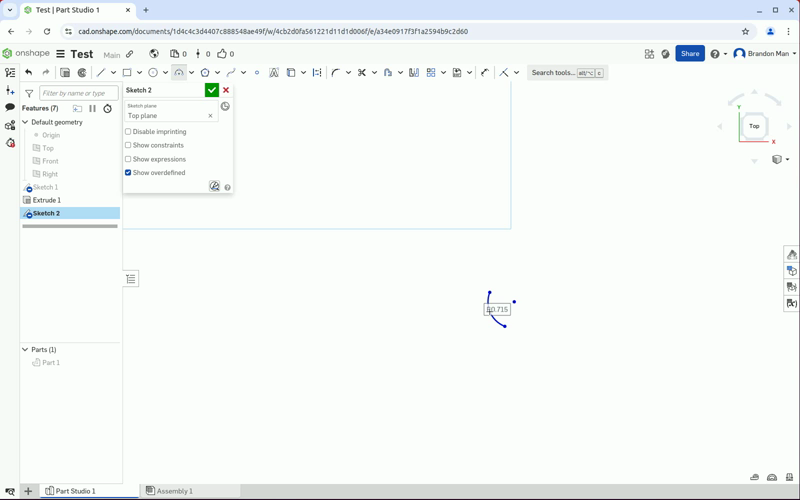
scroll(-6)
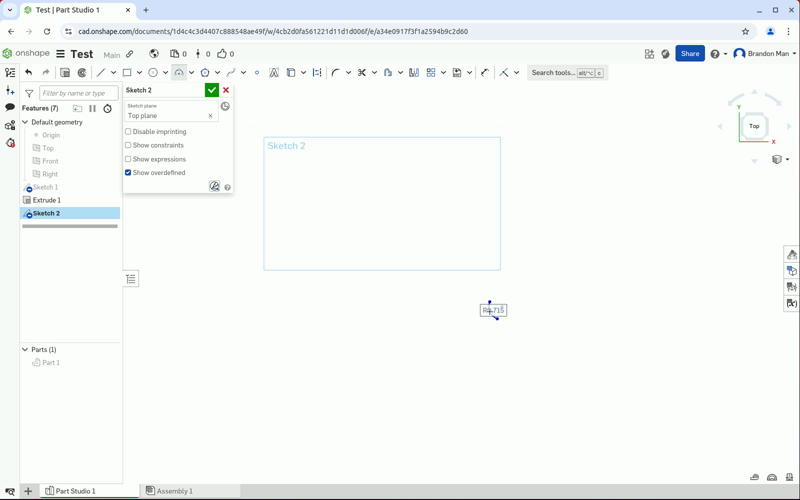
scroll(-6)
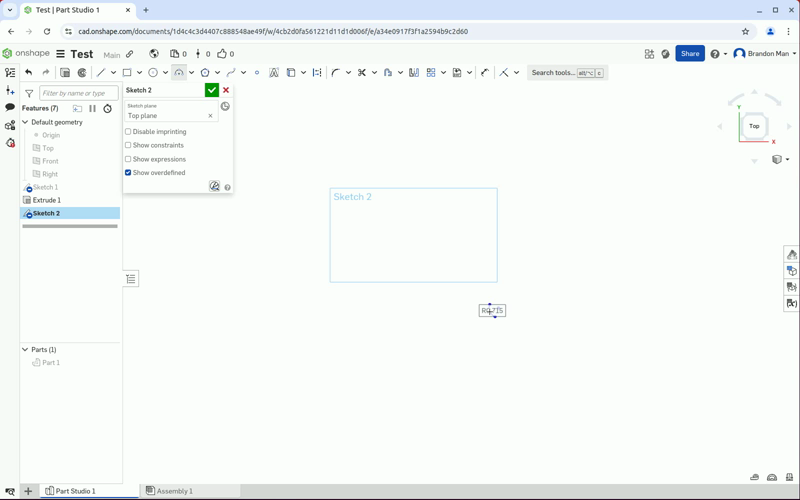
scroll(-6)
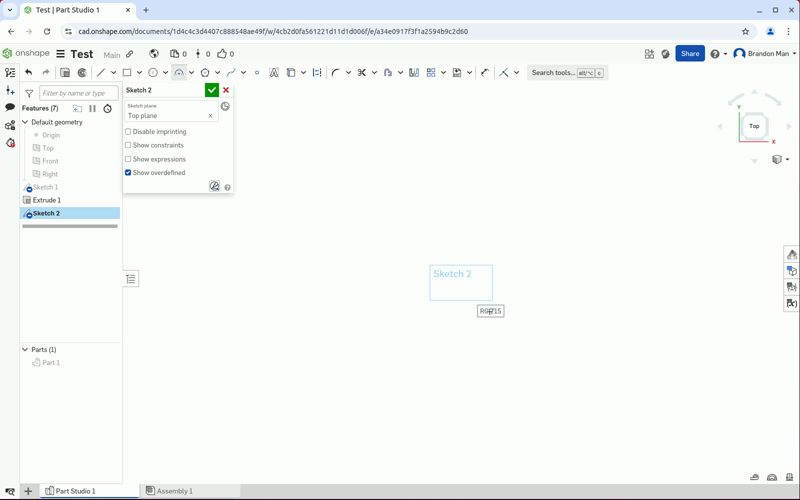
key_up(shift)
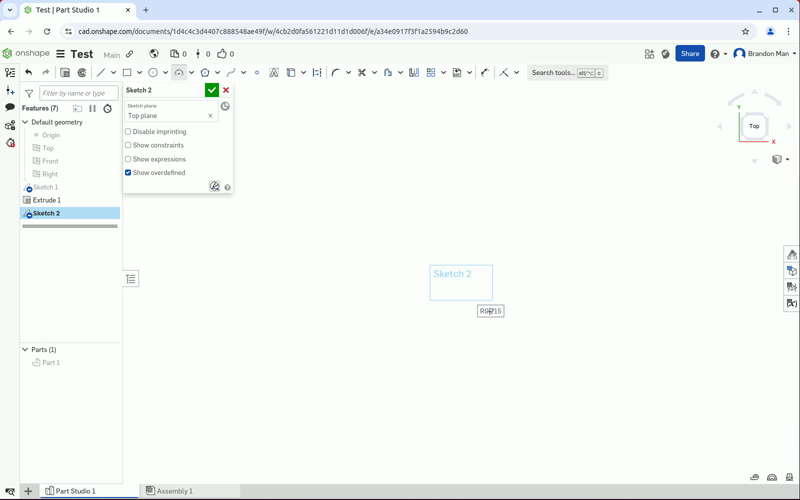
key(esc)
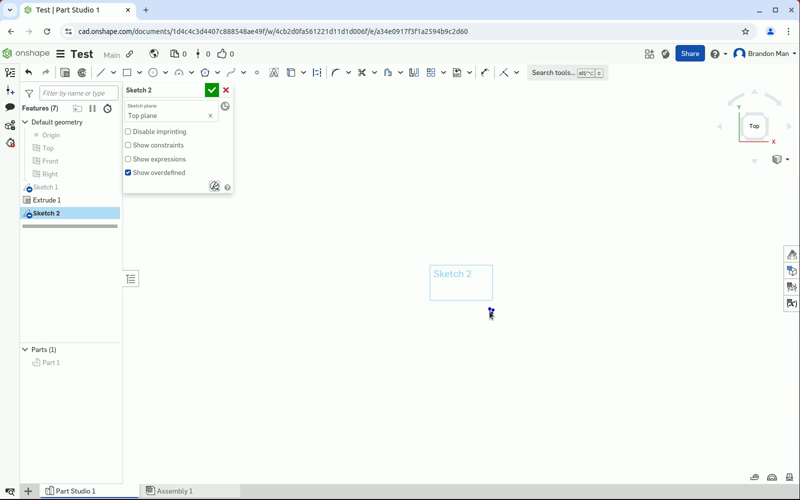
key(l)
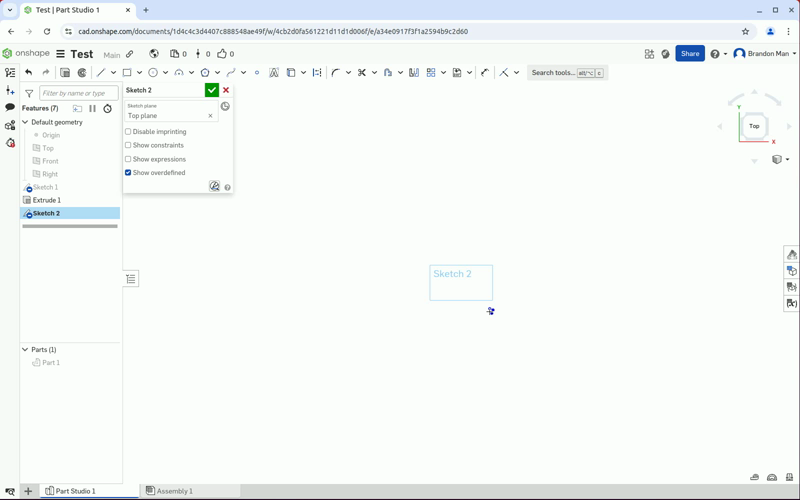
mouse_move(491, 313)
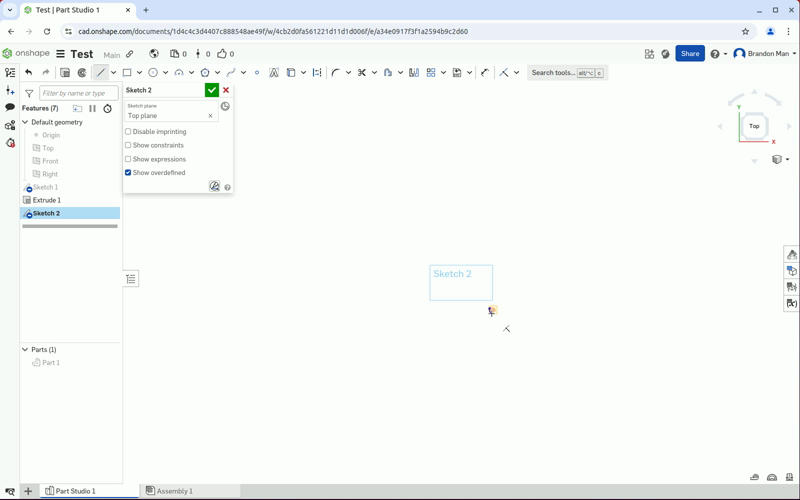
scroll(6)
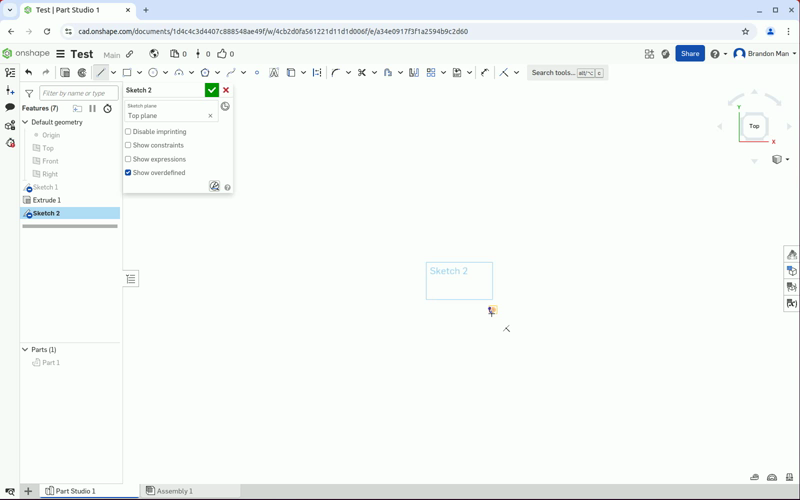
scroll(6)
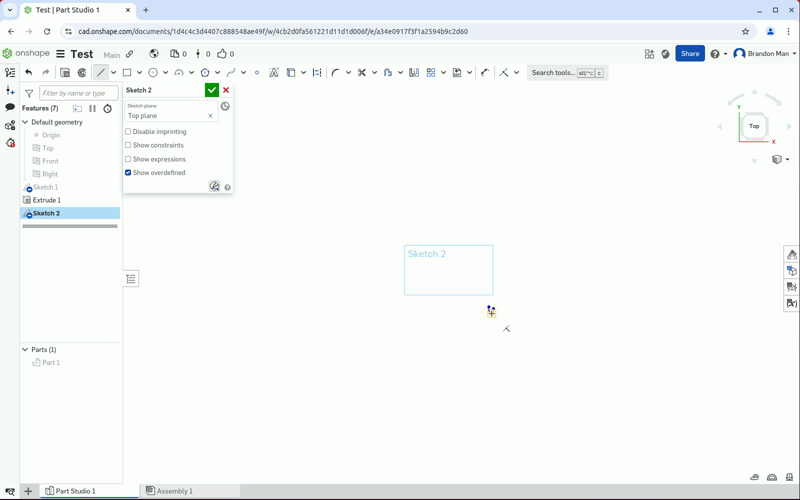
scroll(6)
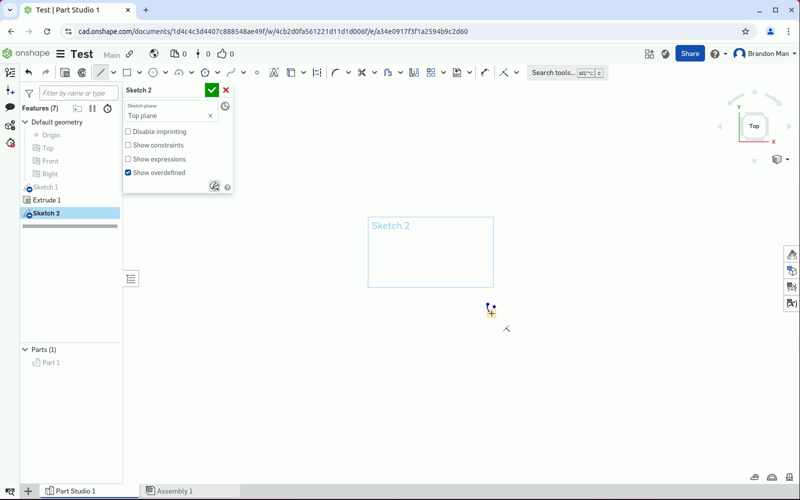
scroll(6)
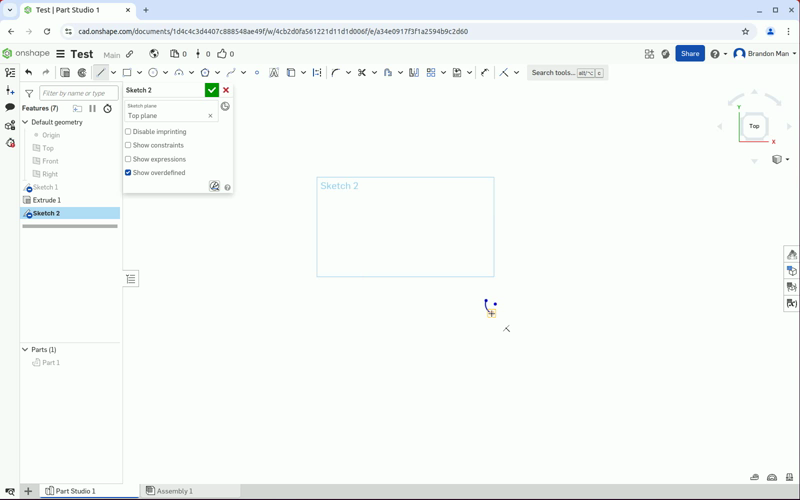
scroll(6)
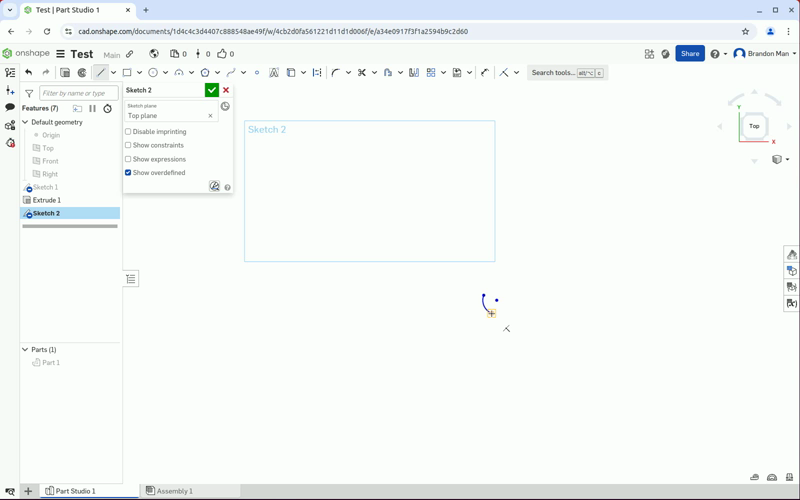
scroll(6)
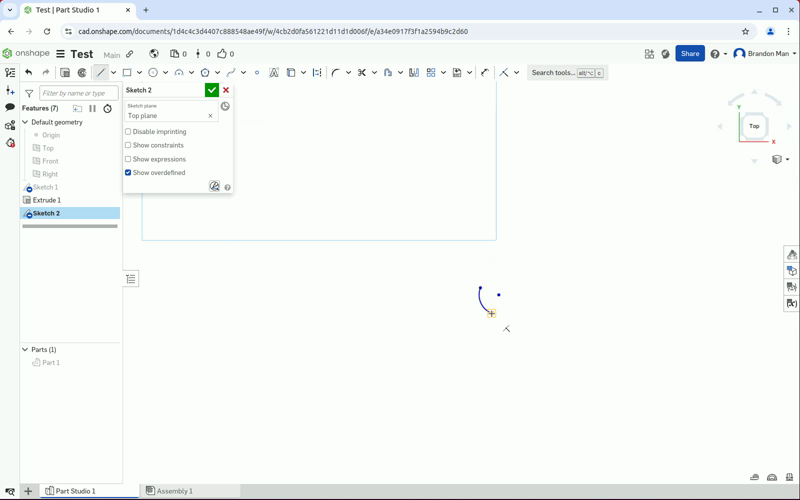
scroll(6)
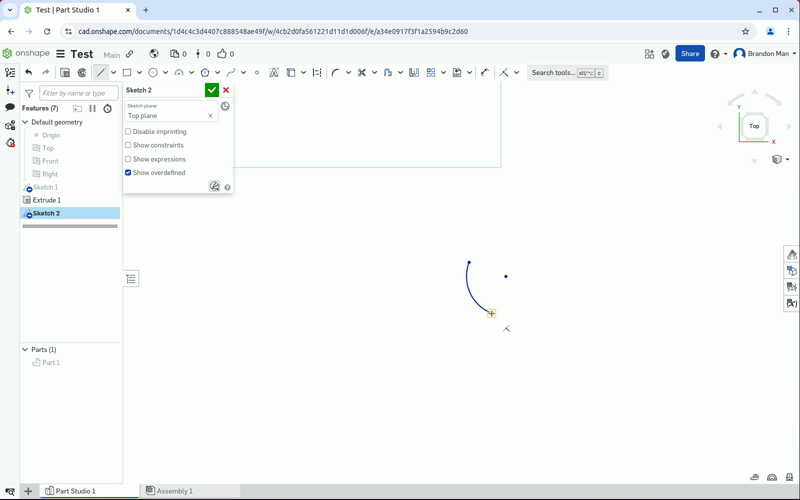
click(491, 313)
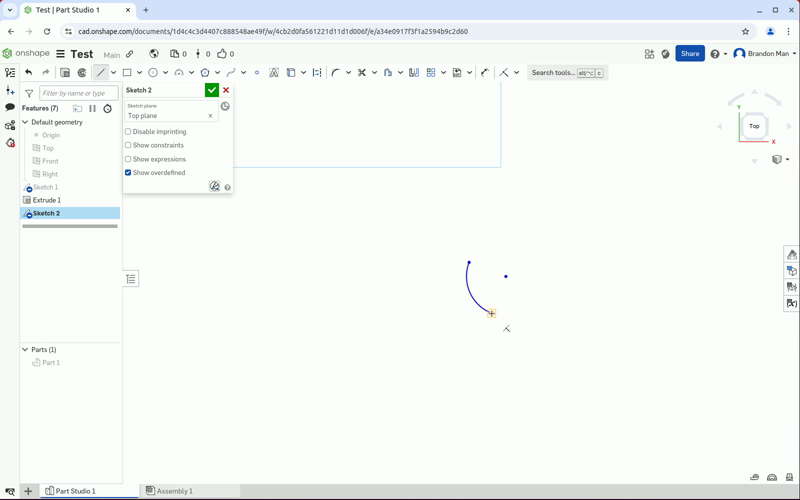
scroll(-6)
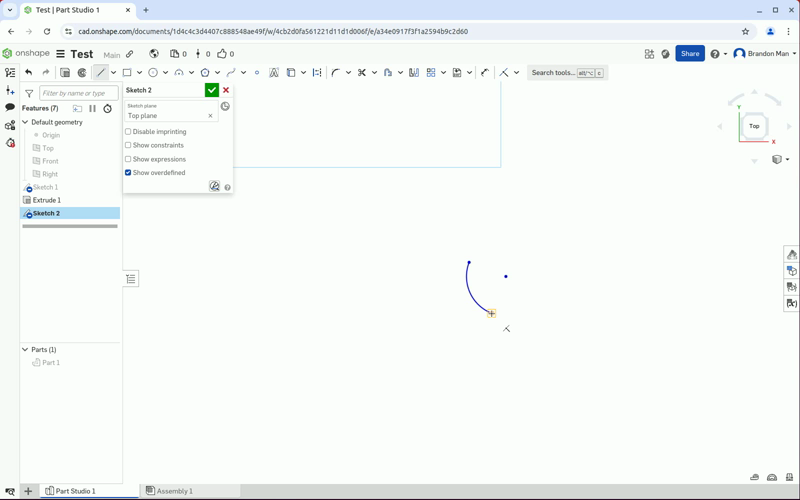
scroll(-6)
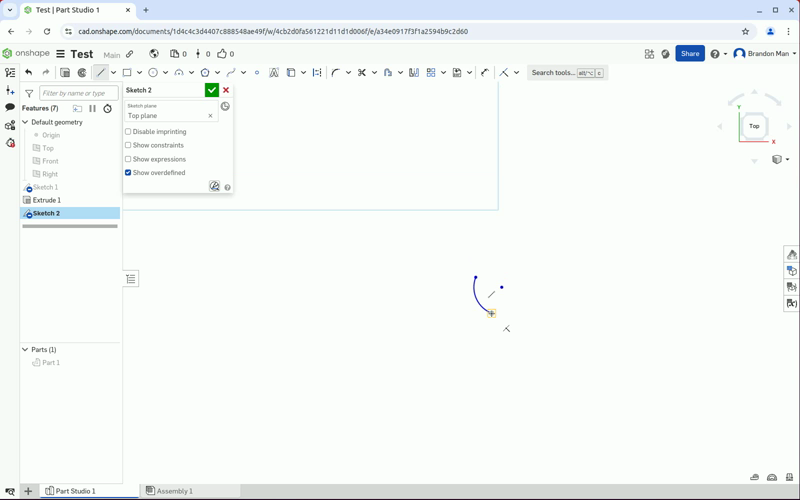
scroll(-6)
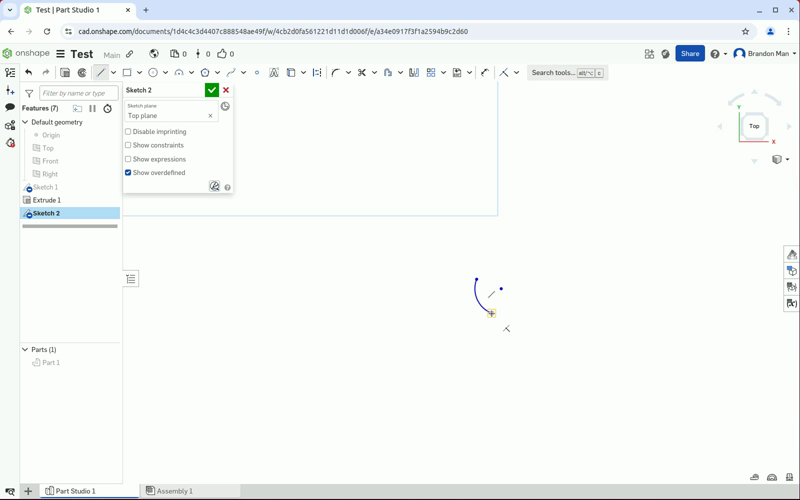
scroll(-6)
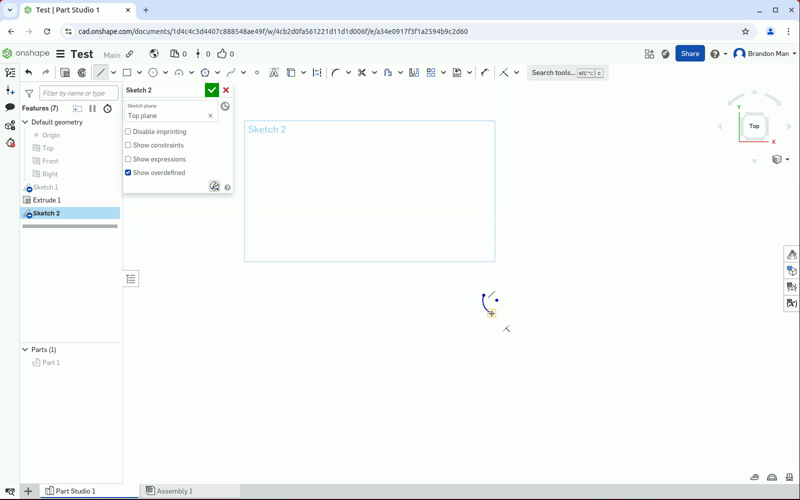
scroll(-6)
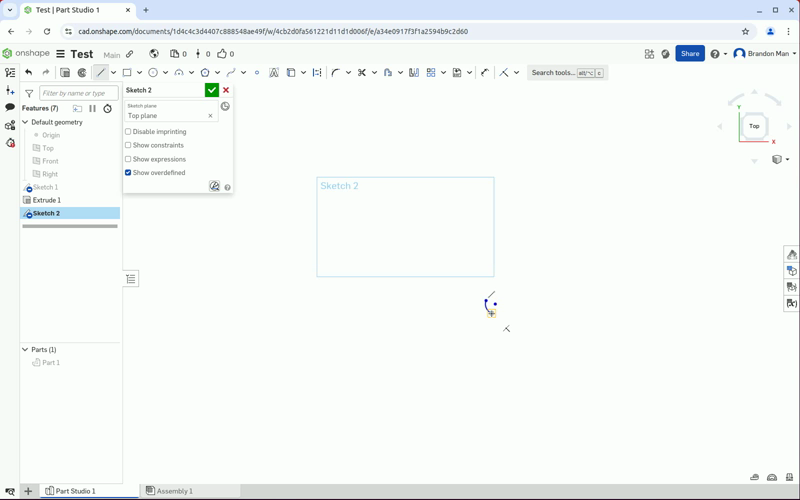
scroll(-6)
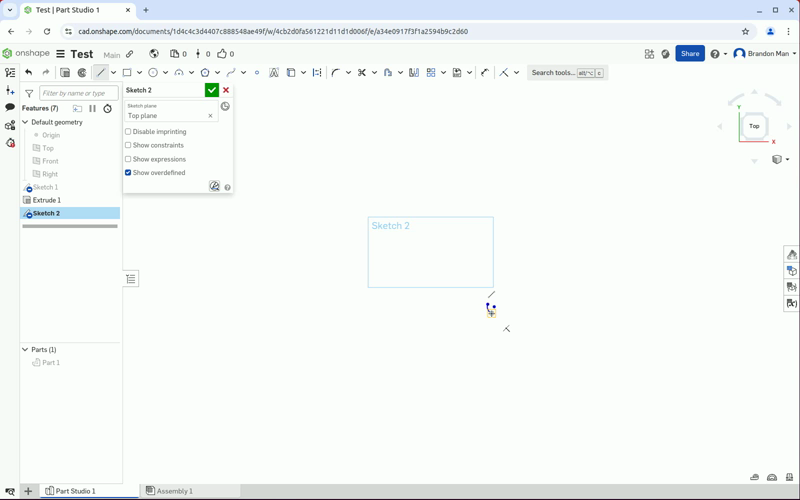
scroll(-6)
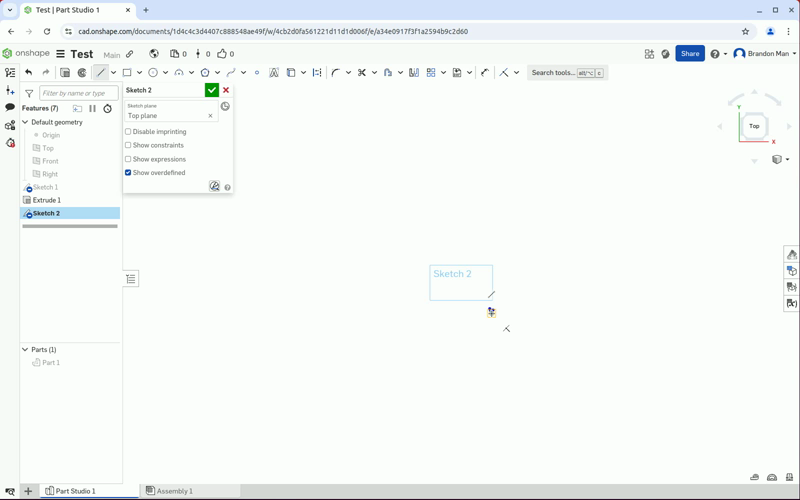
key_down(shift)
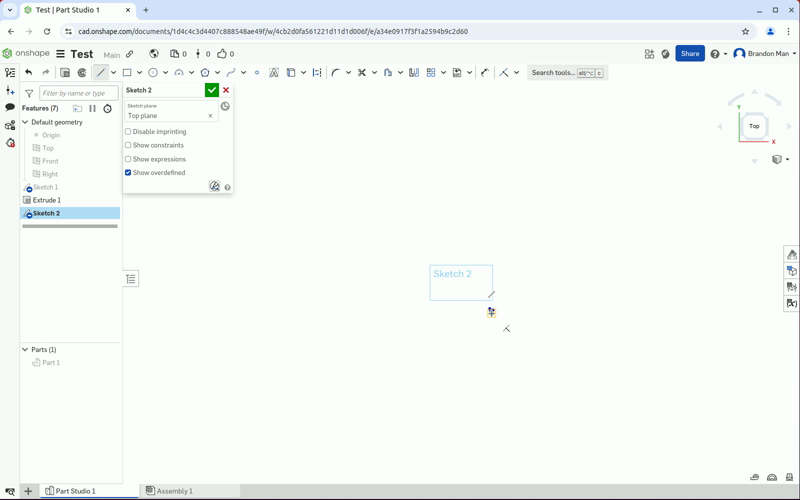
mouse_move(558, 313)
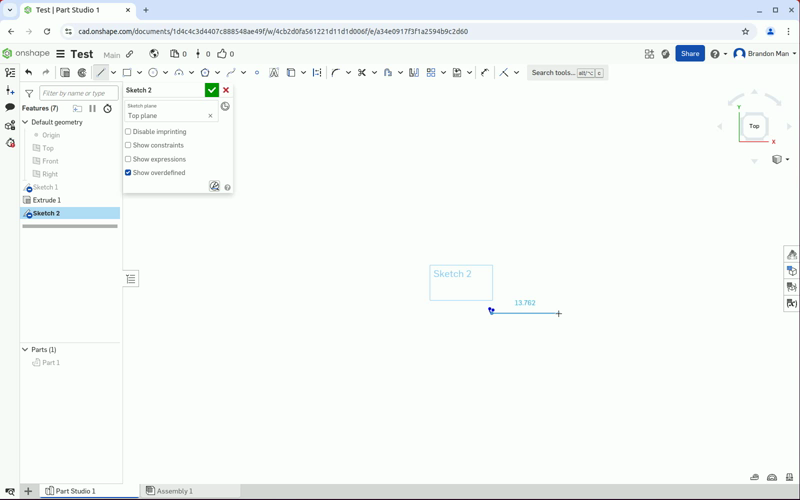
click(558, 313)
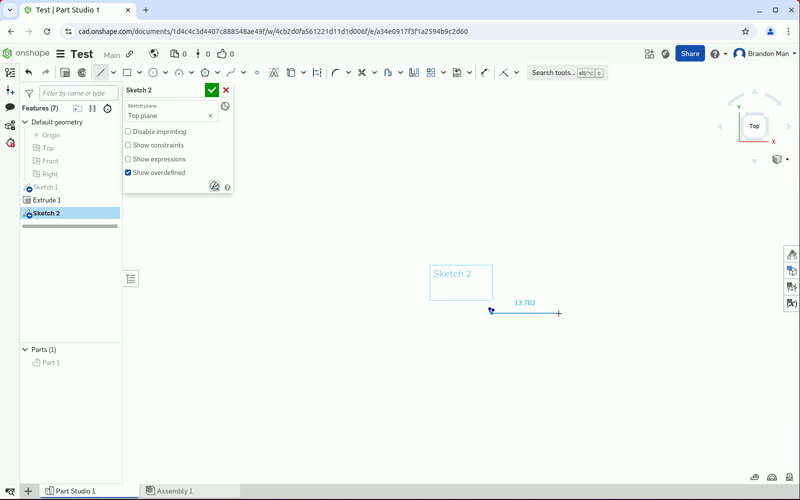
key_up(shift)
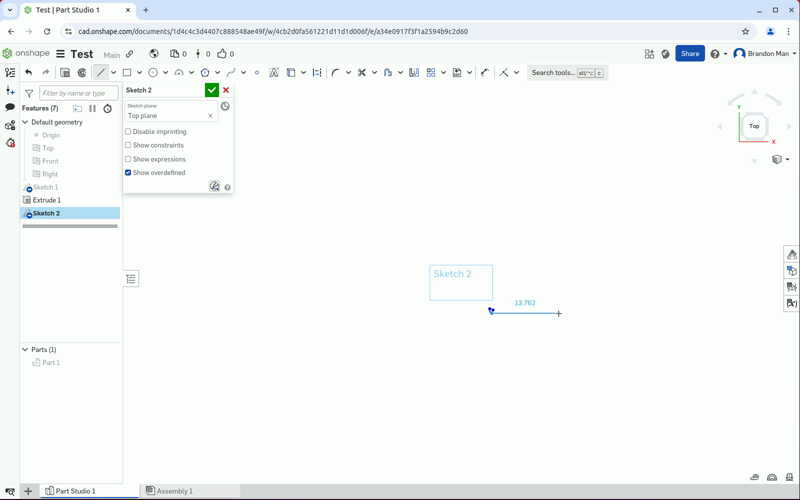
key(esc)
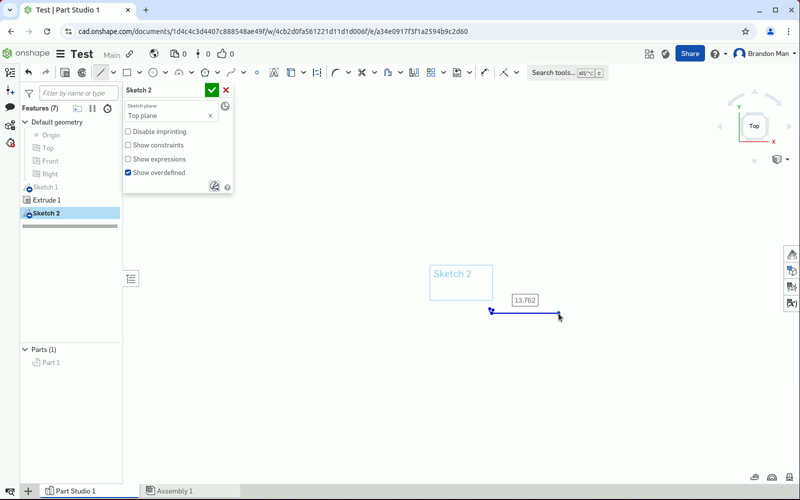
key(a)
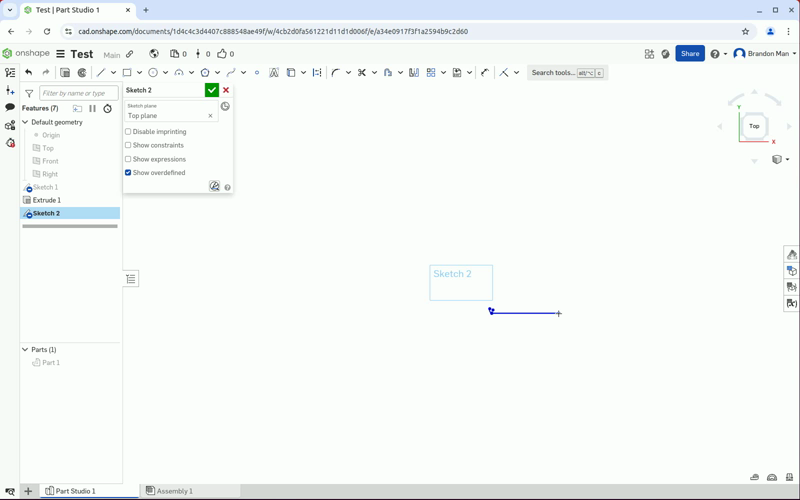
mouse_move(558, 313)
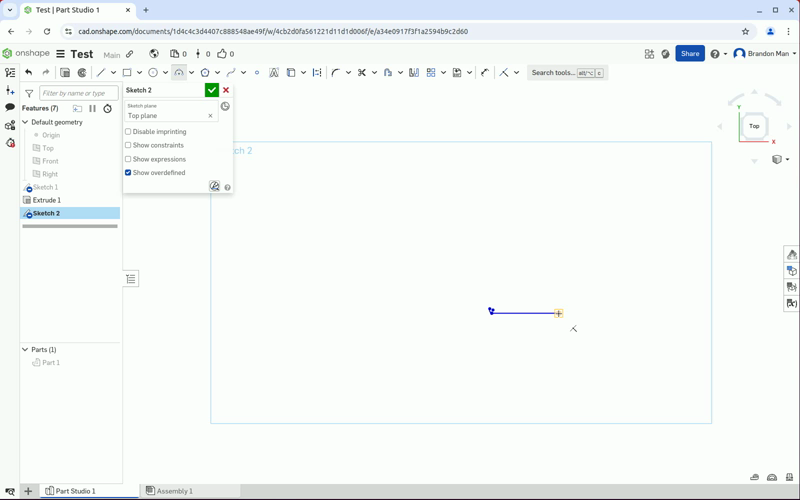
click(558, 313)
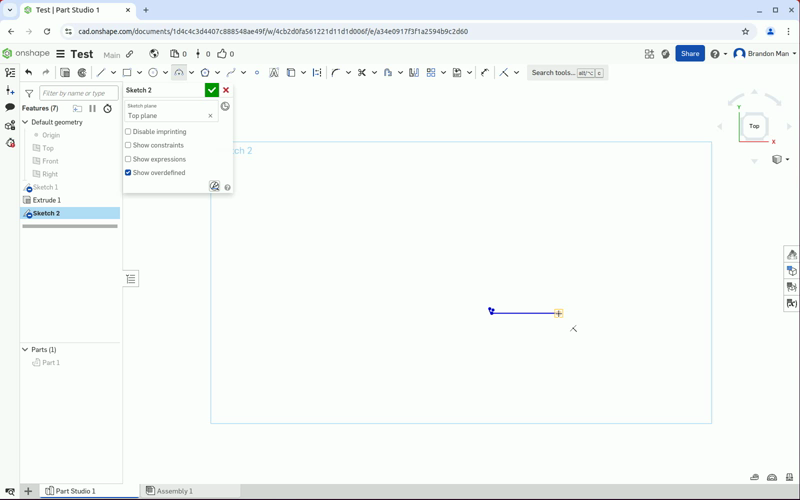
key_down(shift)
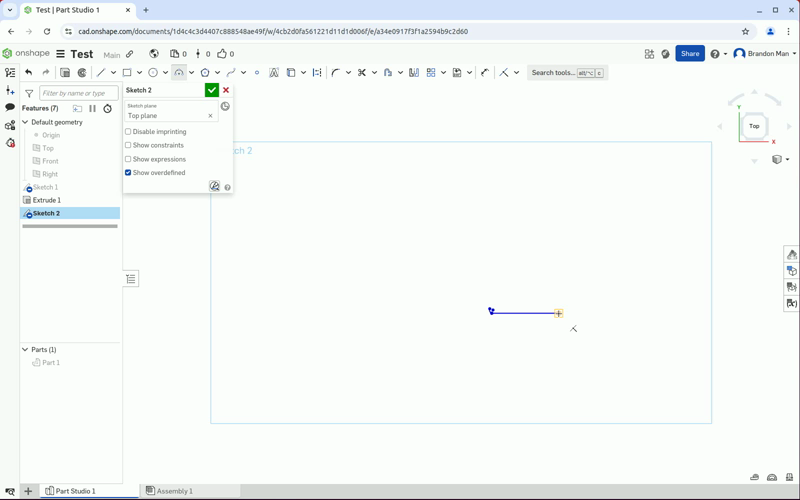
mouse_move(573, 298)
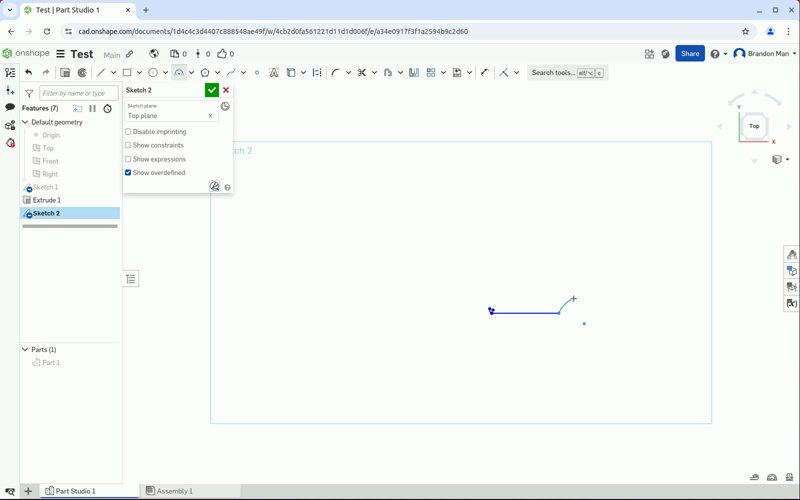
click(573, 298)
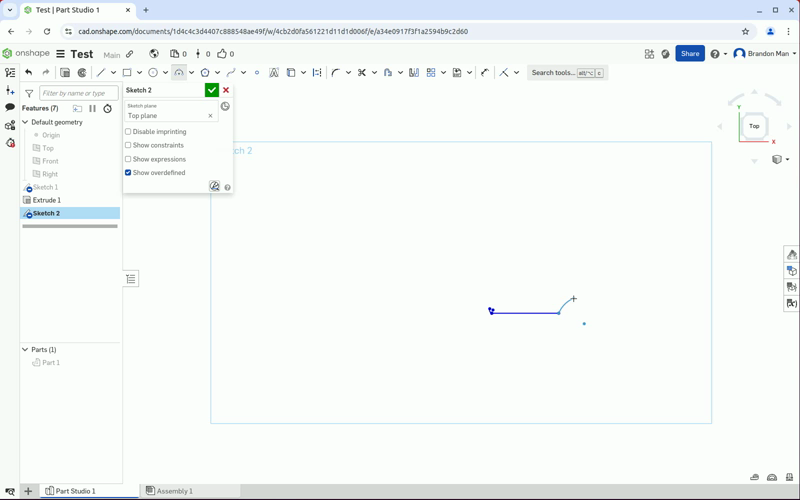
mouse_move(569, 308)
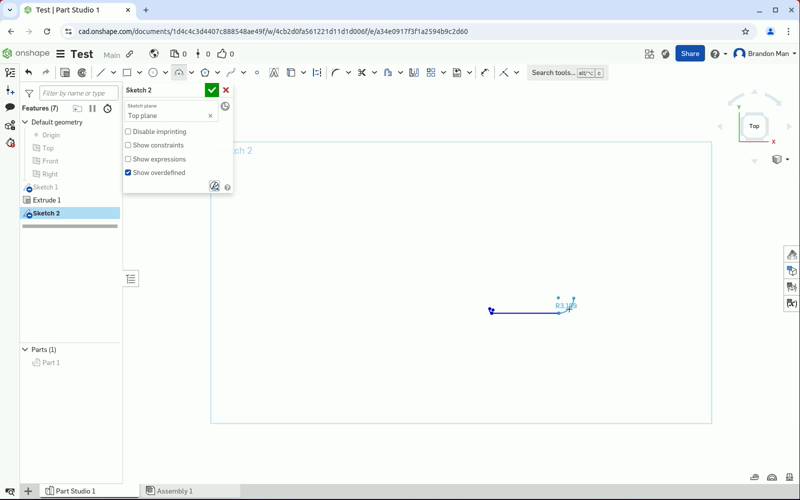
click(569, 308)
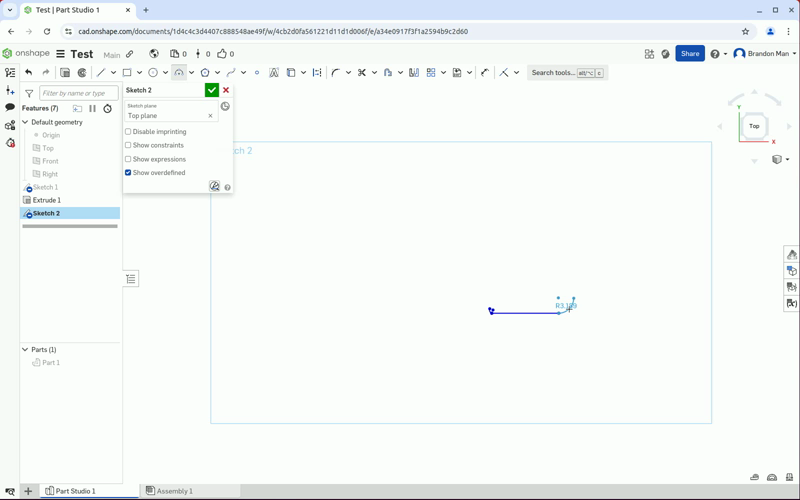
key_up(shift)
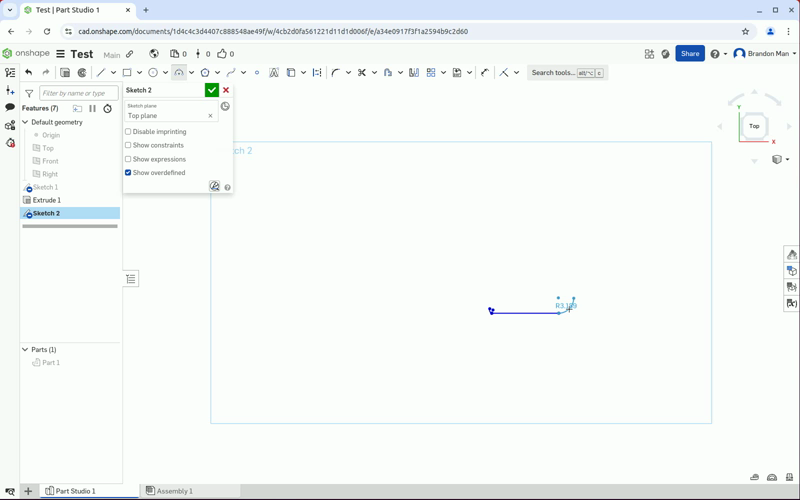
key(esc)
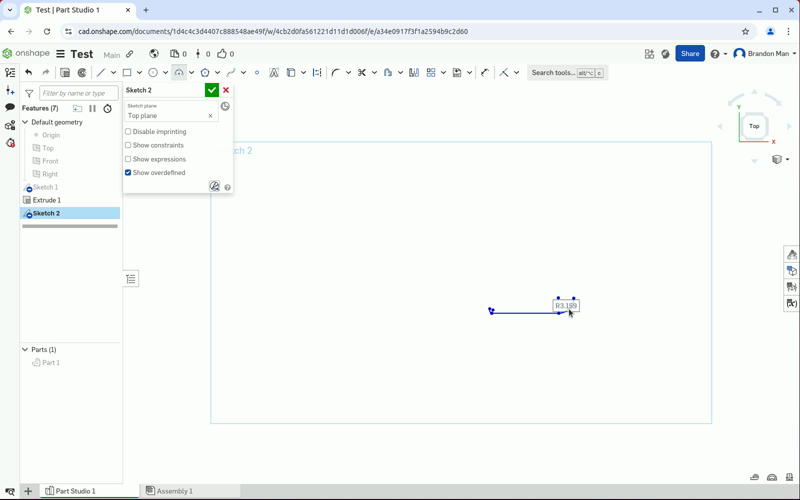
key(l)
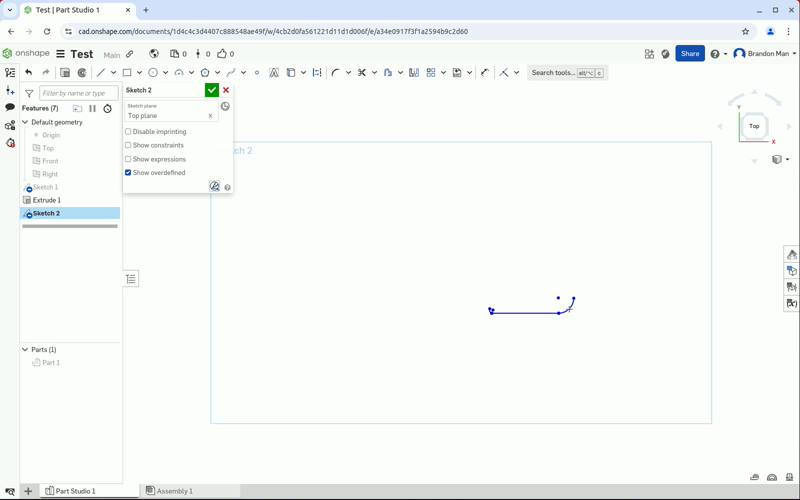
mouse_move(573, 298)
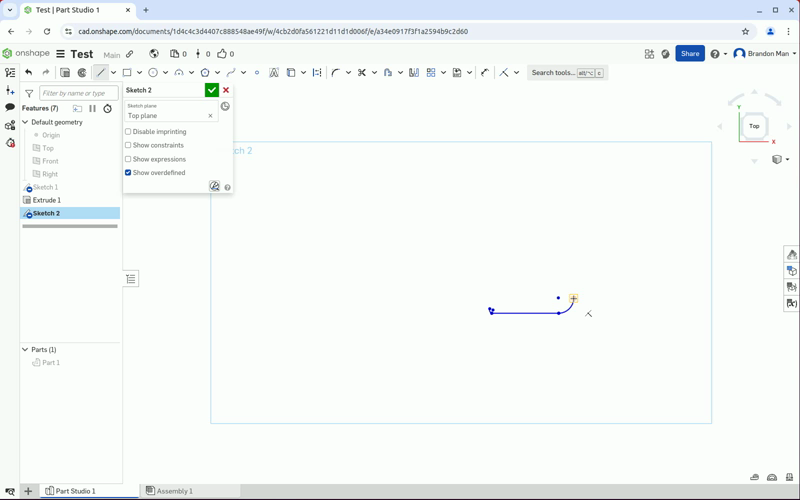
click(573, 298)
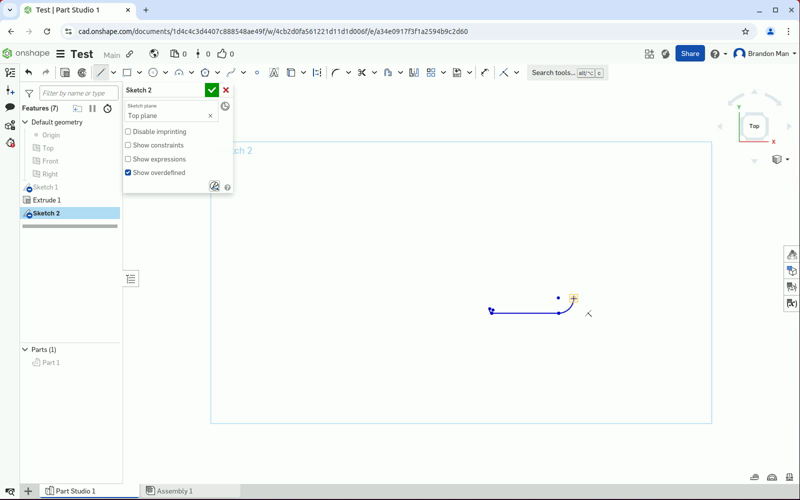
key_down(shift)
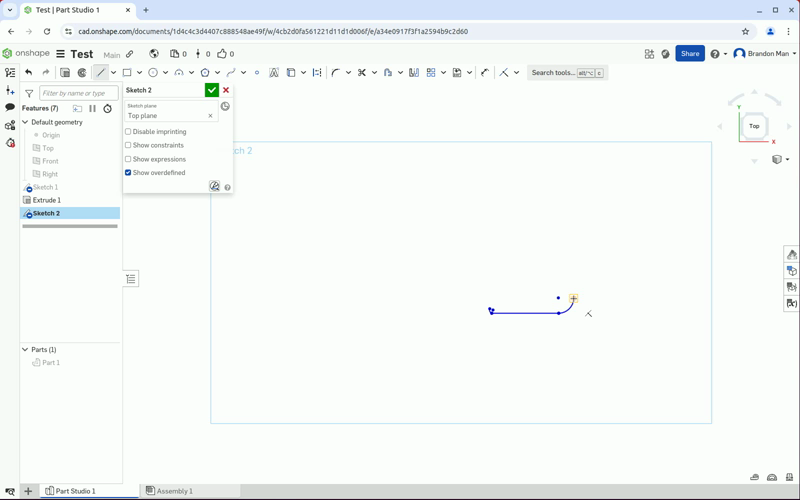
mouse_move(589, 298)
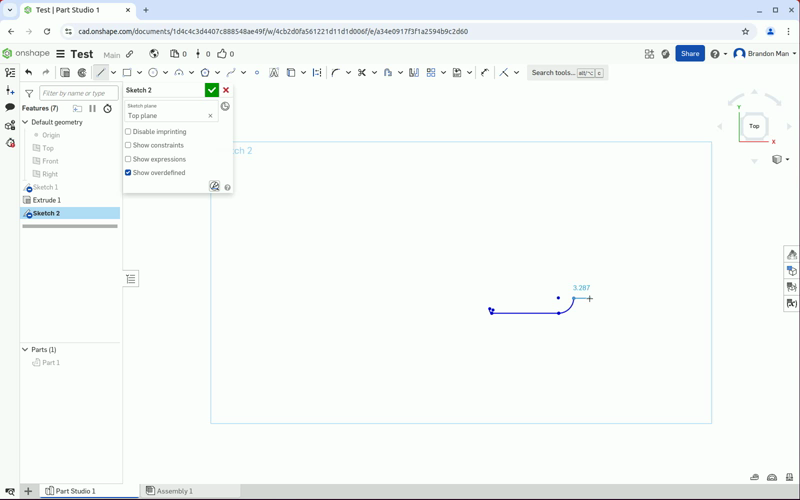
mouse_move(573, 268)
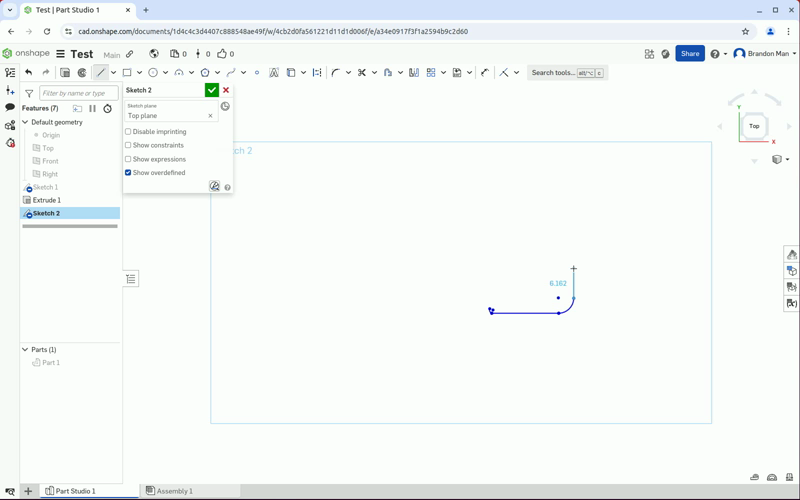
click(573, 268)
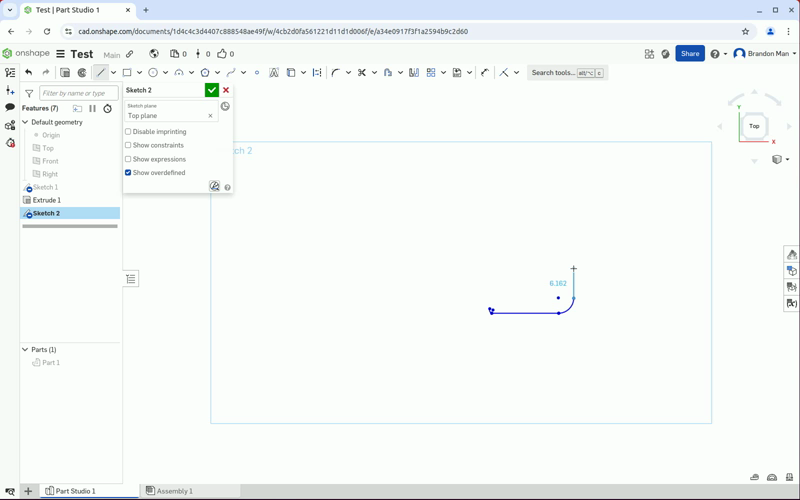
key_up(shift)
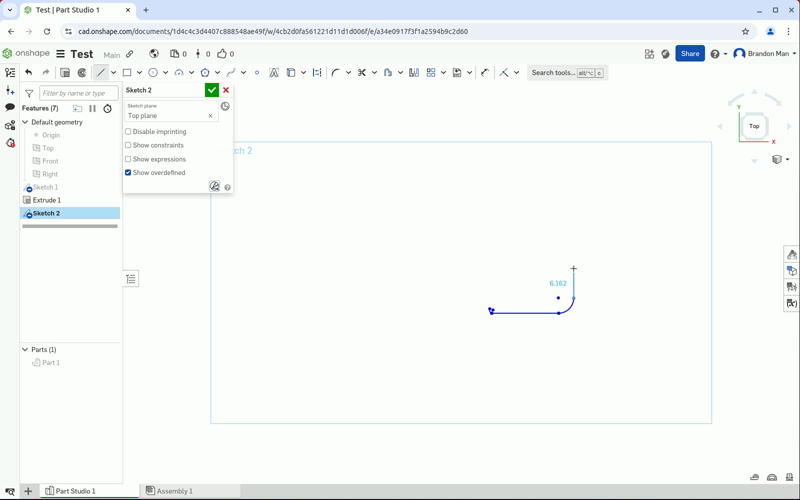
key(esc)
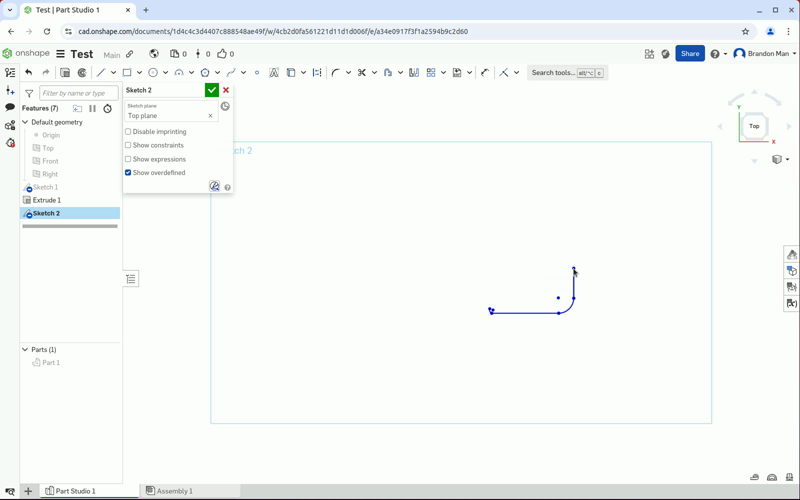
key(a)
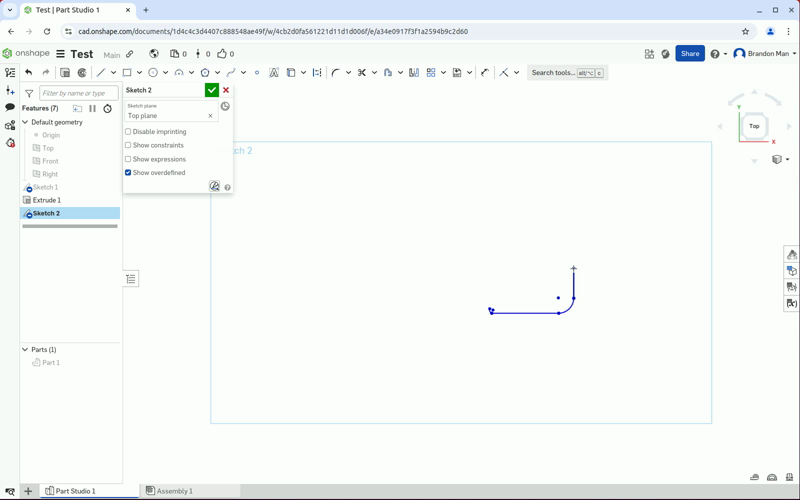
mouse_move(573, 268)
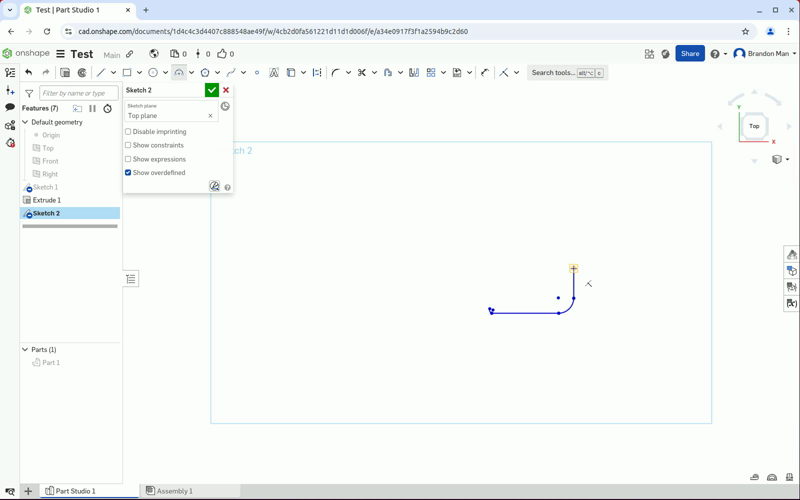
click(573, 268)
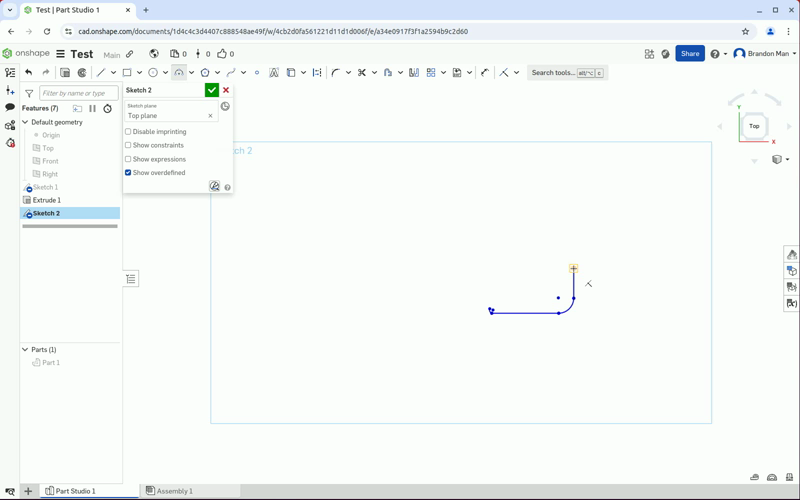
key_down(shift)
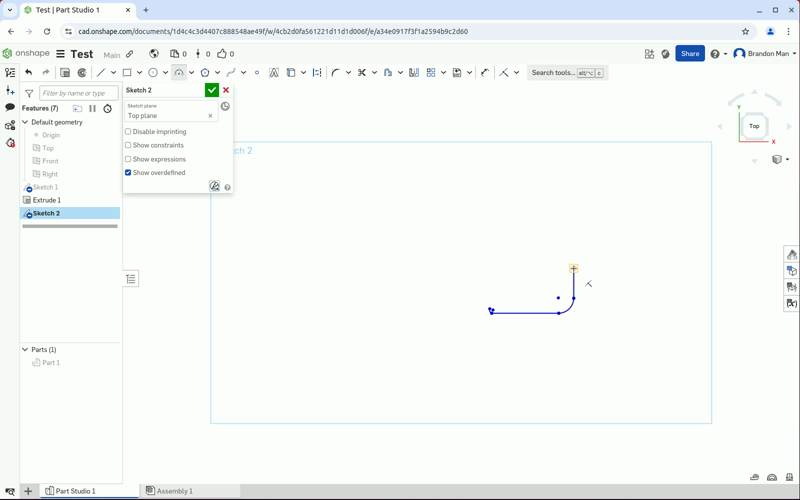
mouse_move(558, 253)
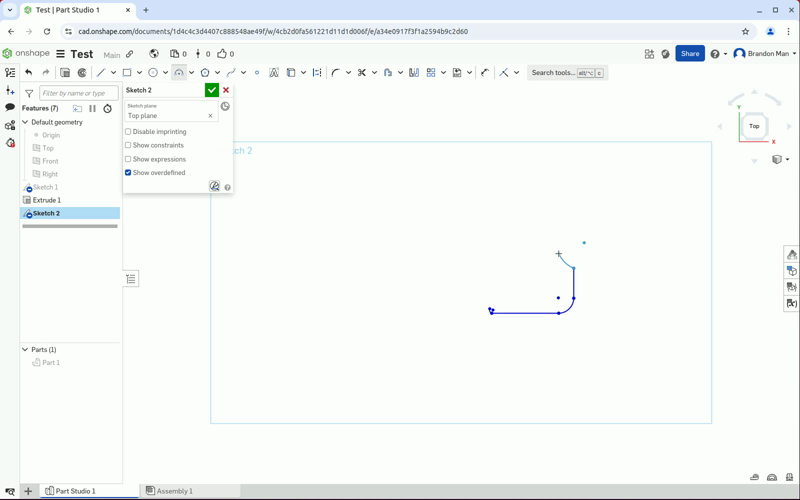
click(558, 253)
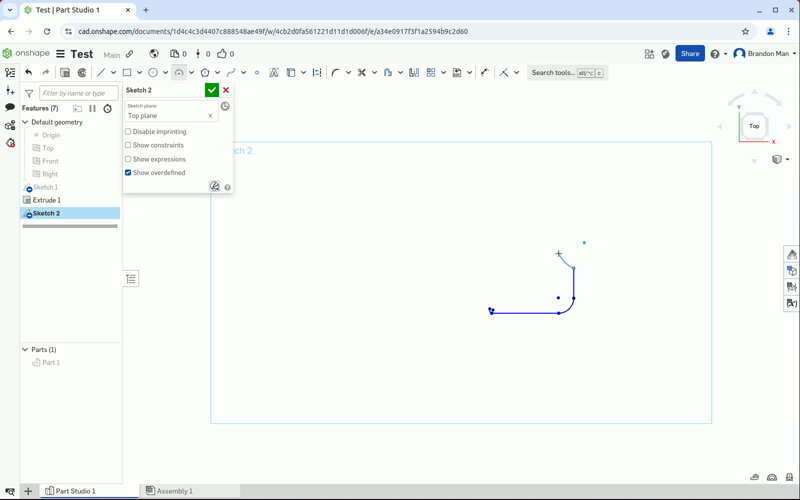
mouse_move(569, 257)
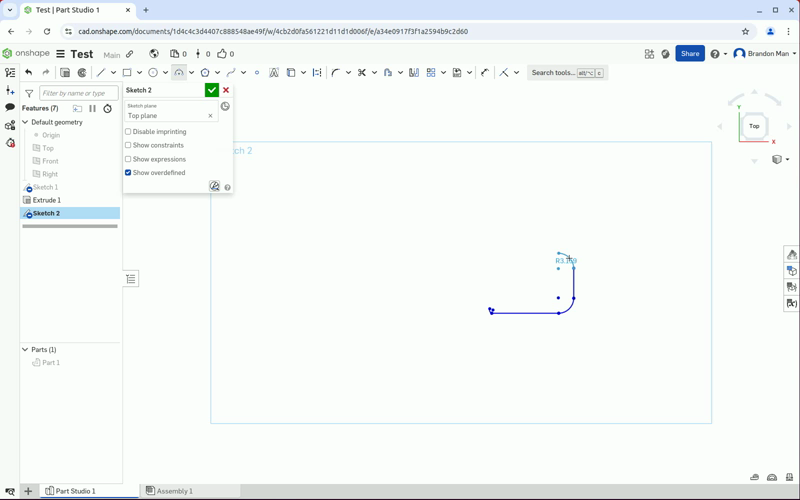
click(569, 257)
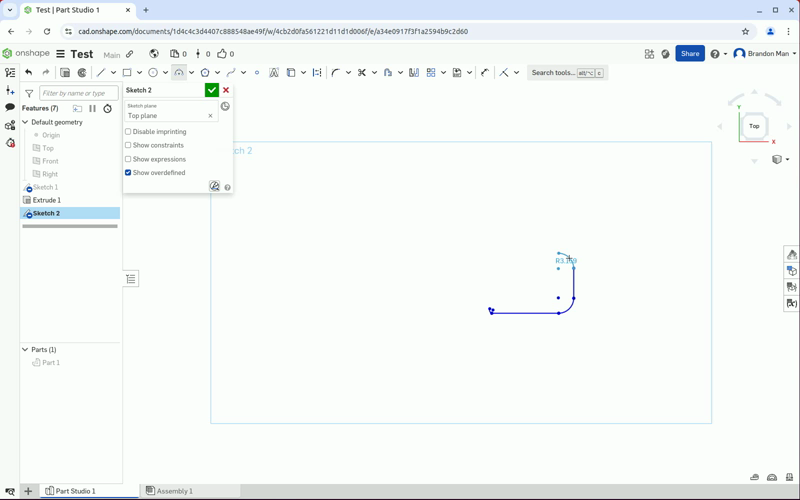
key_up(shift)
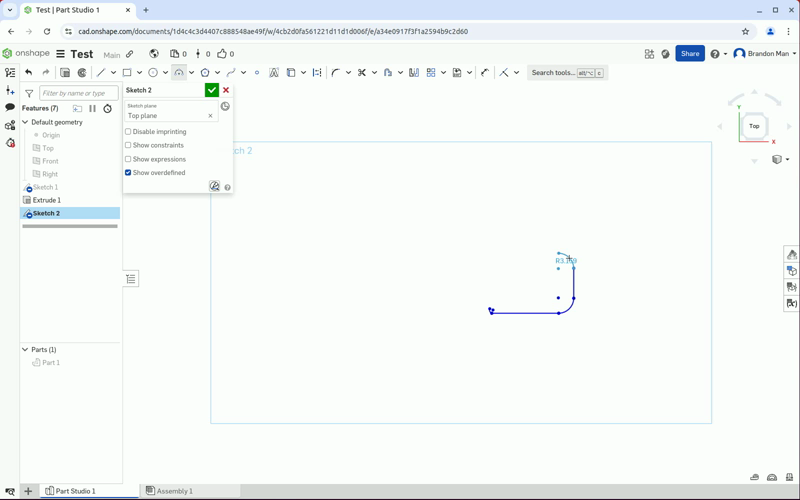
key(esc)
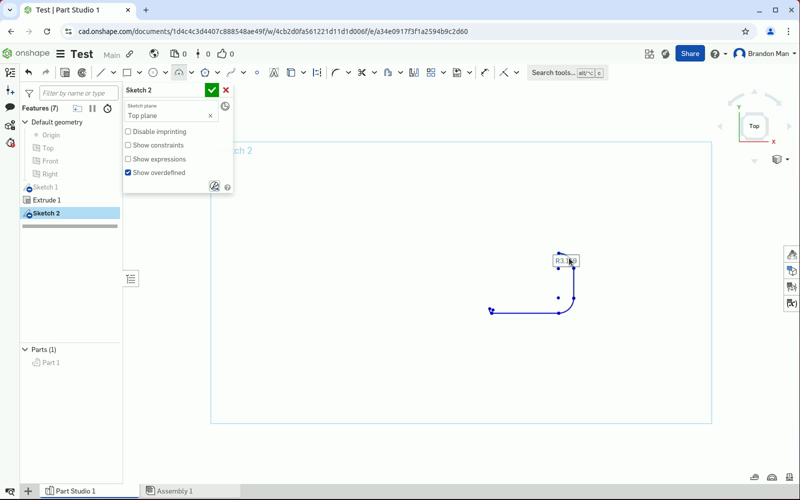
key(l)
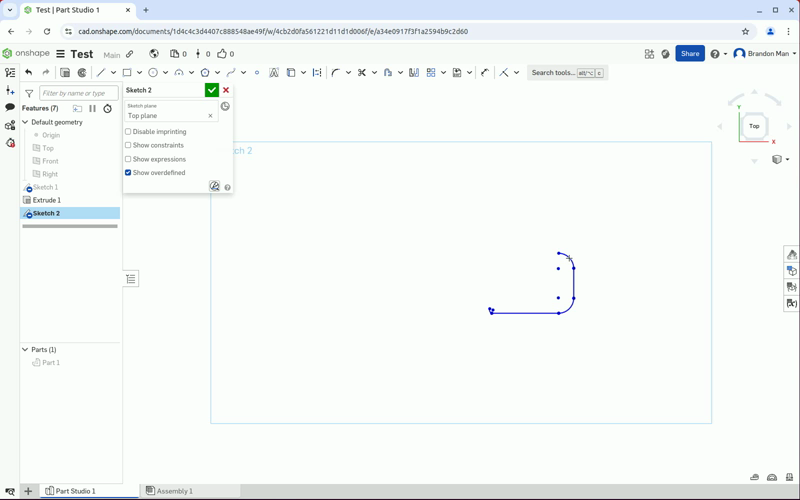
mouse_move(558, 253)
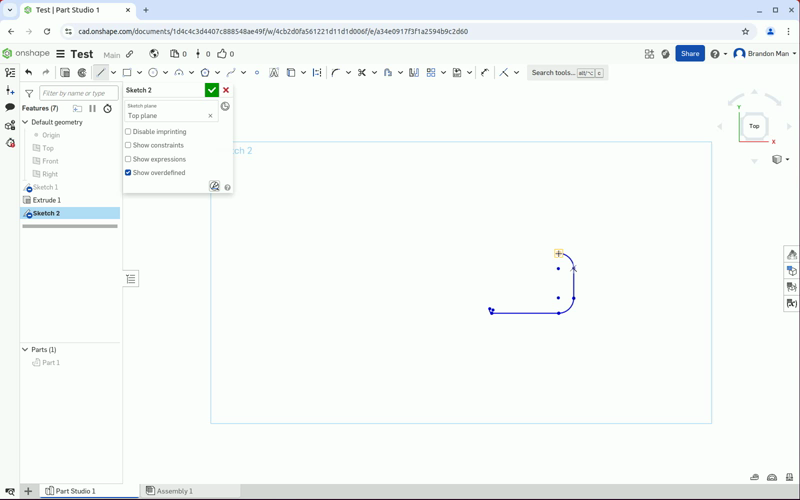
click(558, 253)
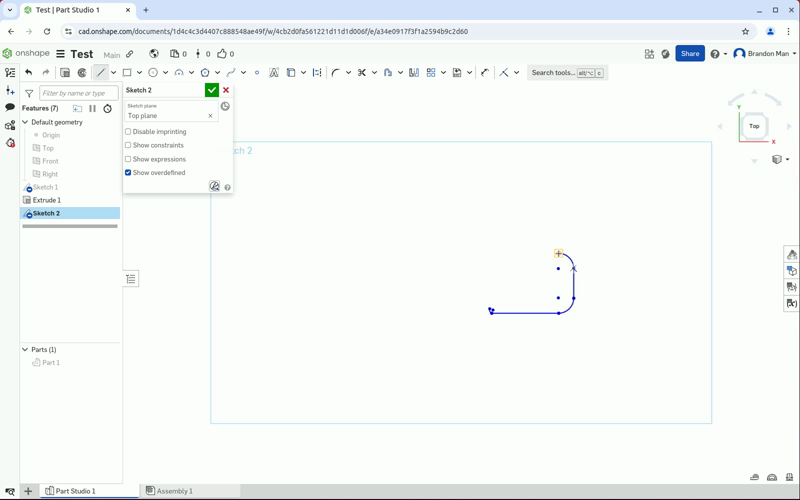
key_down(shift)
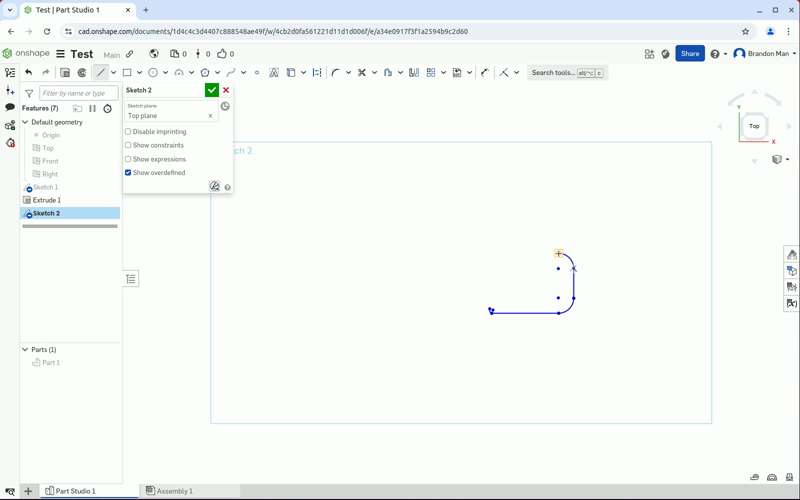
mouse_move(491, 253)
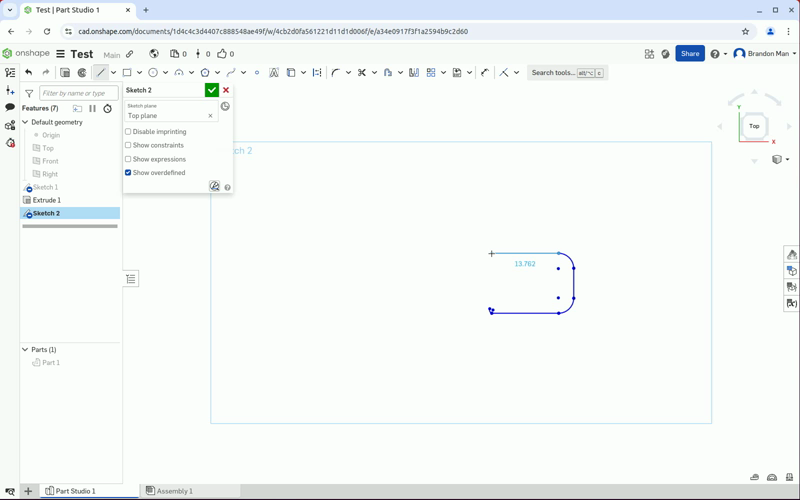
click(491, 253)
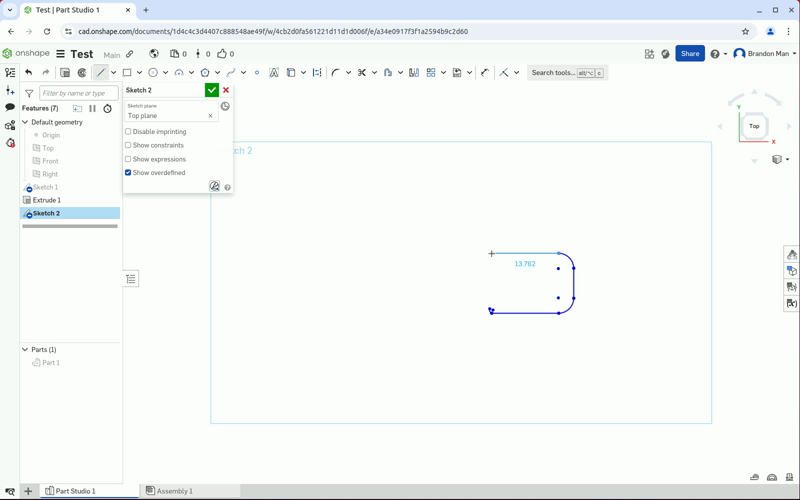
key_up(shift)
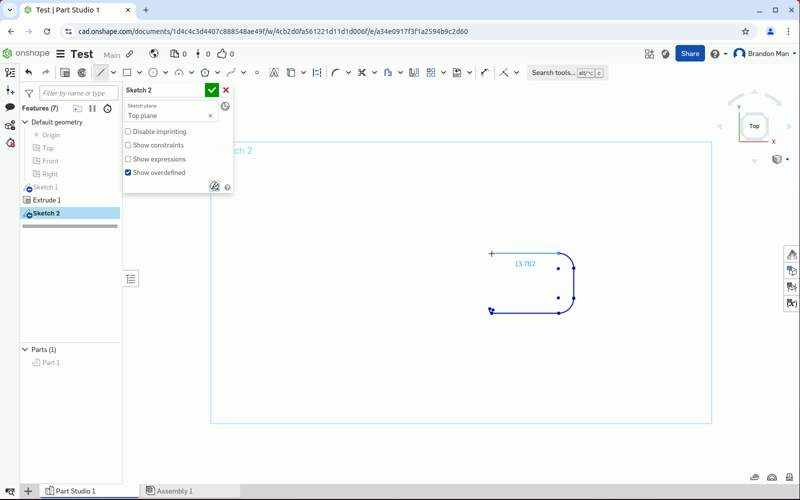
key(esc)
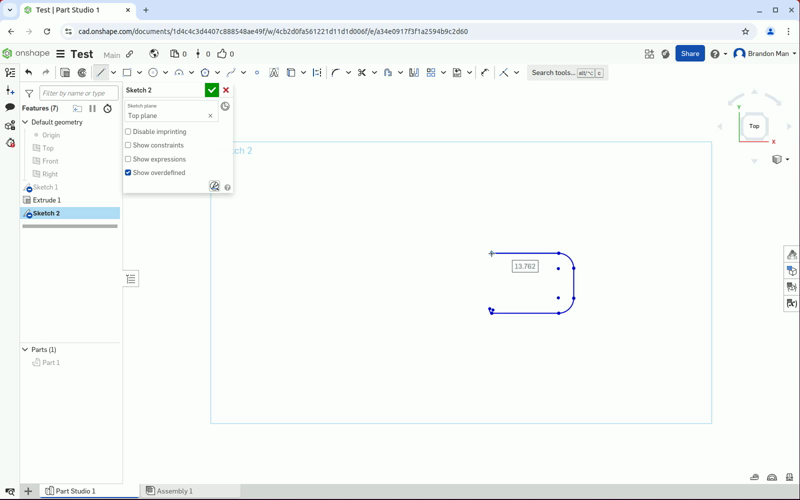
key(a)
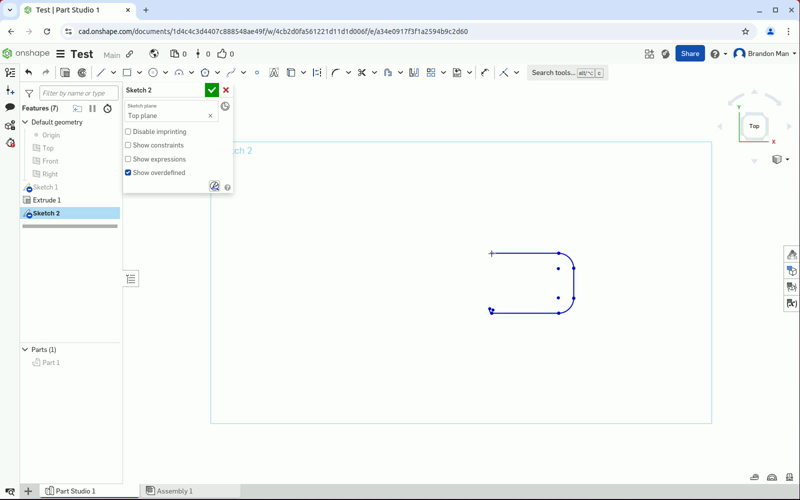
mouse_move(491, 253)
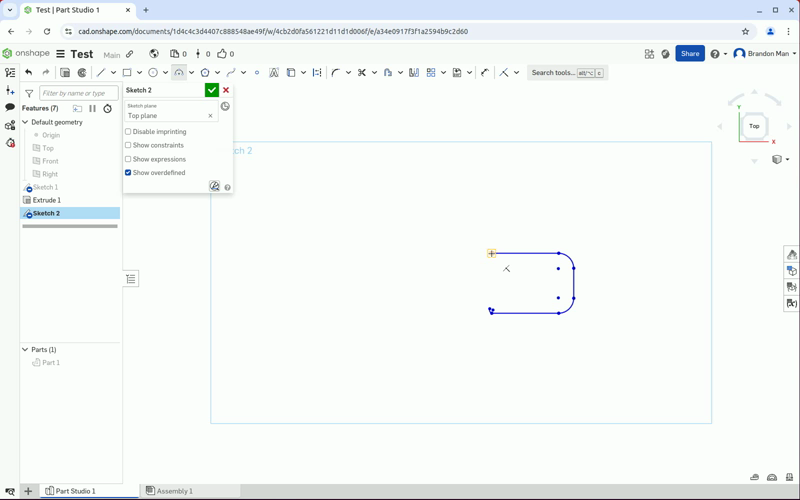
click(491, 253)
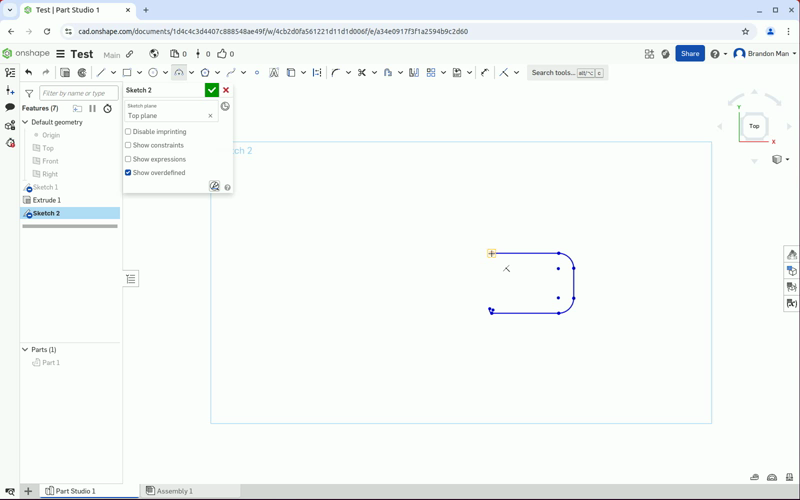
key_down(shift)
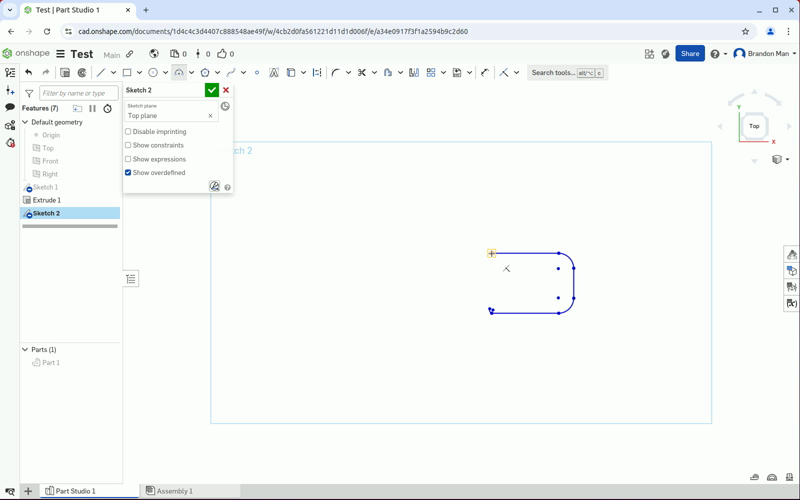
mouse_move(489, 257)
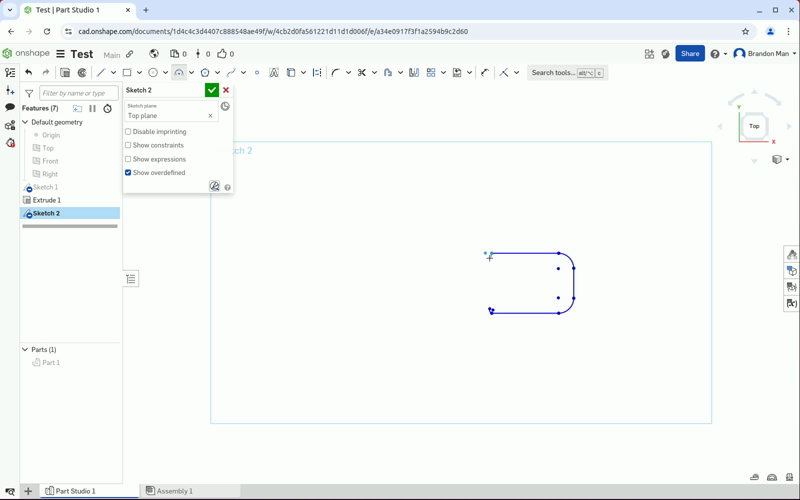
scroll(6)
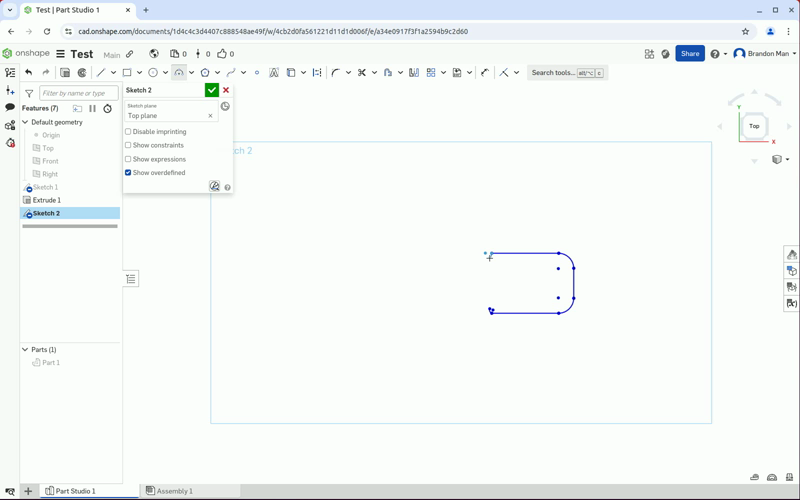
scroll(6)
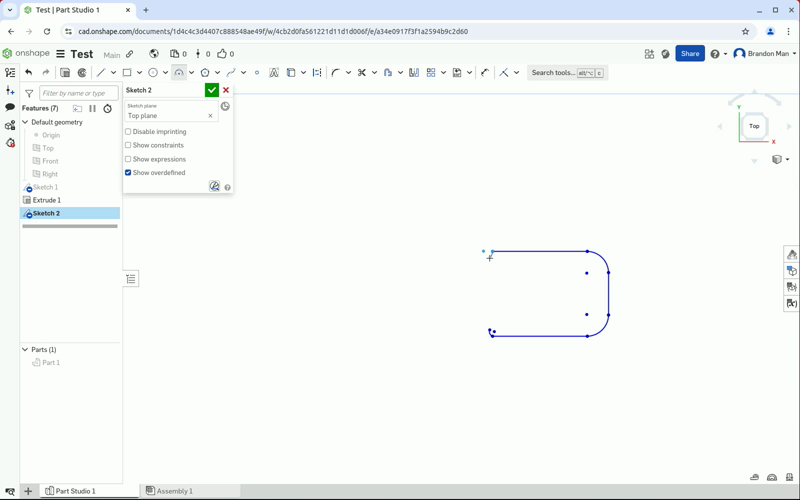
scroll(6)
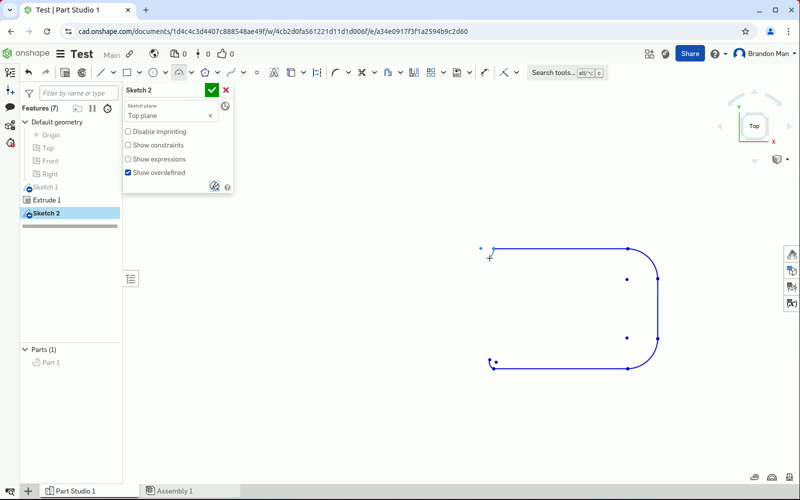
scroll(6)
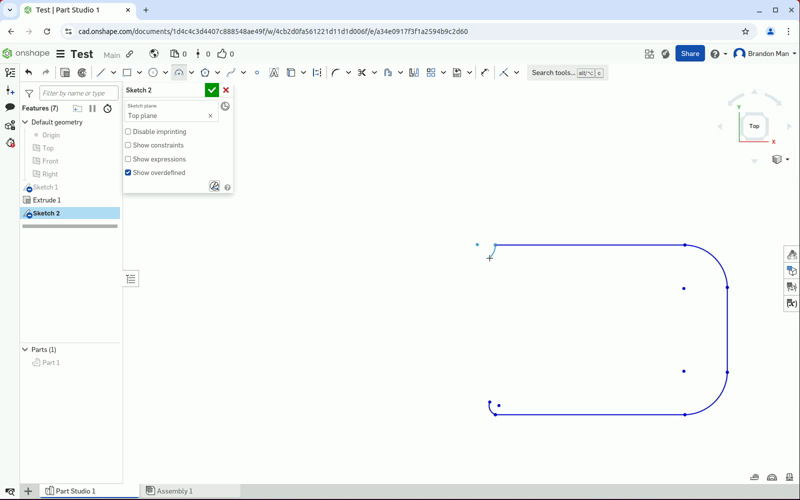
scroll(6)
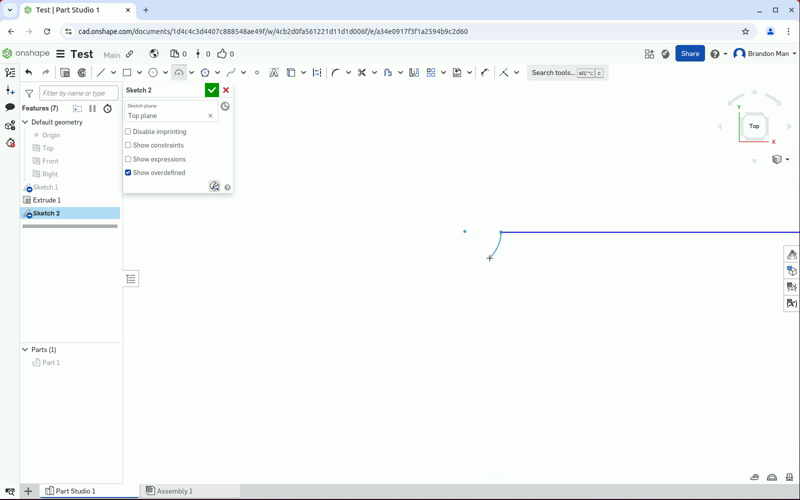
scroll(6)
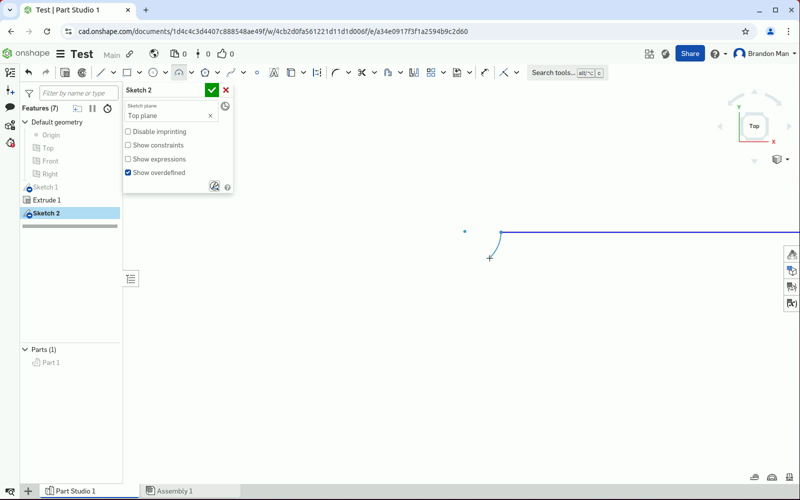
scroll(6)
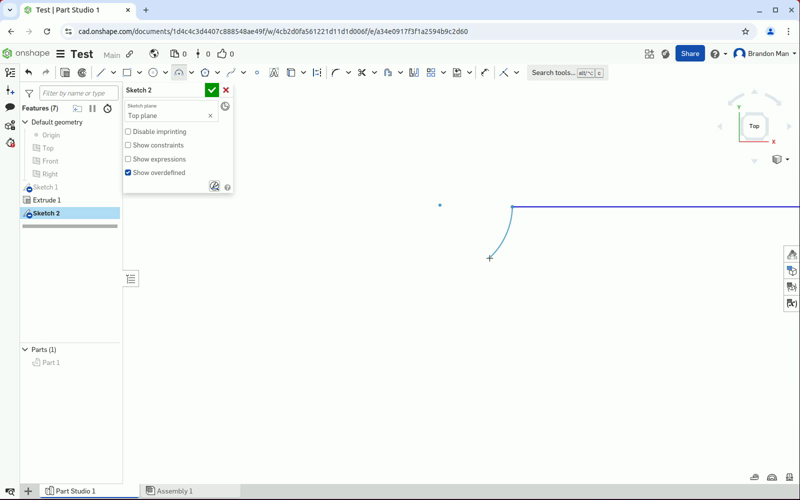
click(489, 257)
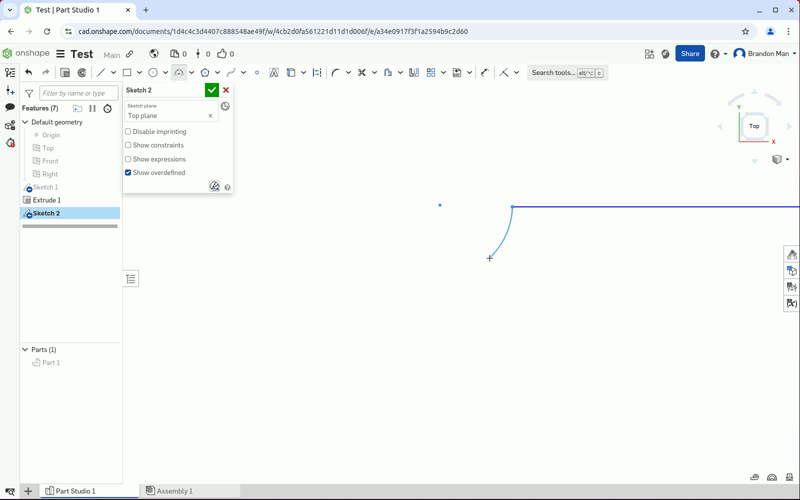
scroll(-6)
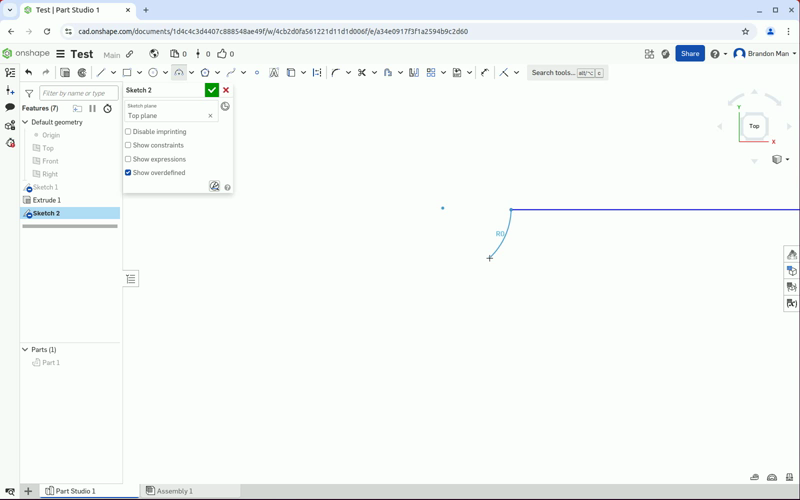
scroll(-6)
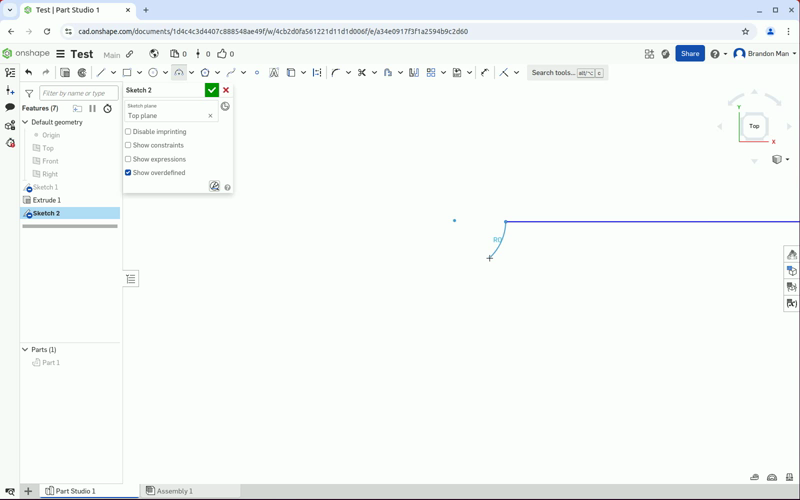
scroll(-6)
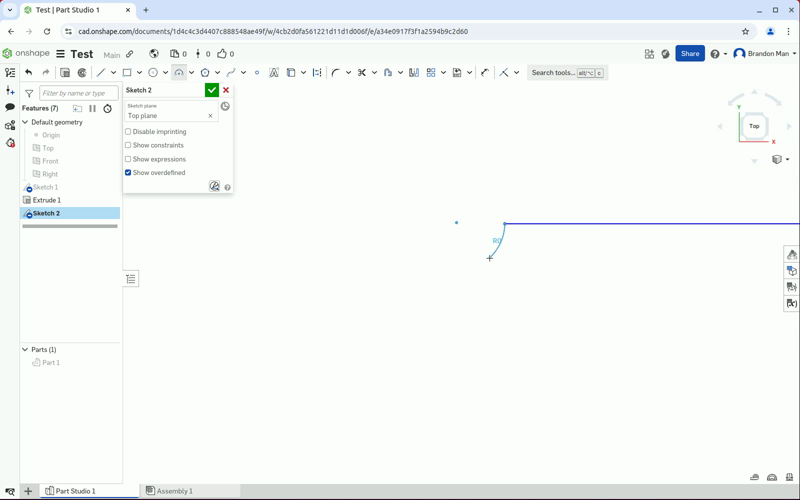
scroll(-6)
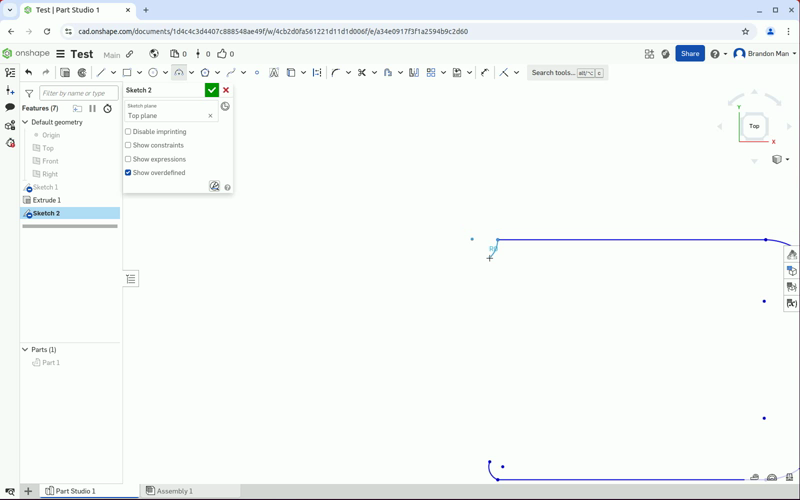
scroll(-6)
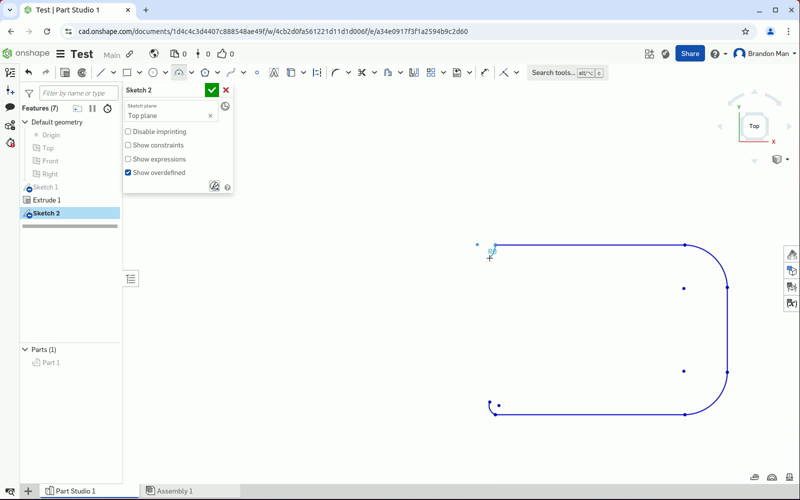
scroll(-6)
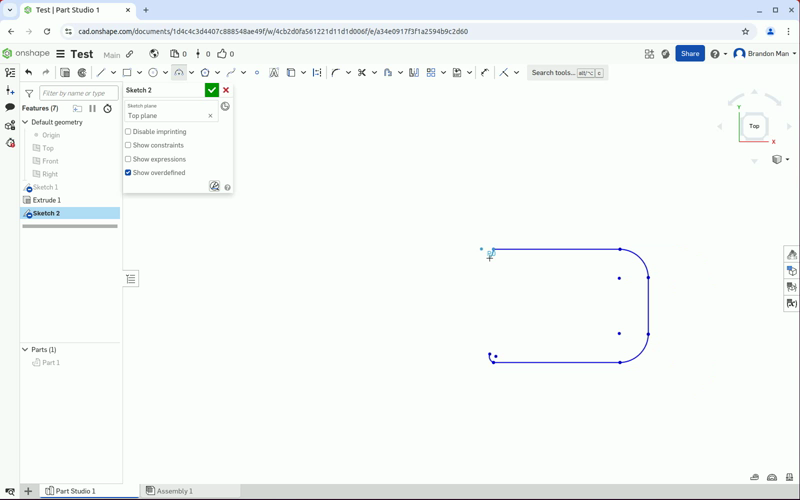
scroll(-6)
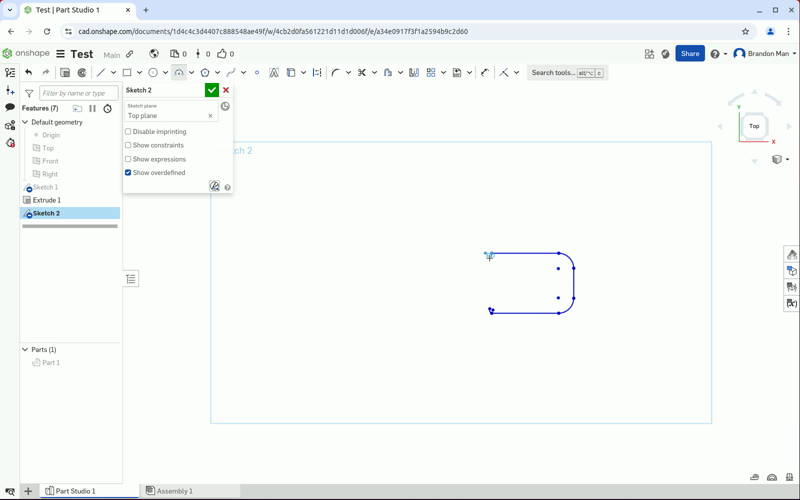
mouse_move(489, 255)
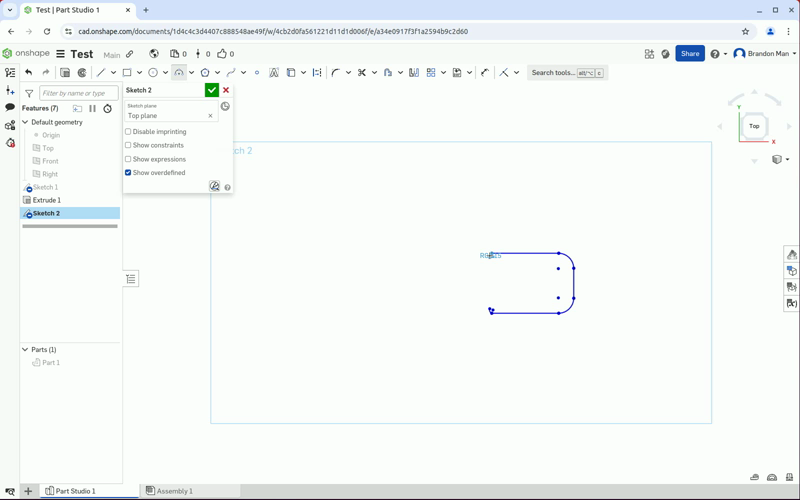
scroll(6)
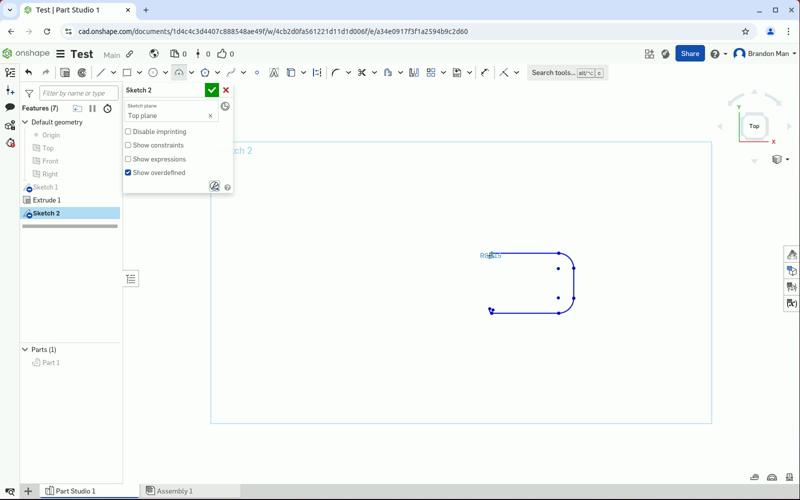
scroll(6)
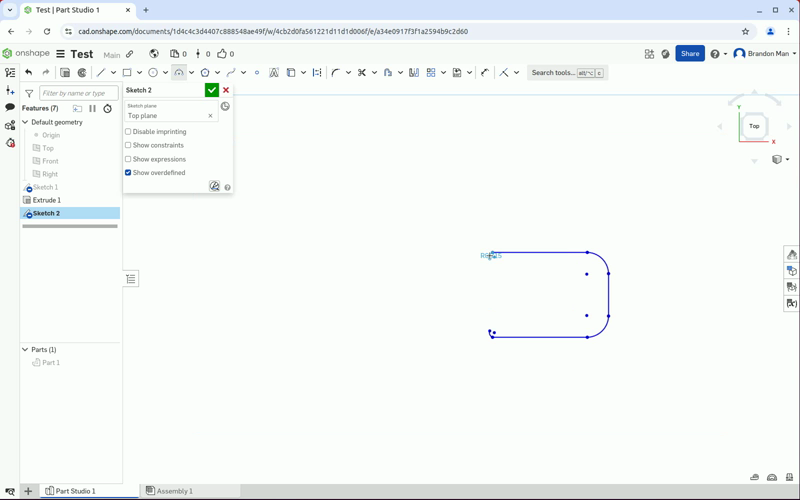
scroll(6)
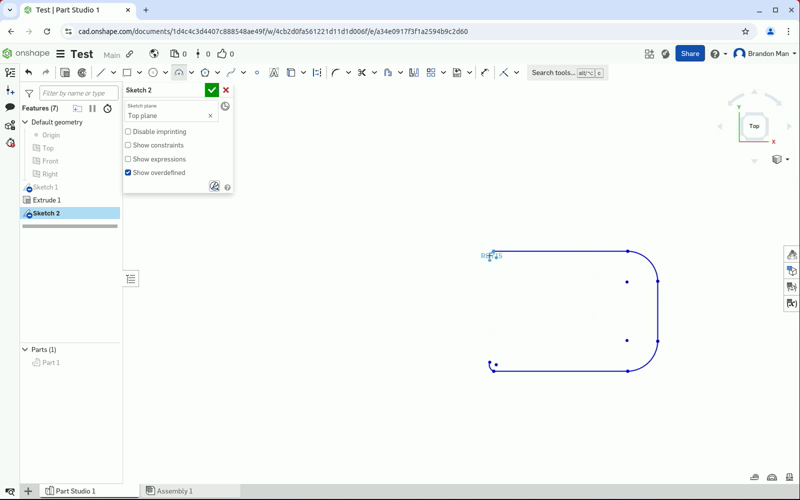
scroll(6)
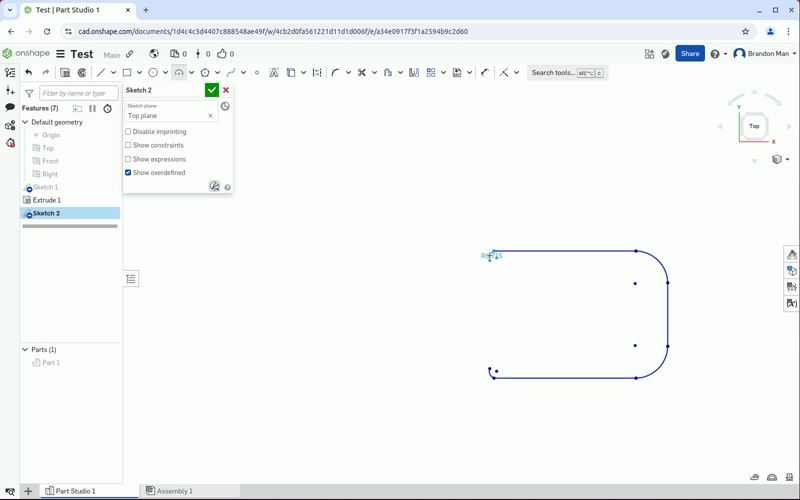
scroll(6)
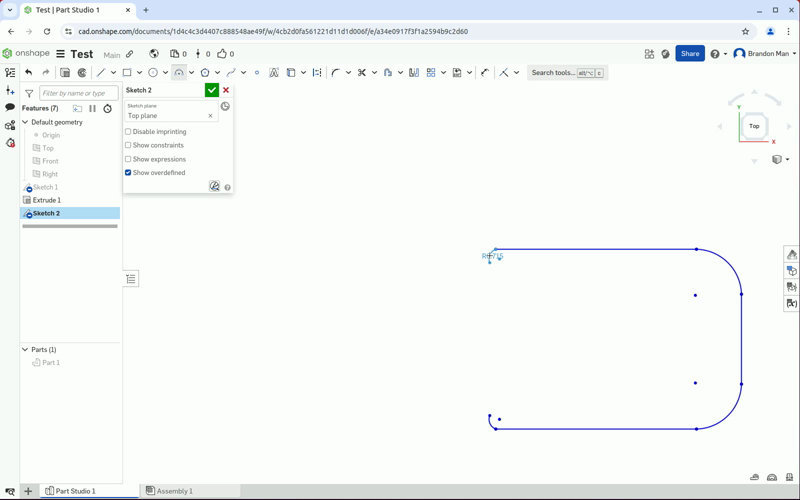
scroll(6)
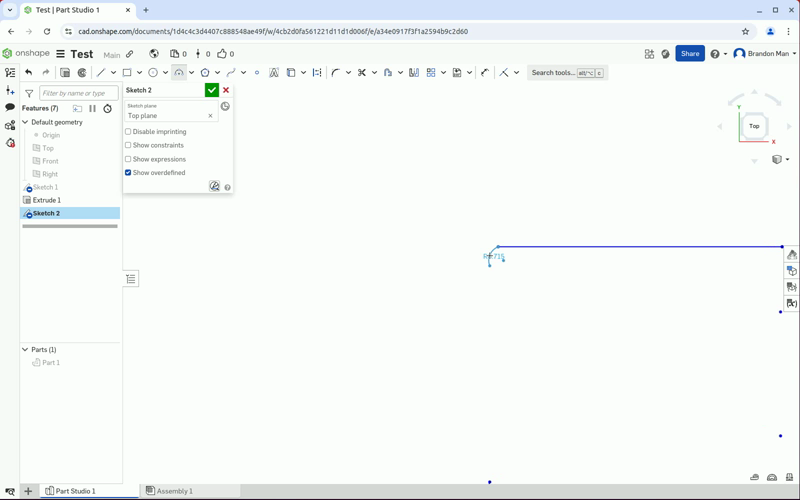
scroll(6)
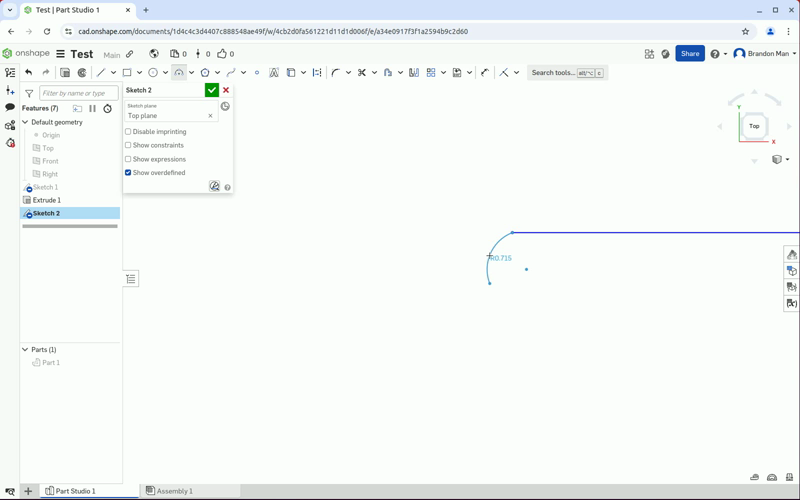
click(489, 255)
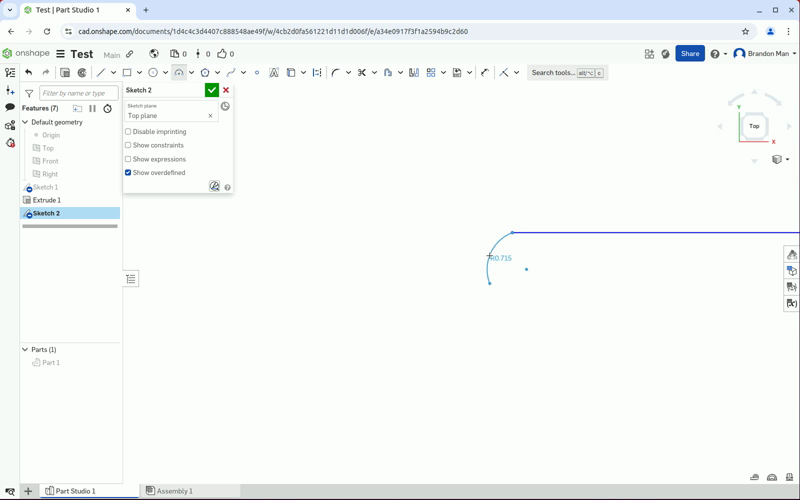
scroll(-6)
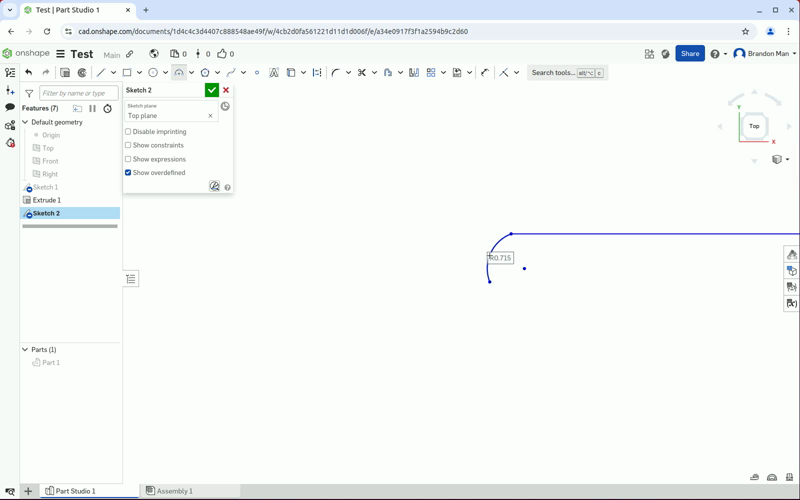
scroll(-6)
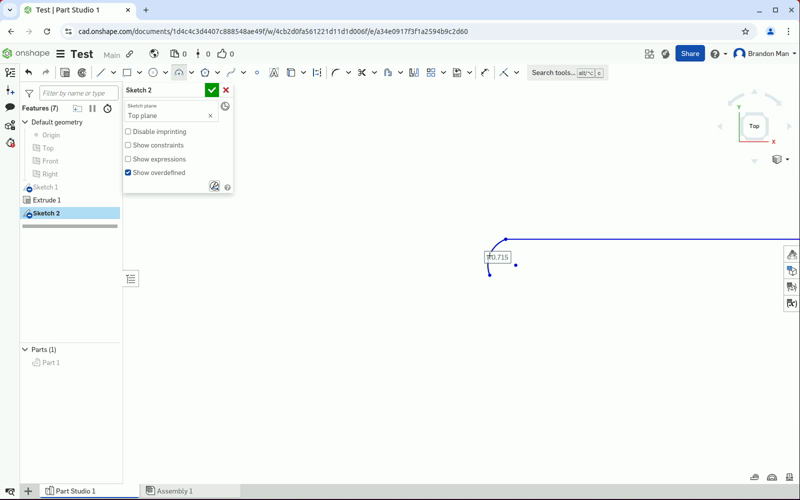
scroll(-6)
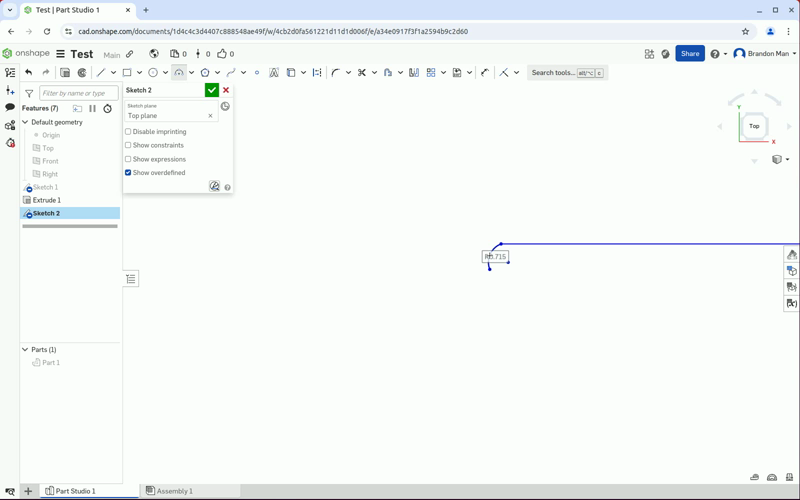
scroll(-6)
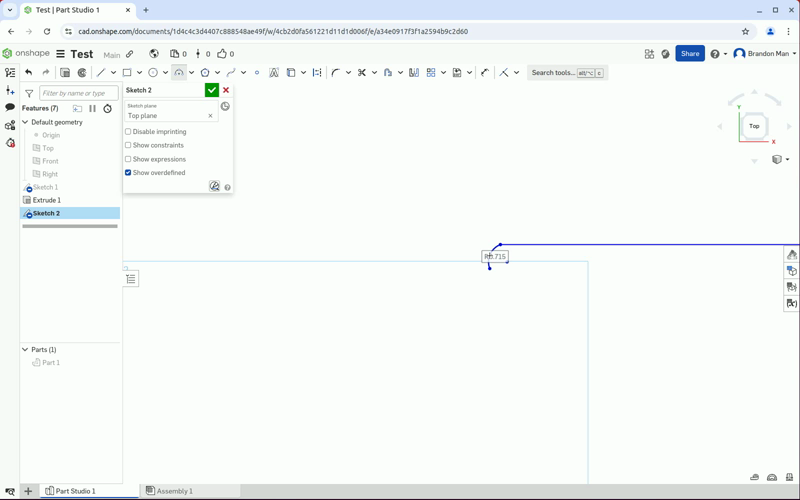
scroll(-6)
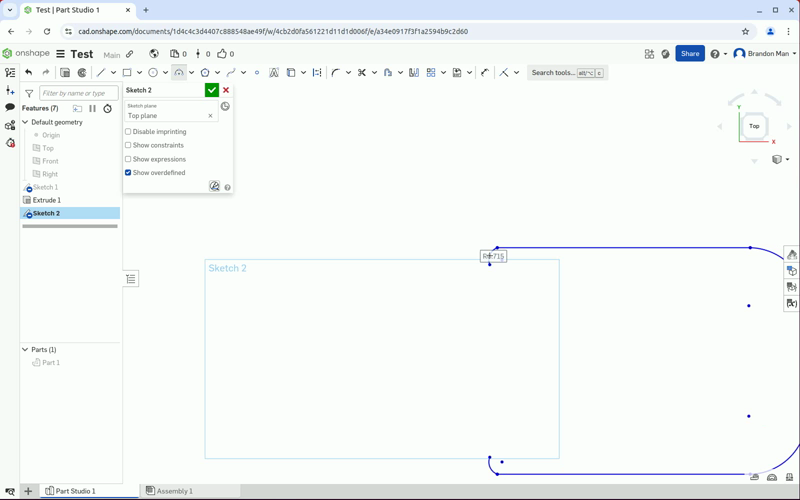
scroll(-6)
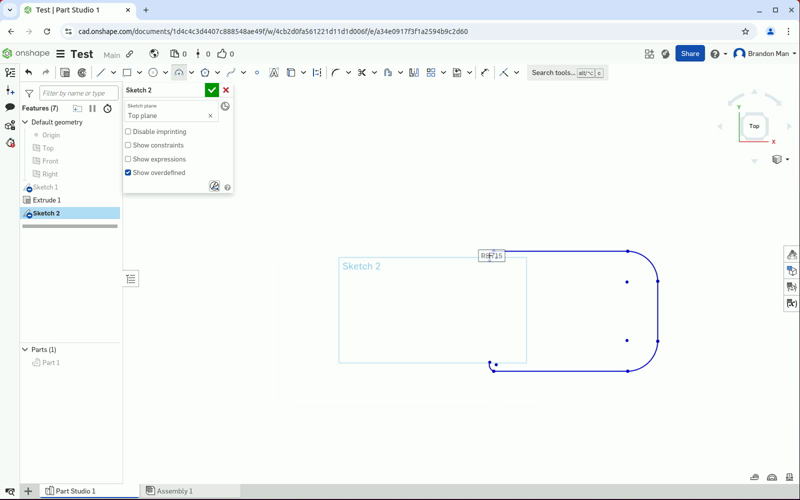
scroll(-6)
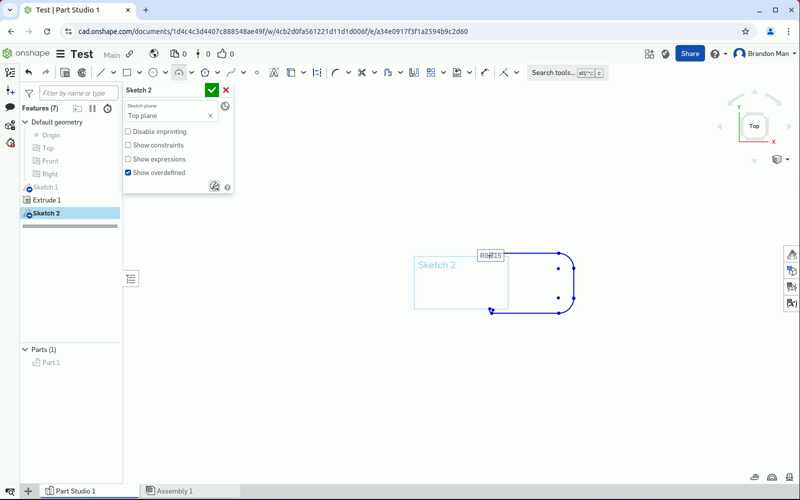
key_up(shift)
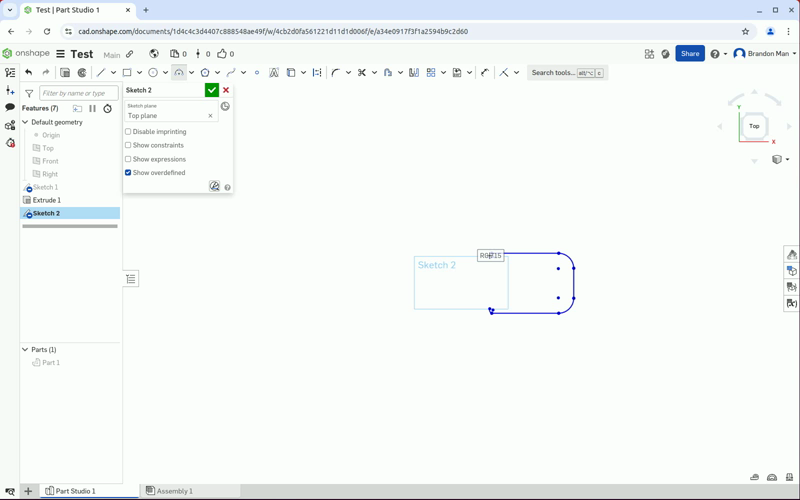
mouse_move(489, 257)
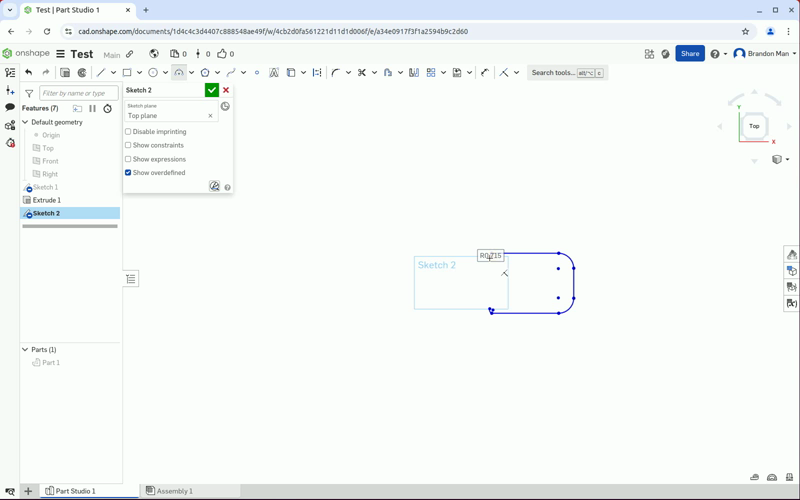
scroll(6)
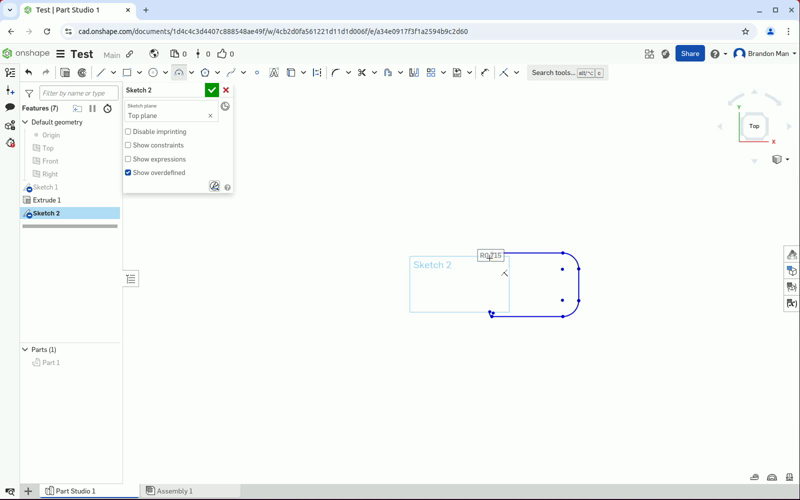
scroll(6)
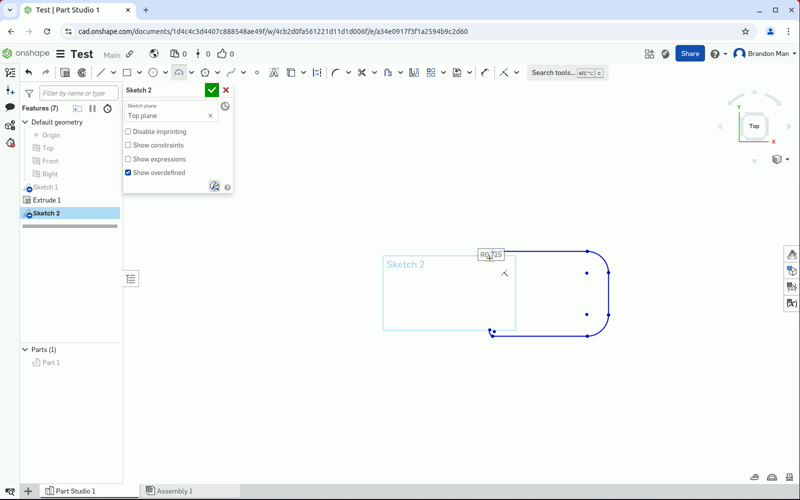
scroll(6)
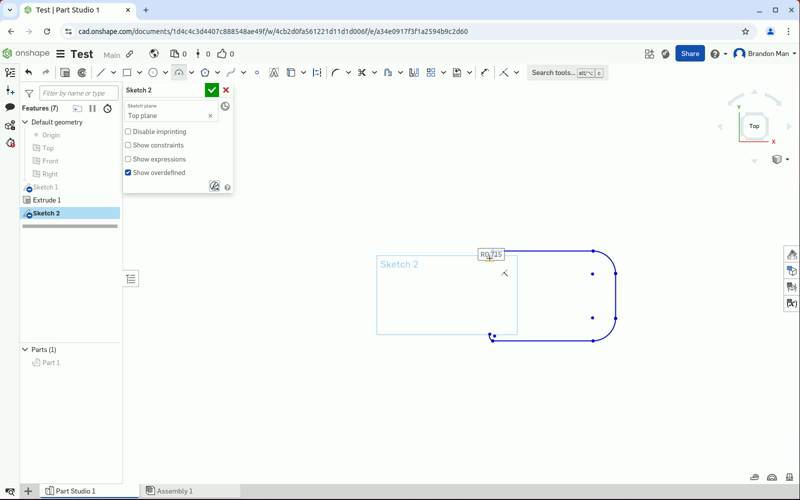
scroll(6)
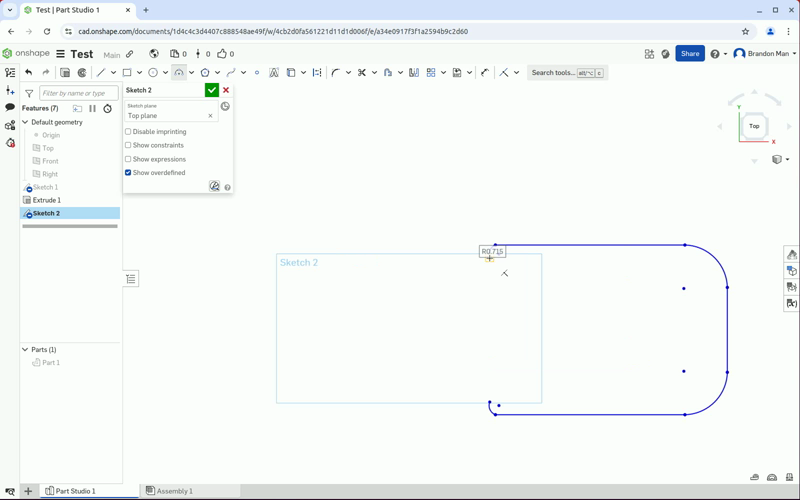
scroll(6)
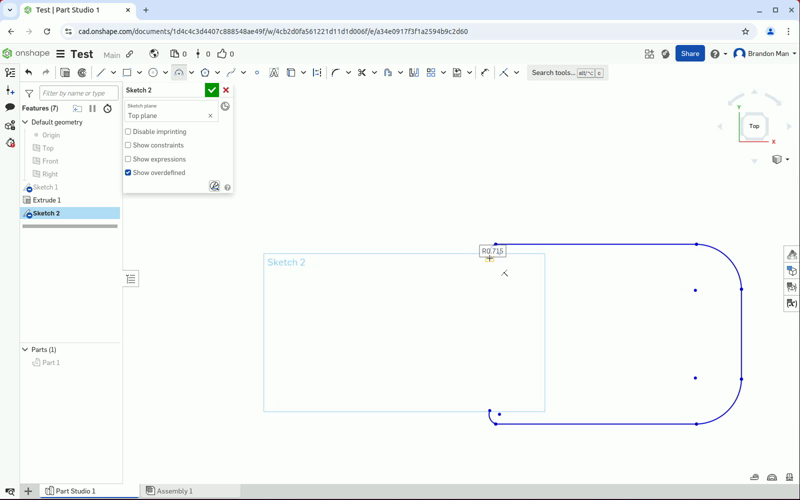
scroll(6)
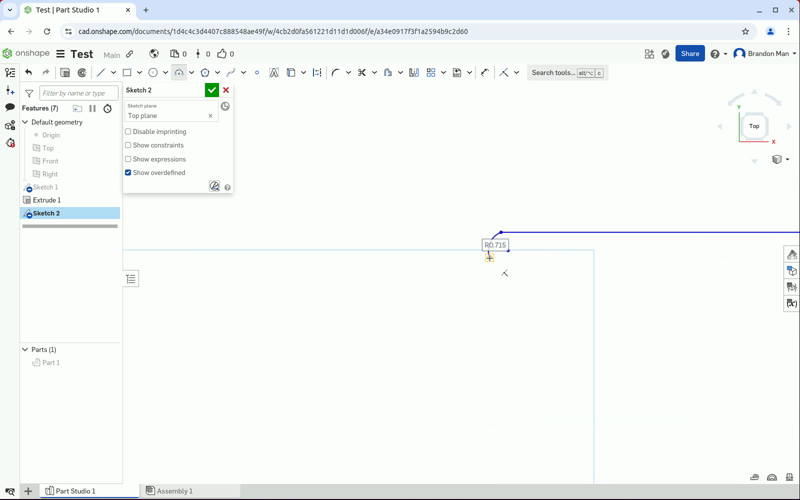
scroll(6)
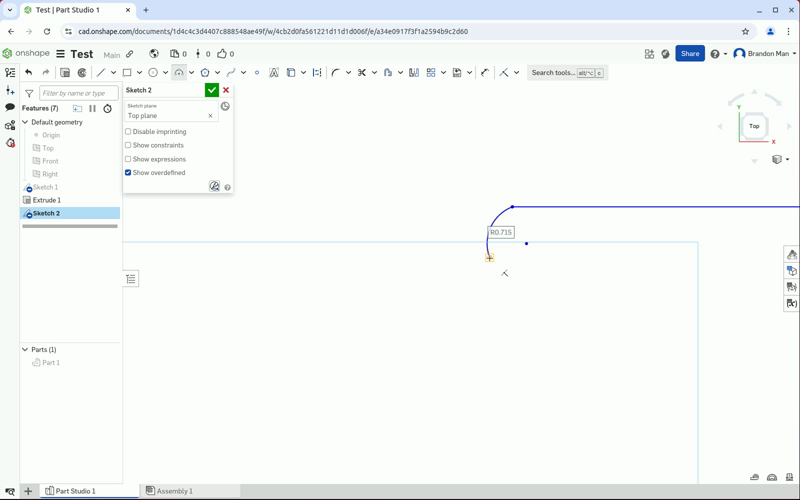
click(489, 257)
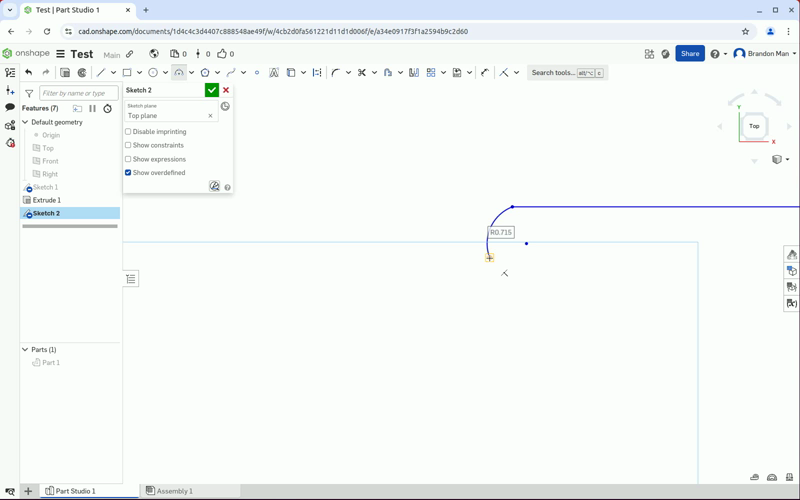
scroll(-6)
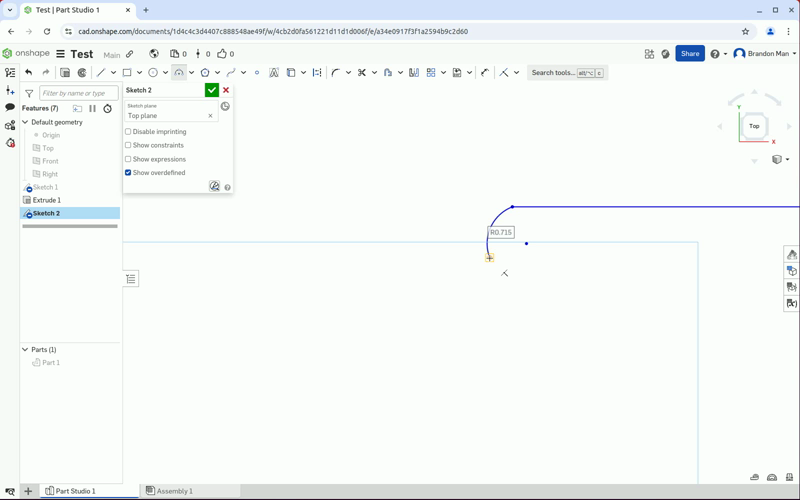
scroll(-6)
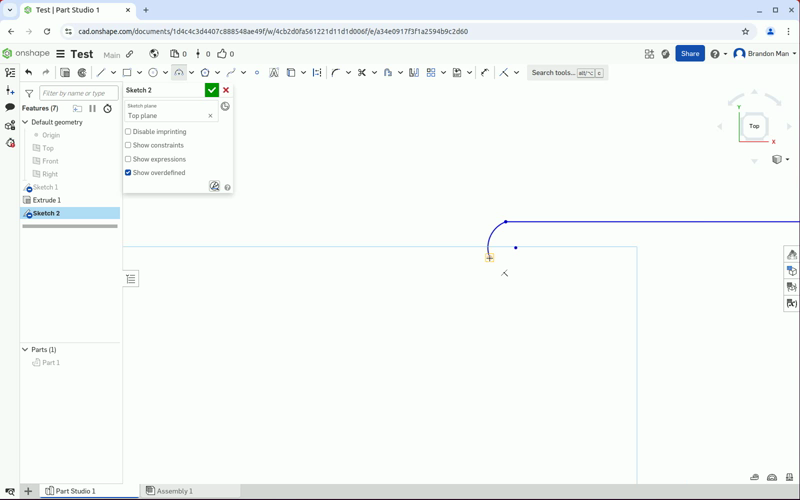
scroll(-6)
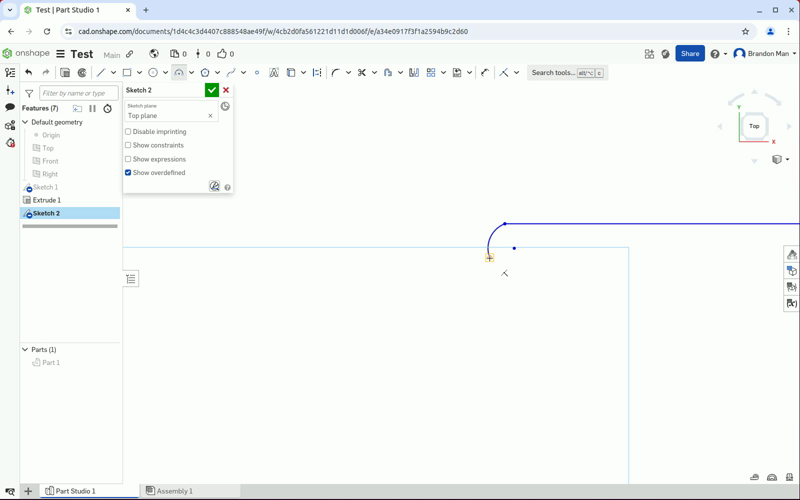
scroll(-6)
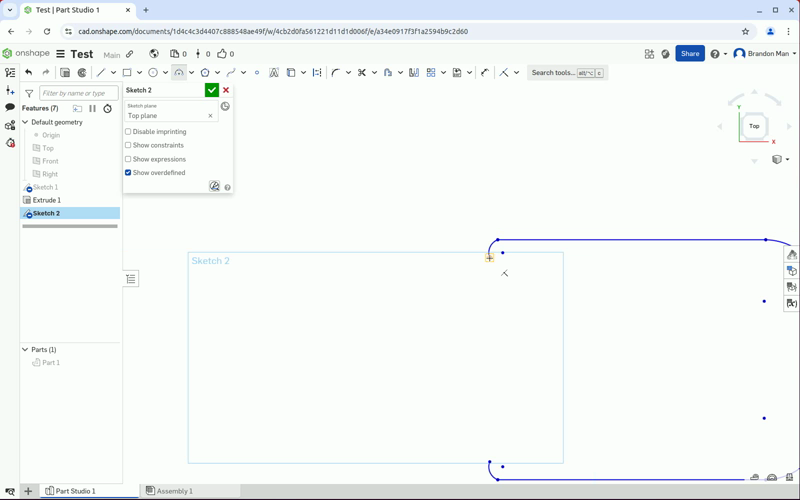
scroll(-6)
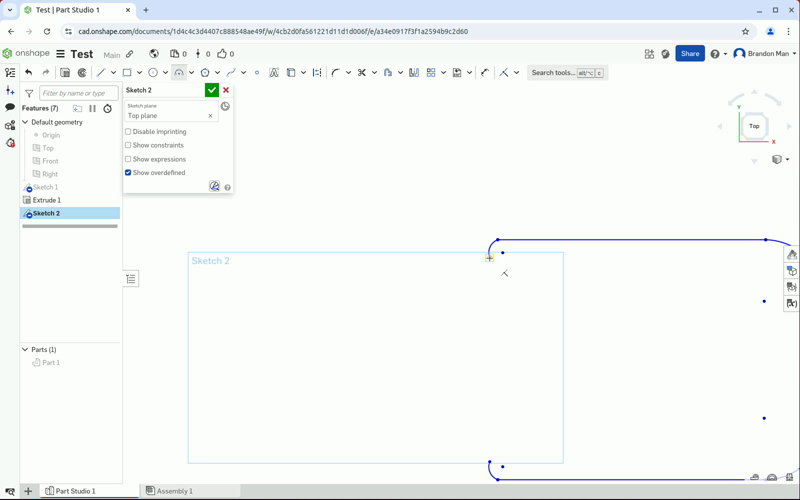
scroll(-6)
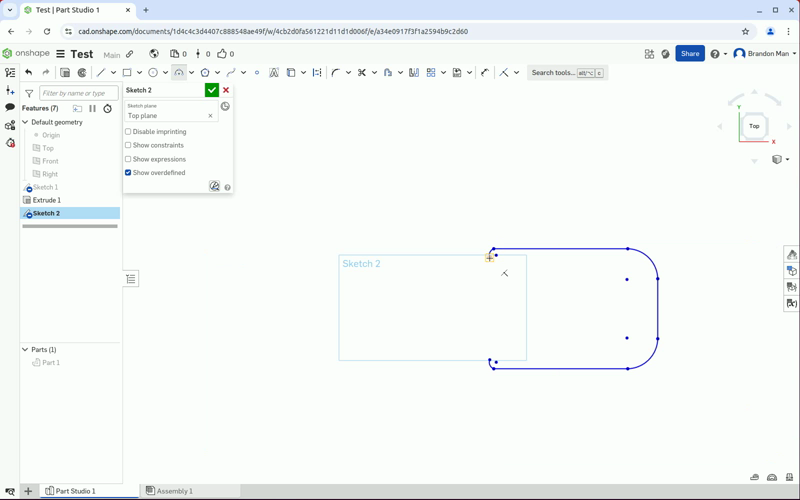
scroll(-6)
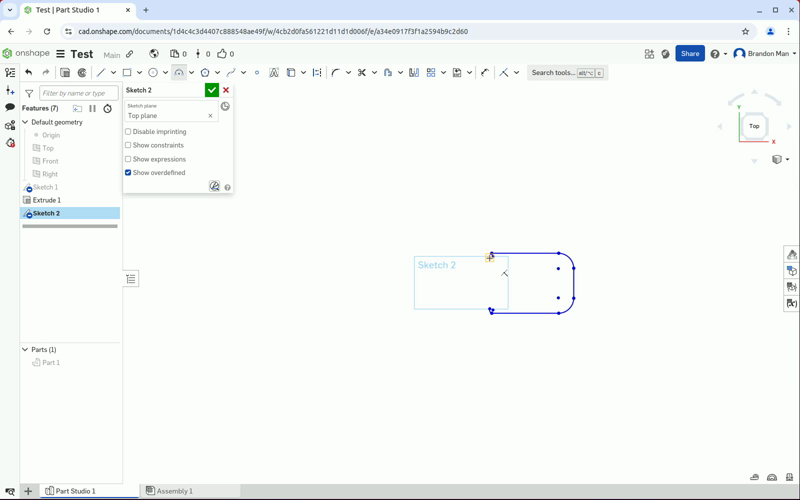
mouse_move(489, 308)
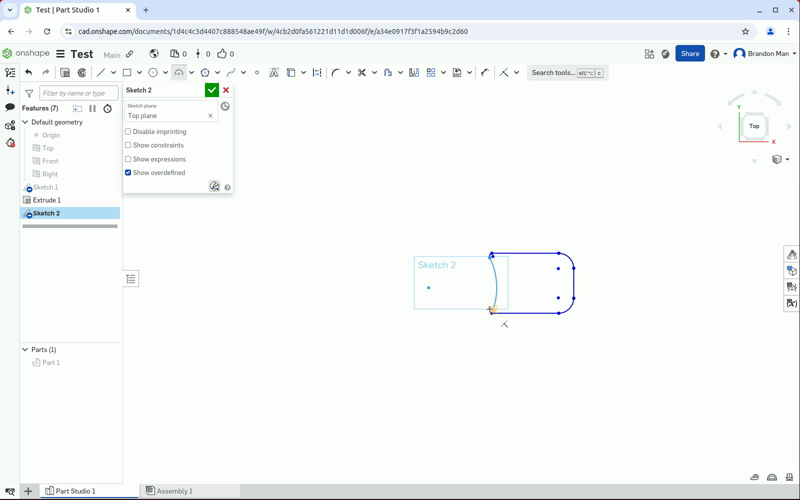
scroll(6)
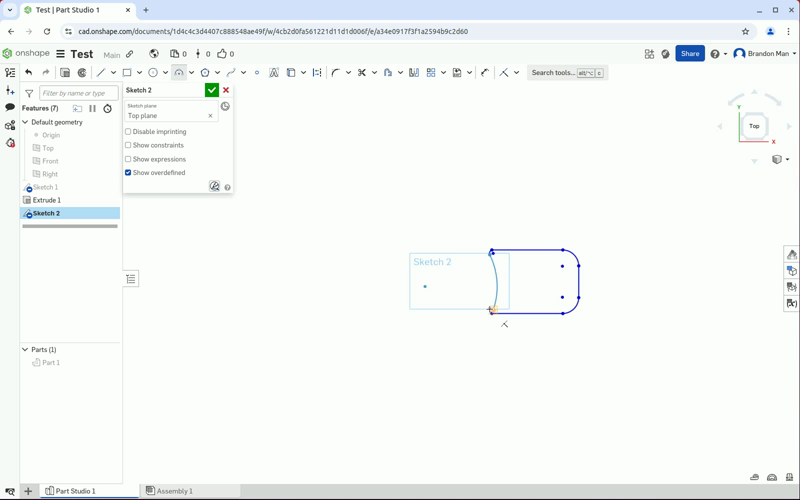
scroll(6)
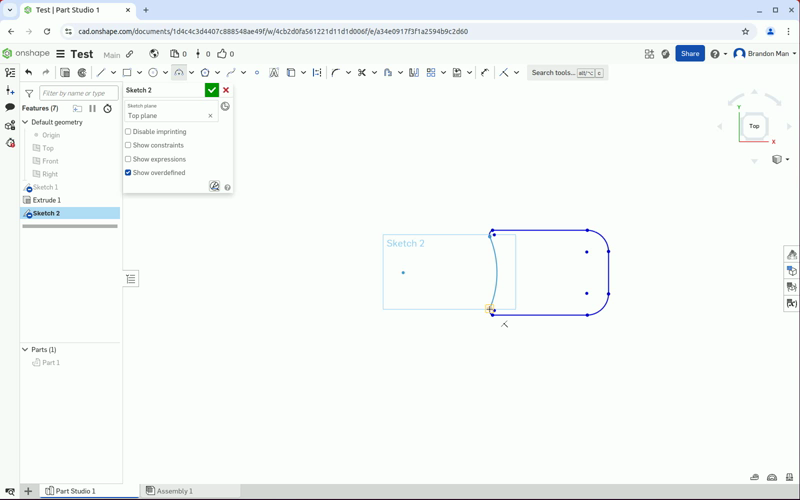
scroll(6)
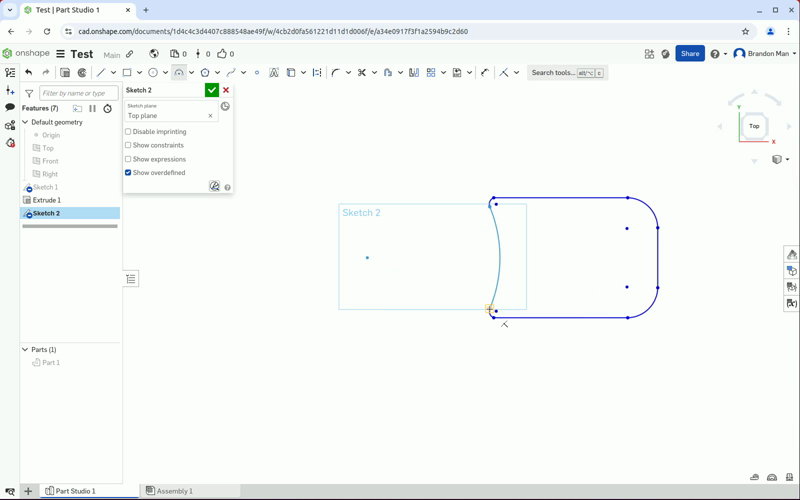
scroll(6)
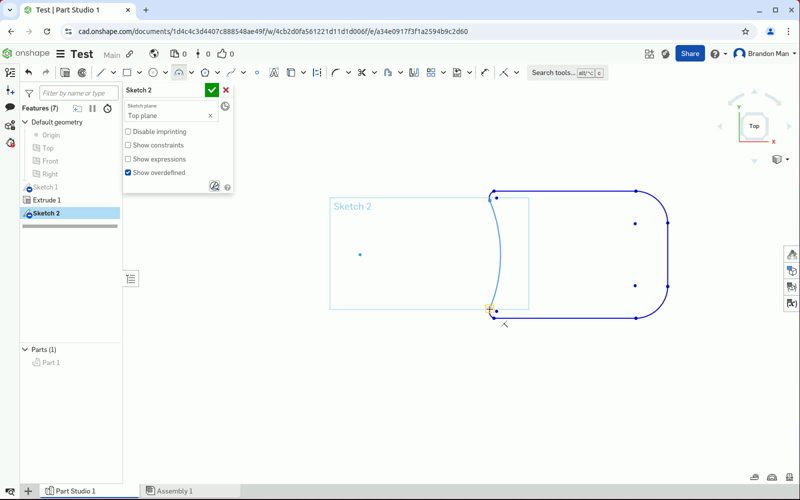
scroll(6)
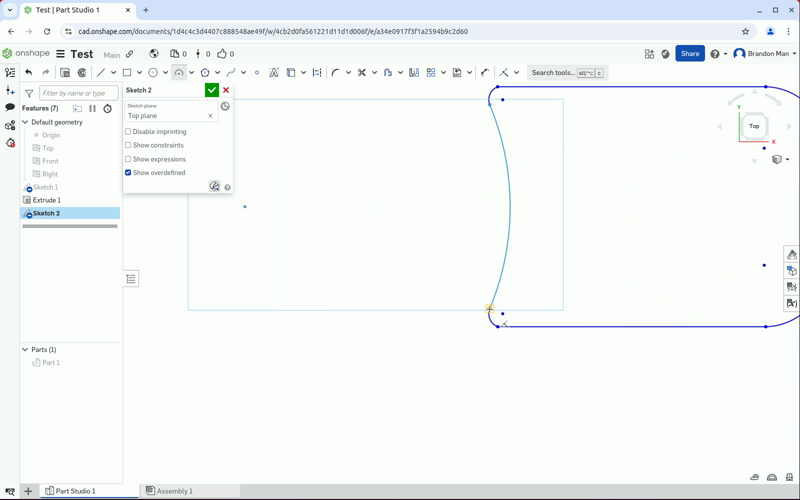
scroll(6)
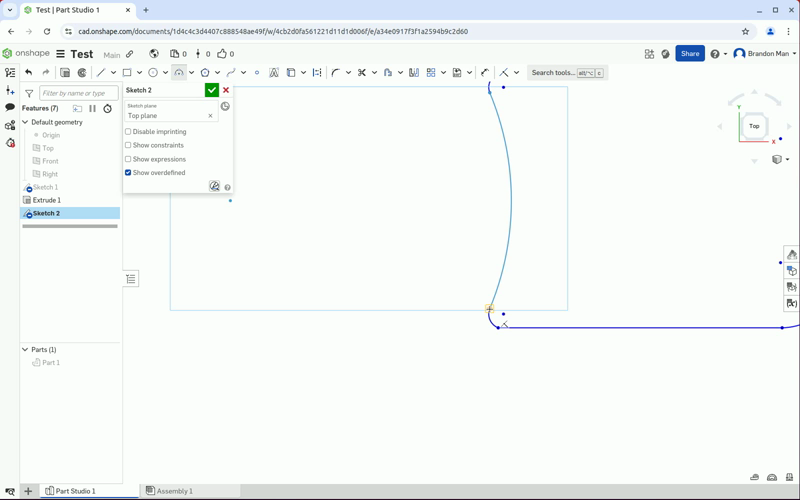
scroll(6)
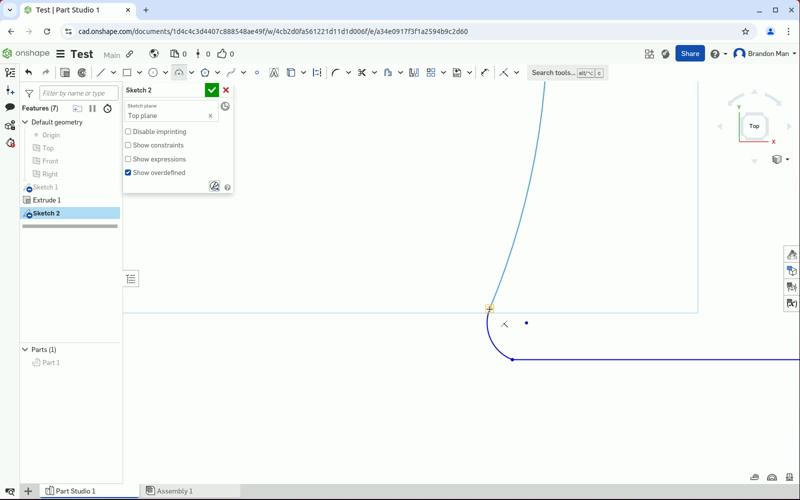
click(489, 308)
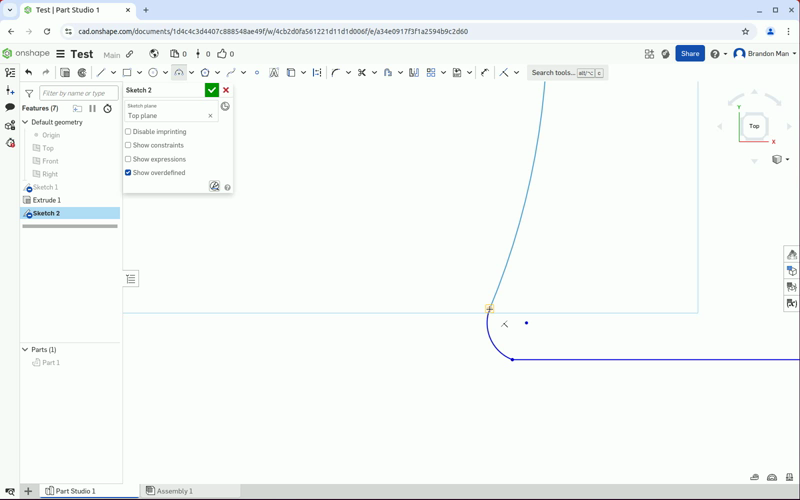
scroll(-6)
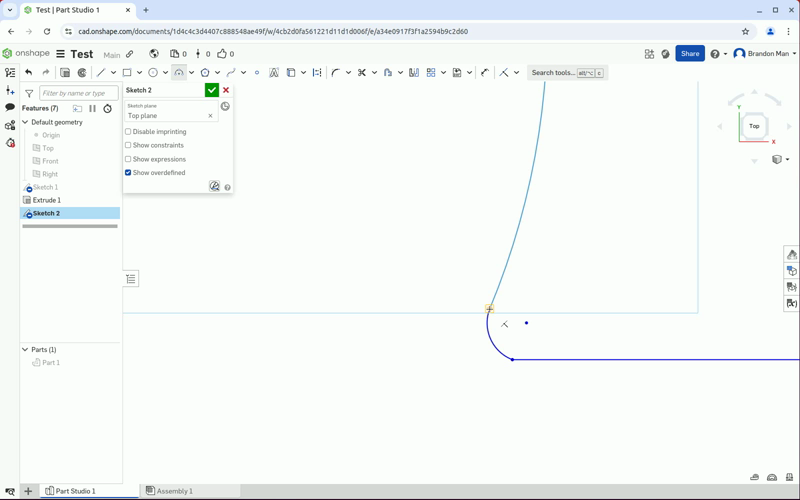
scroll(-6)
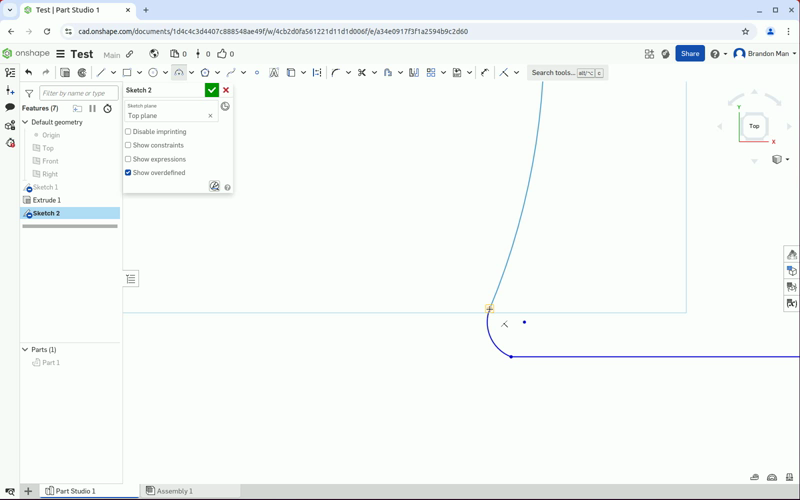
scroll(-6)
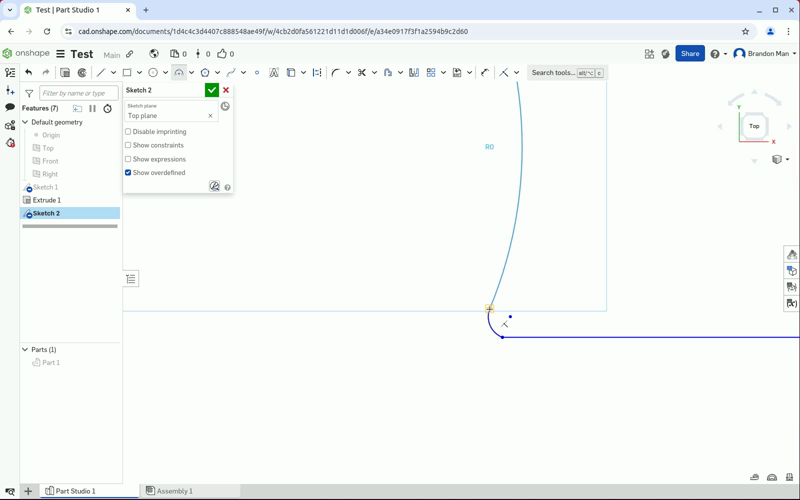
scroll(-6)
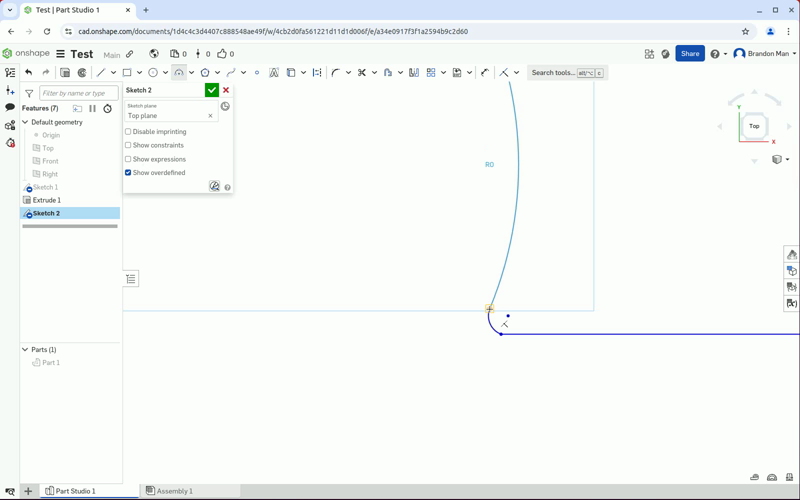
scroll(-6)
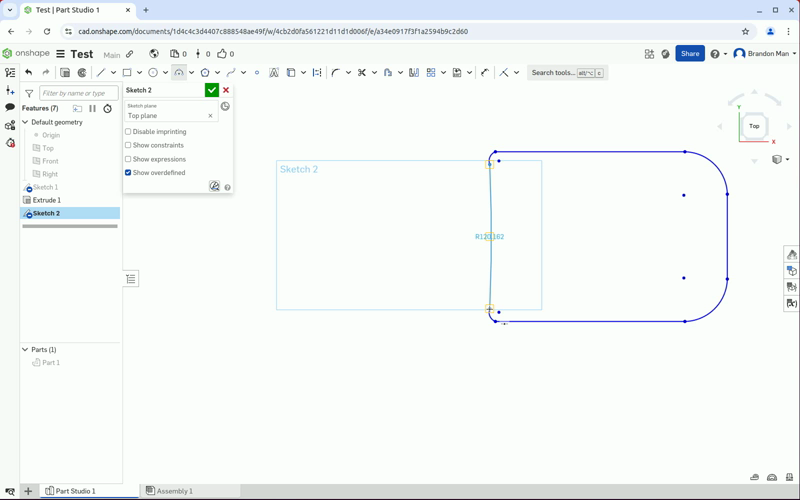
scroll(-6)
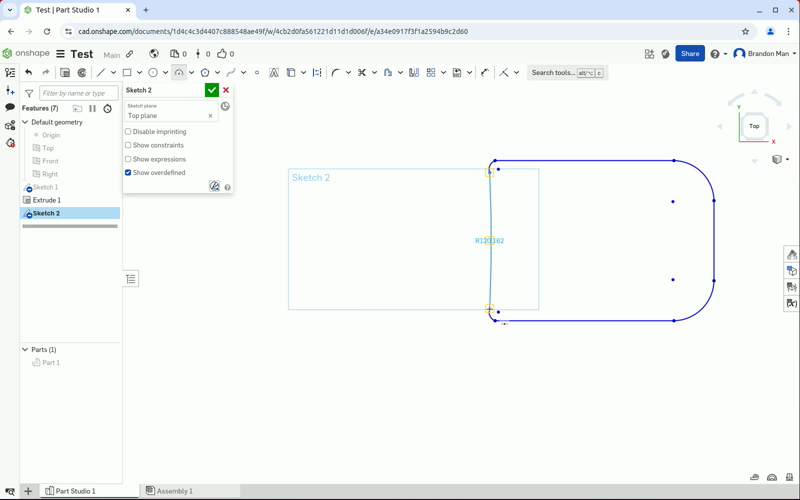
scroll(-6)
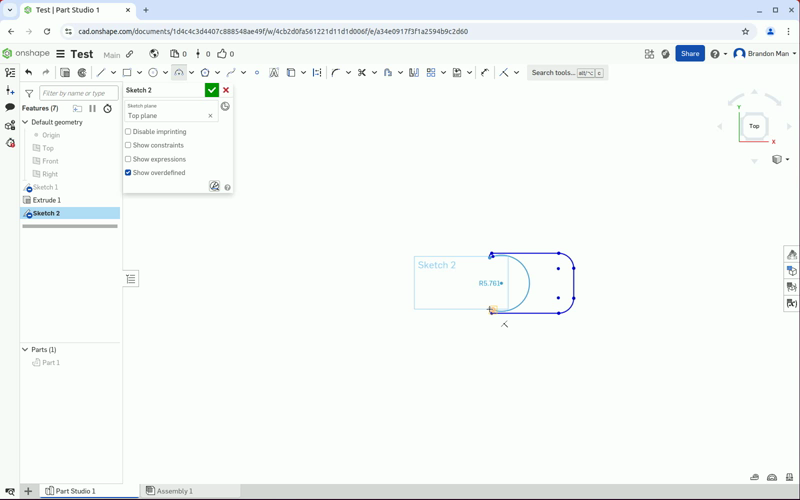
key_down(shift)
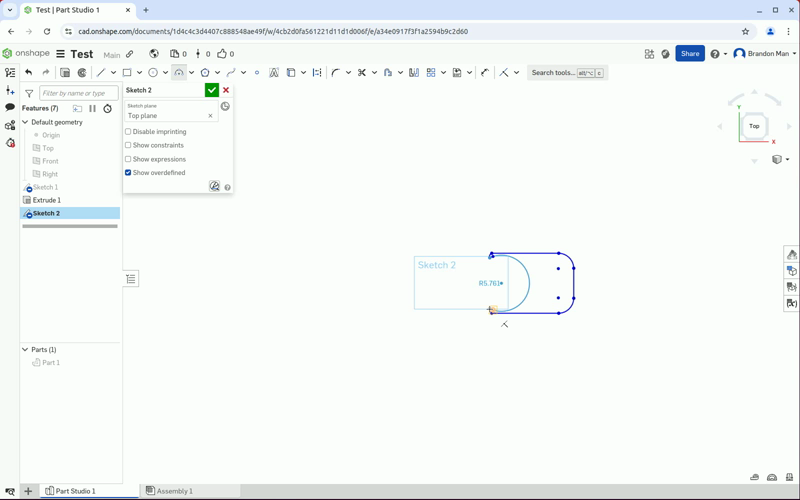
mouse_move(499, 283)
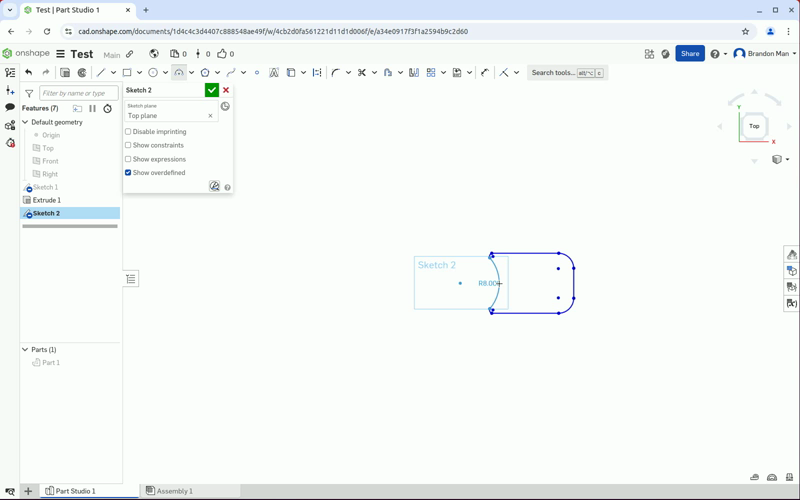
click(499, 283)
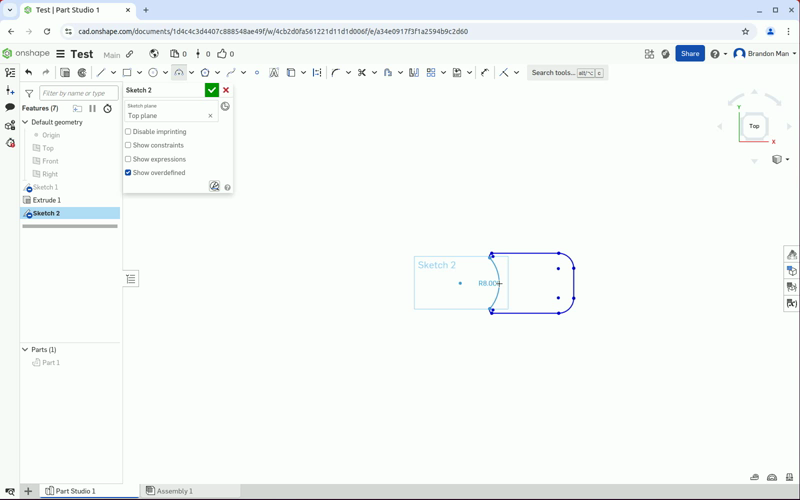
key_up(shift)
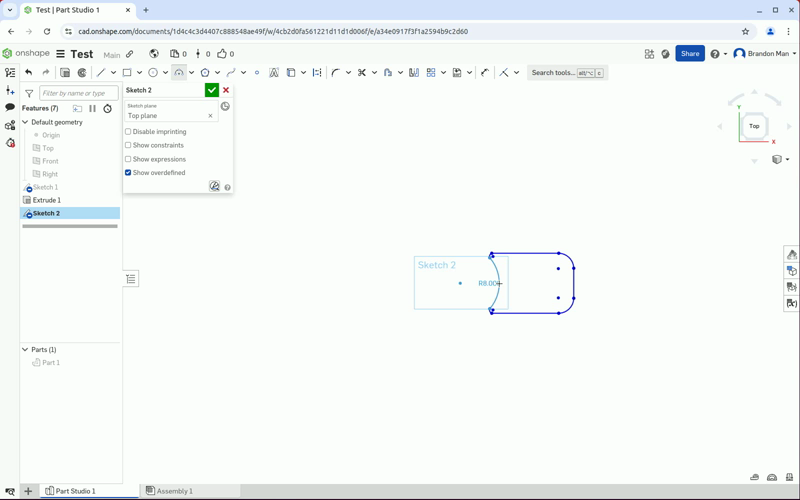
key(esc)
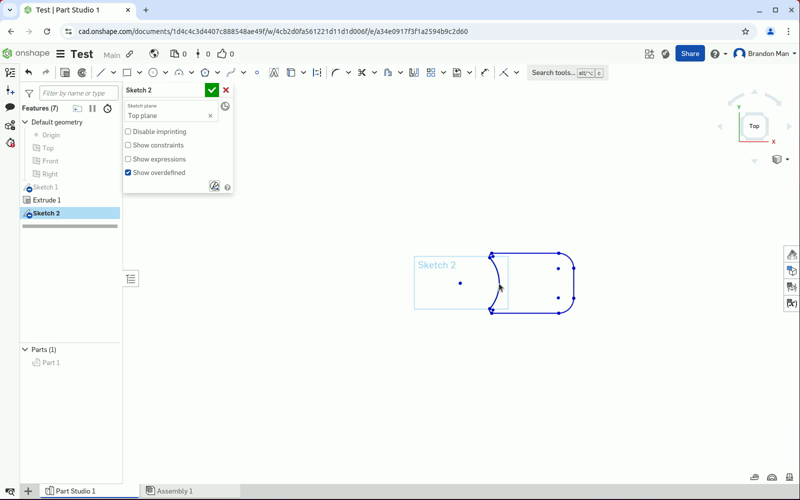
key(c)
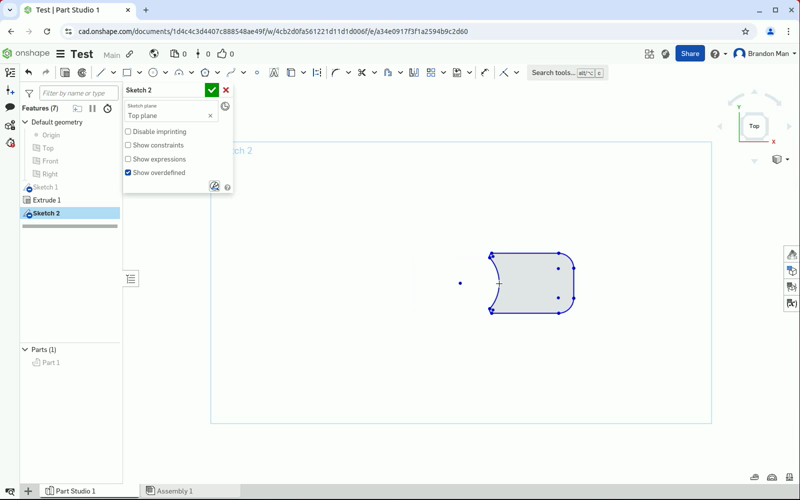
key_down(shift)
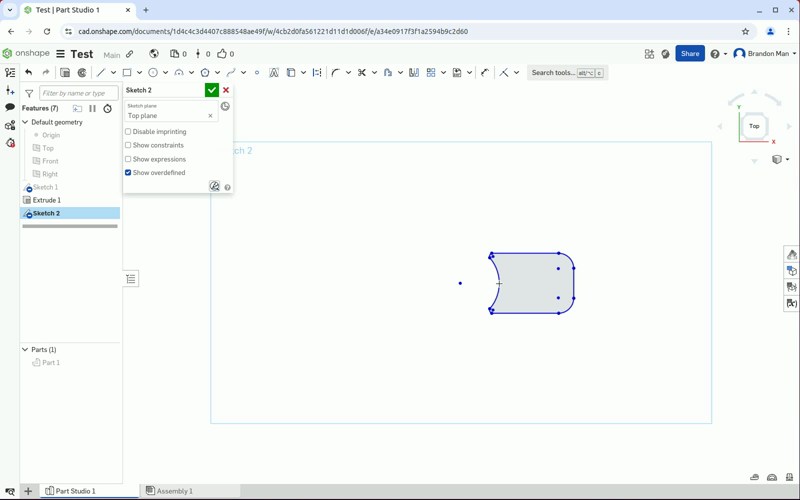
mouse_move(543, 283)
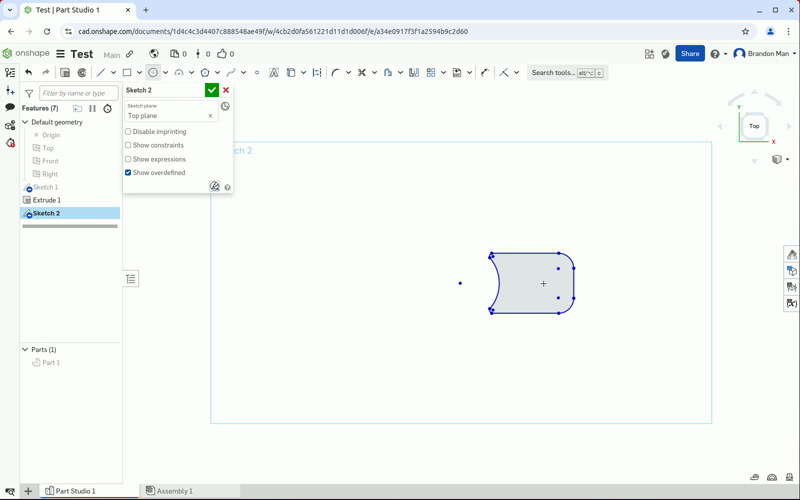
click(543, 283)
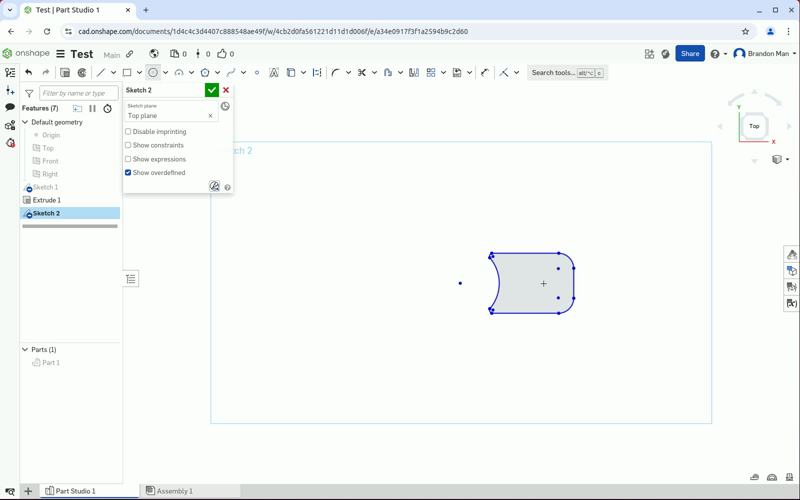
key_up(shift)
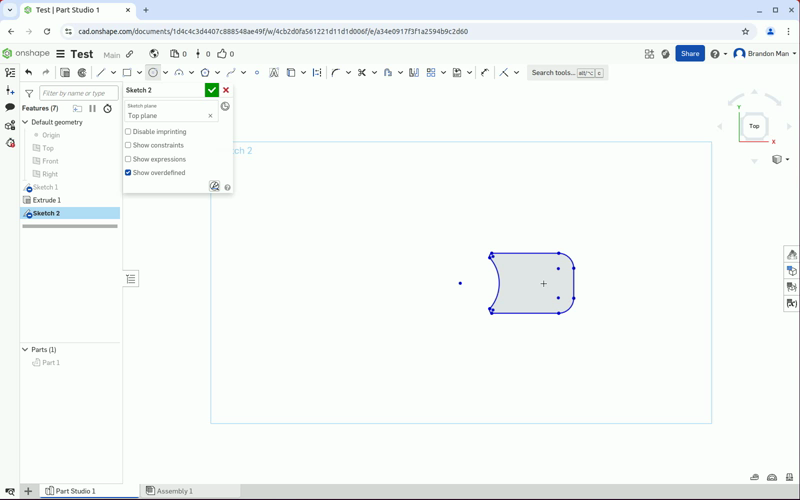
mouse_move(555, 283)
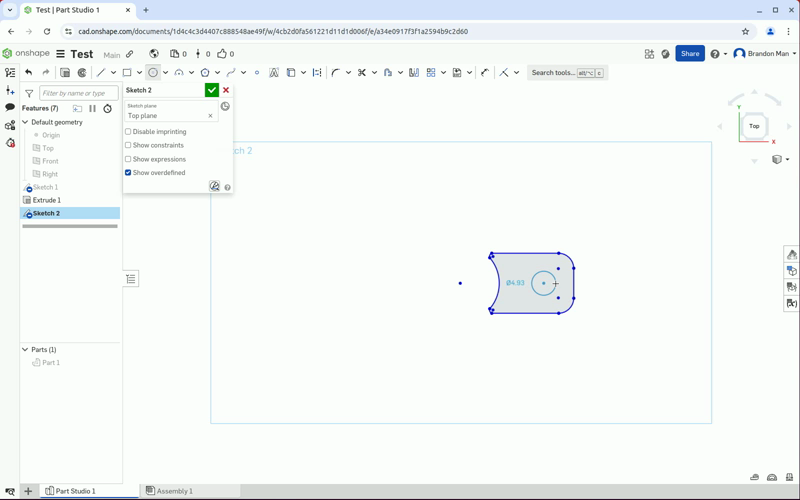
click(555, 283)
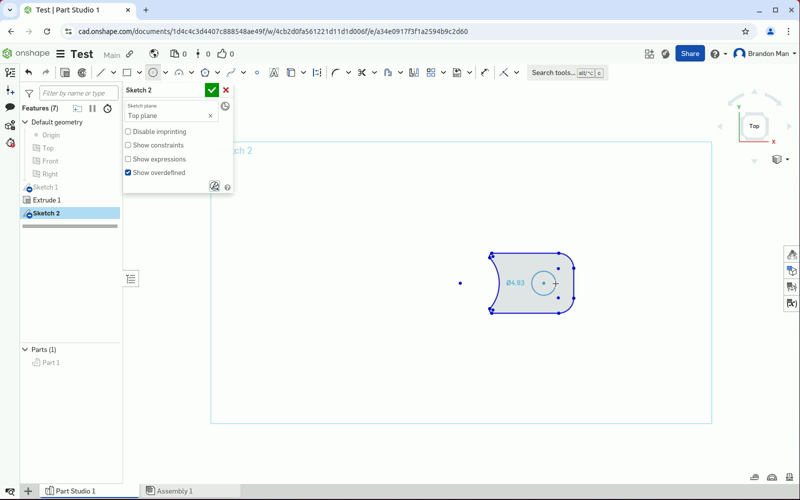
key(esc)
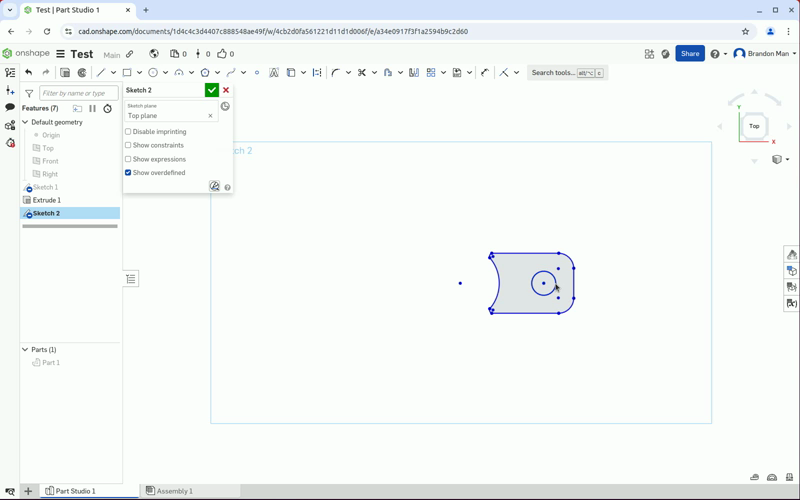
mouse_move(537, 259)
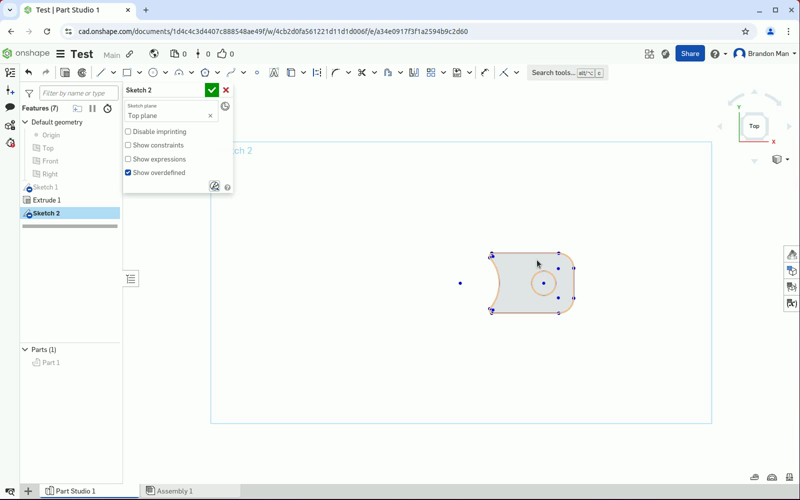
click(537, 259)
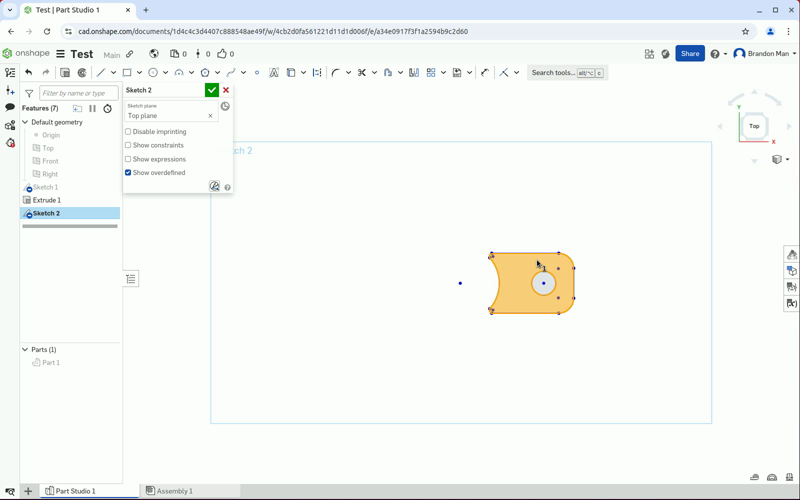
mouse_move(73, 352)
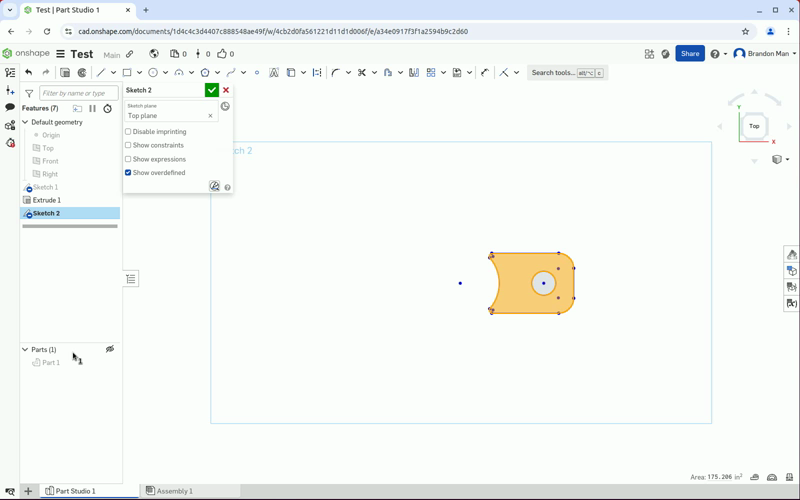
key(shift+y)
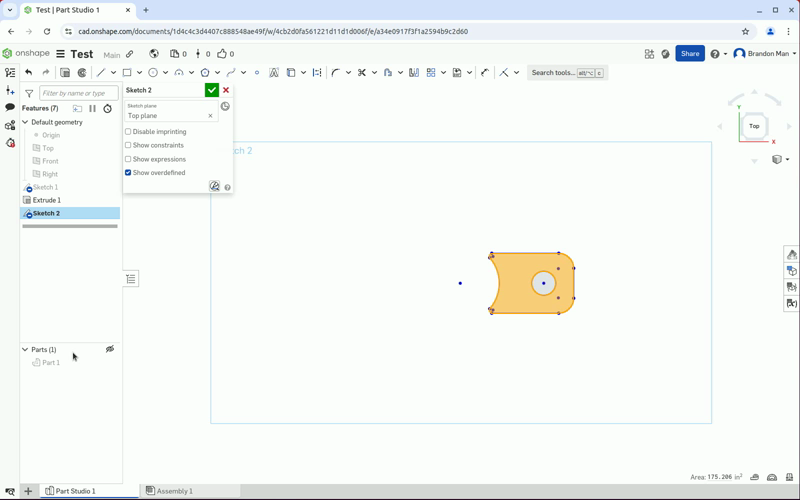
key(shift+e)
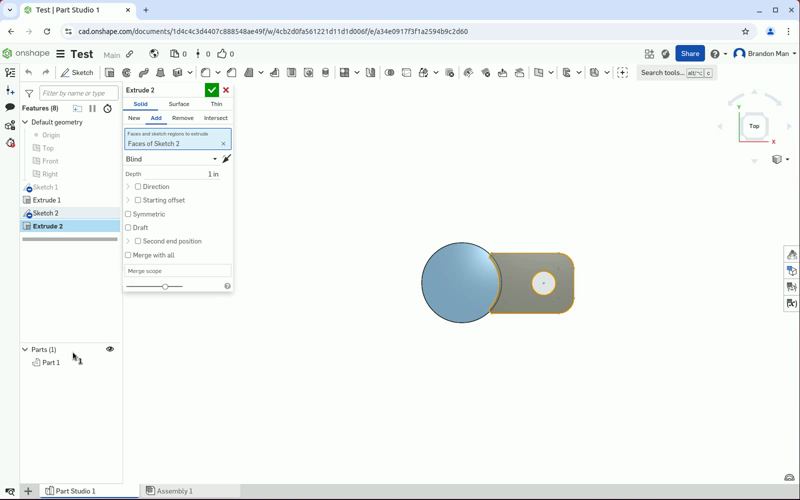
mouse_move(143, 106)
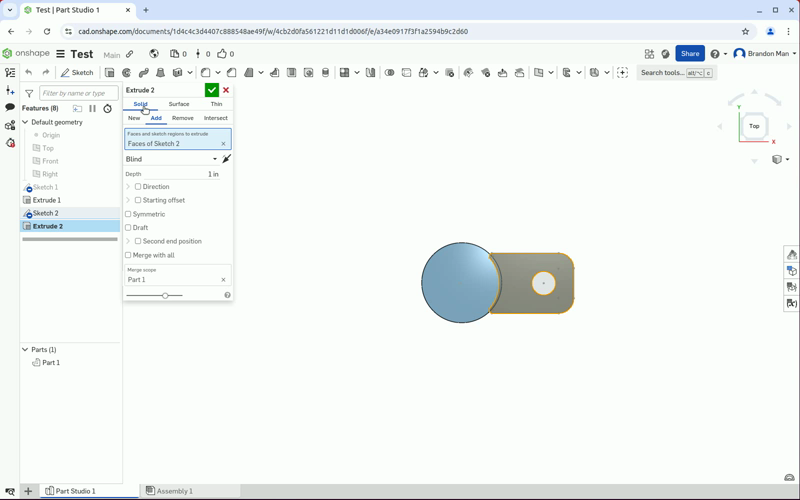
click(143, 106)
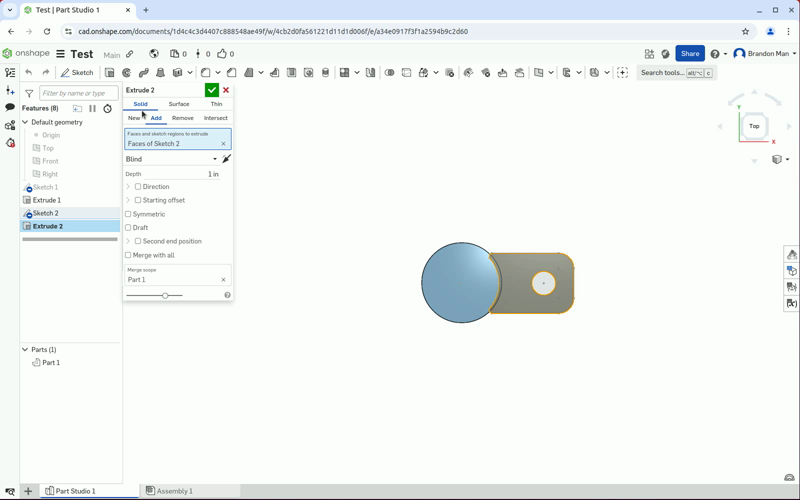
mouse_move(137, 120)
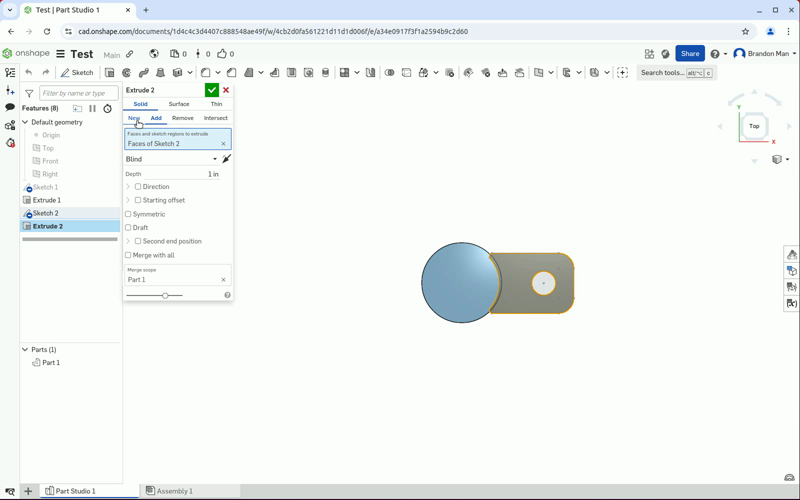
click(137, 120)
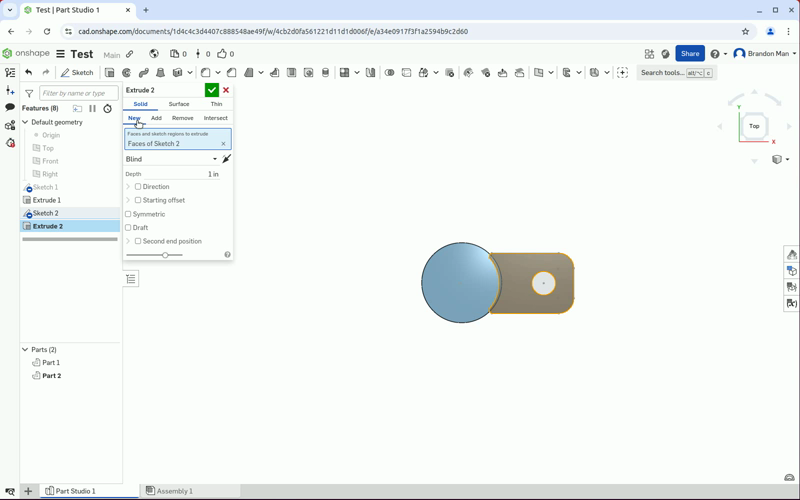
key(tab, 4)
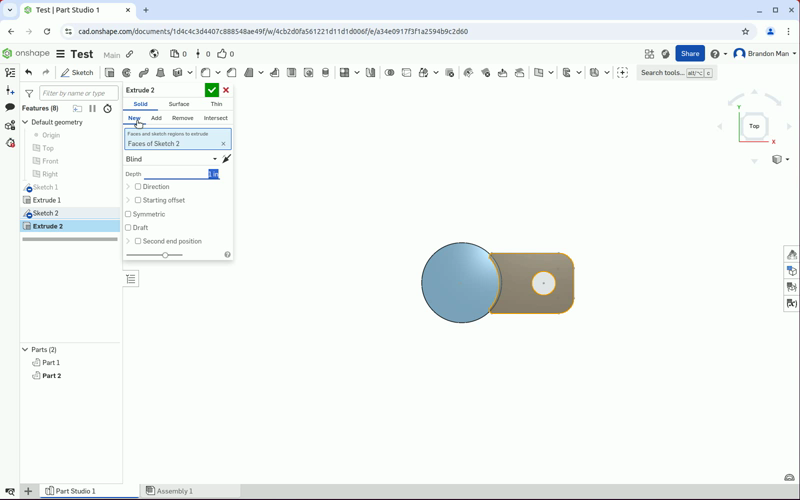
text(0.241)
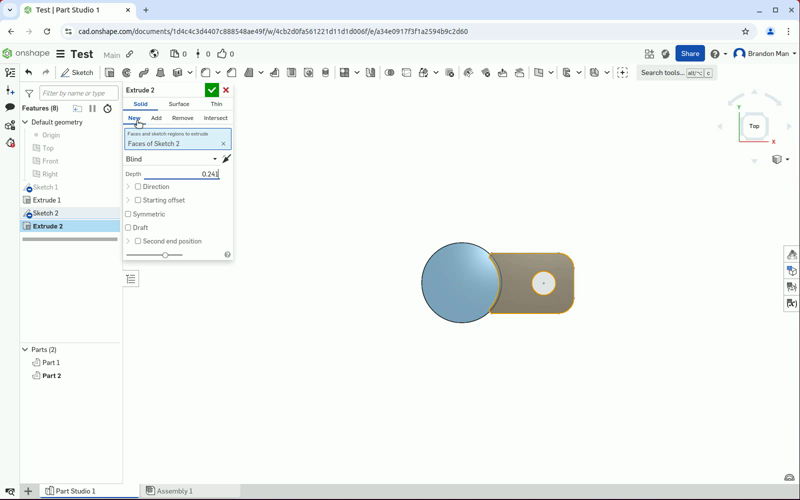
key(enter)
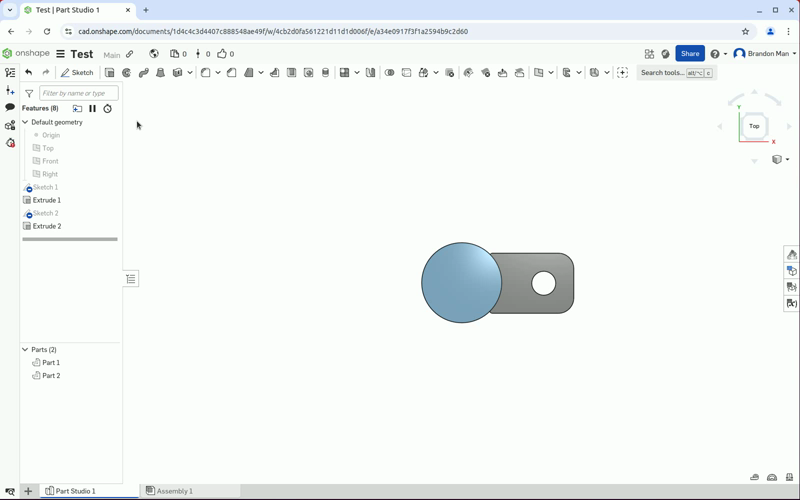
key(shift+h)
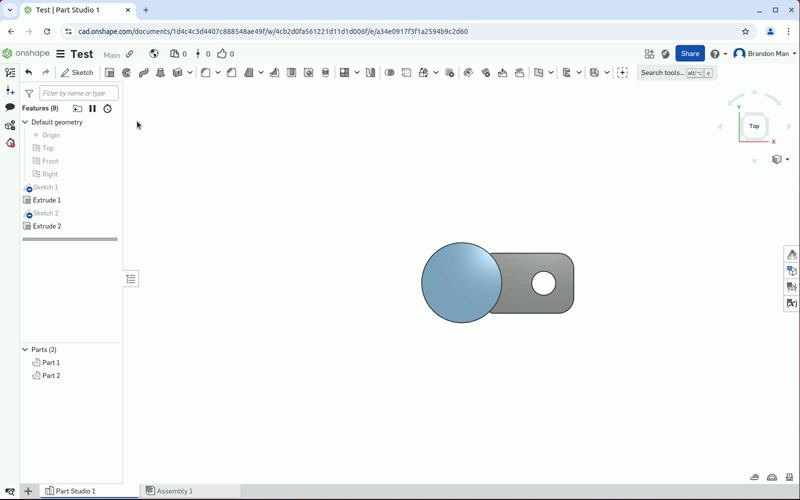
key(shift+h)
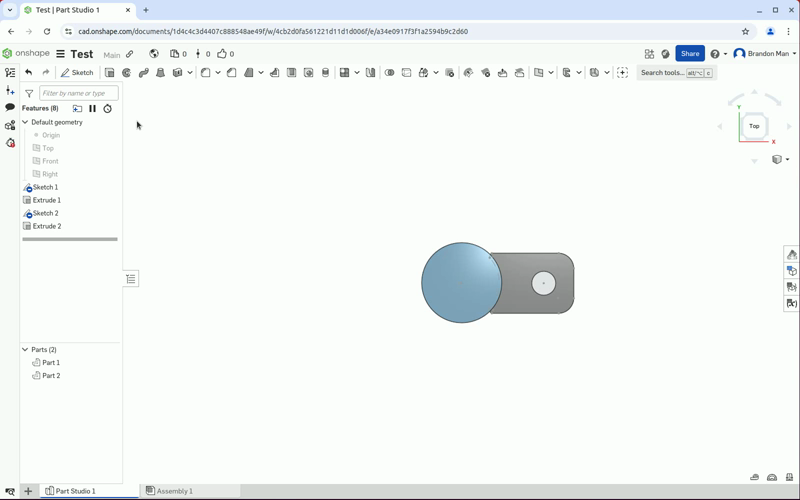
key(shift+7)
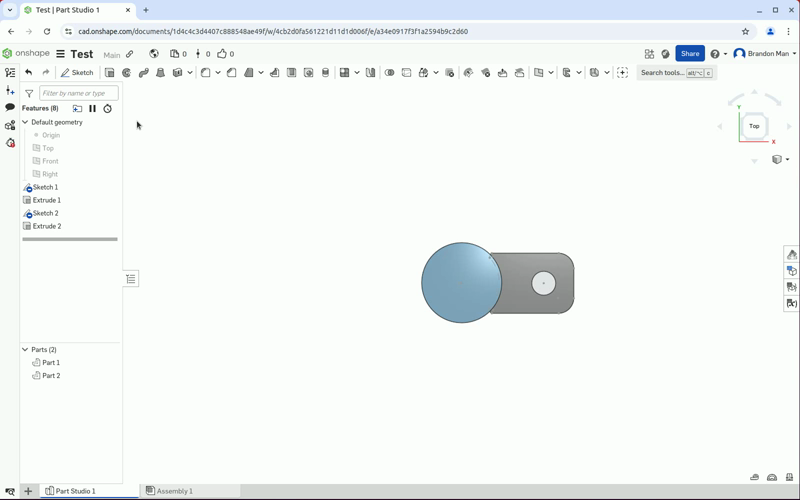
key(up, 3)
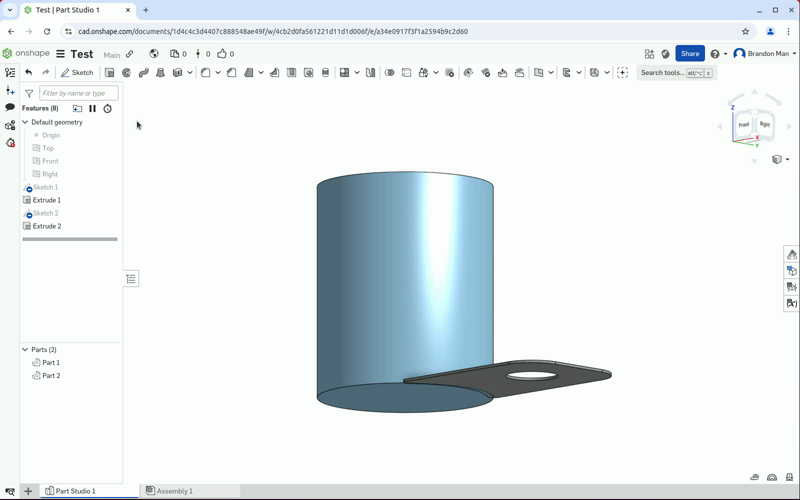
key(left, 3)
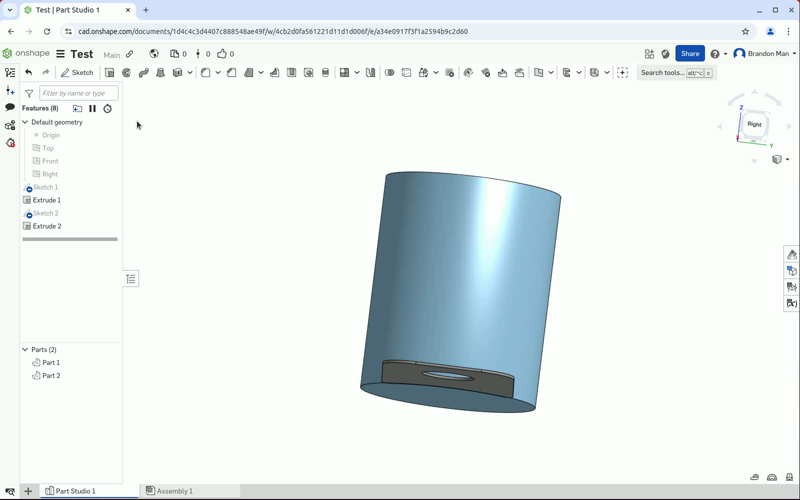
key(right, 3)
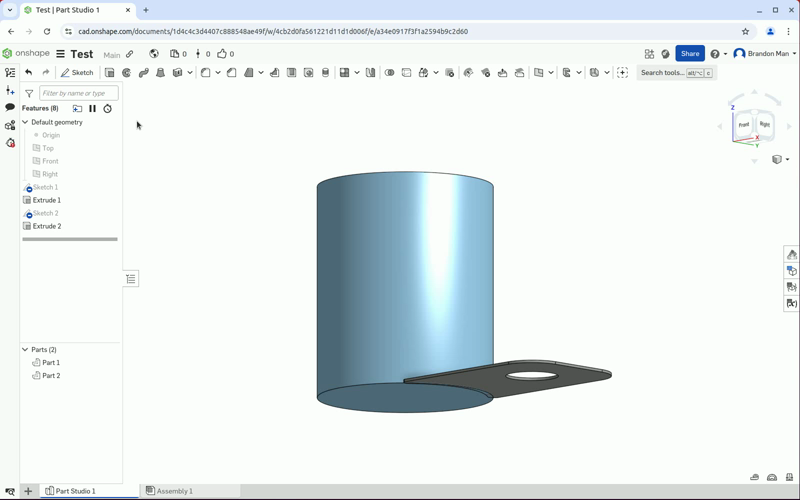
key(down, 3)
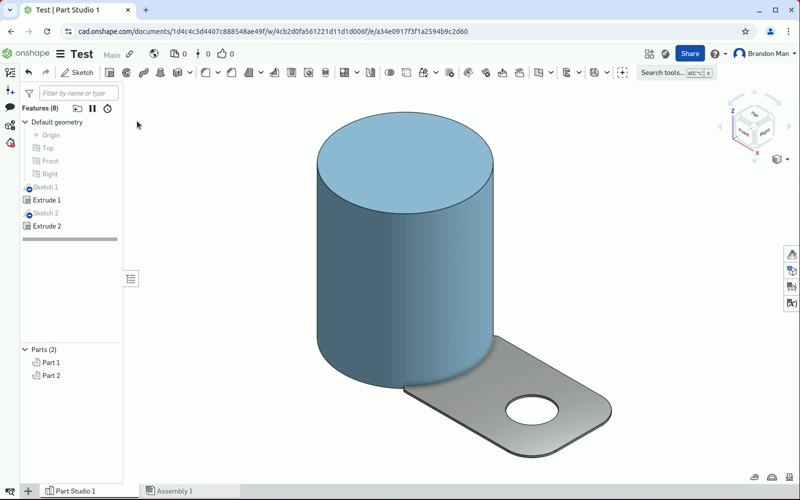
mouse_move(73, 189)
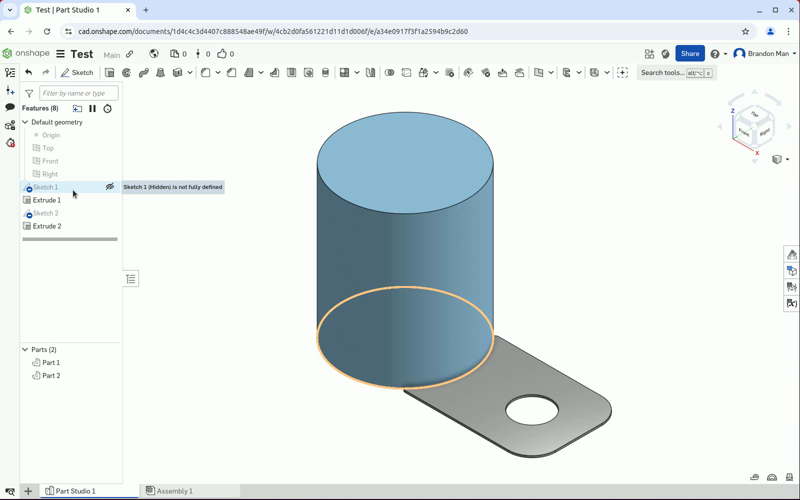
click(73, 189)